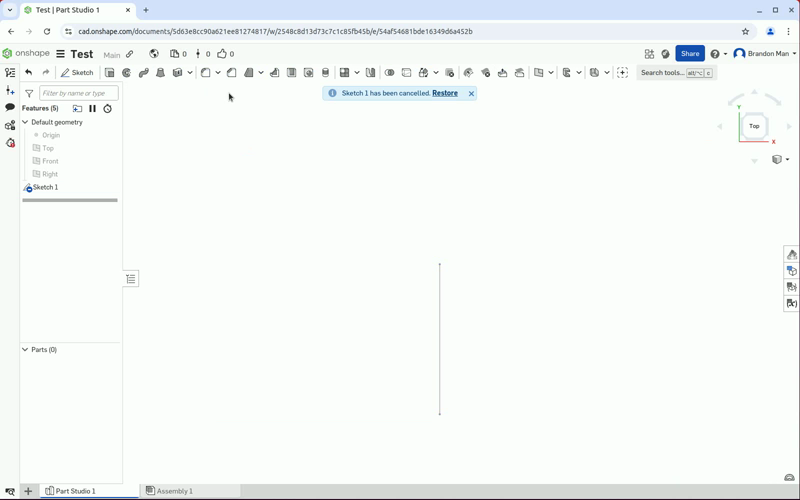
key(shift+h)
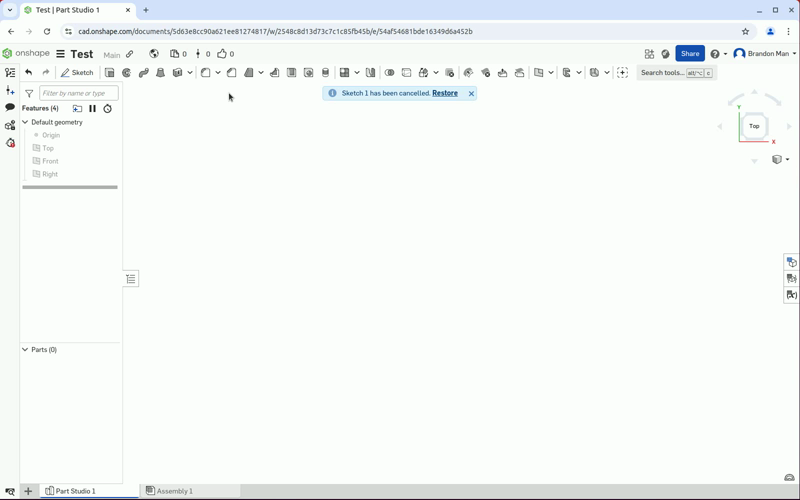
mouse_move(73, 352)
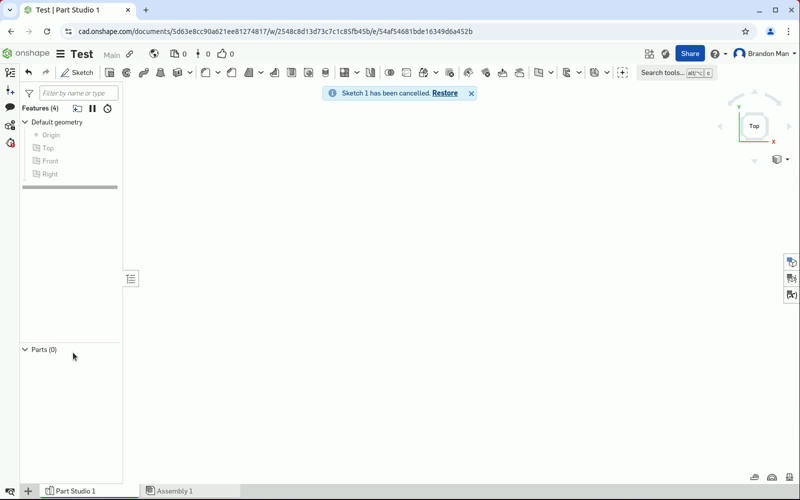
key(y)
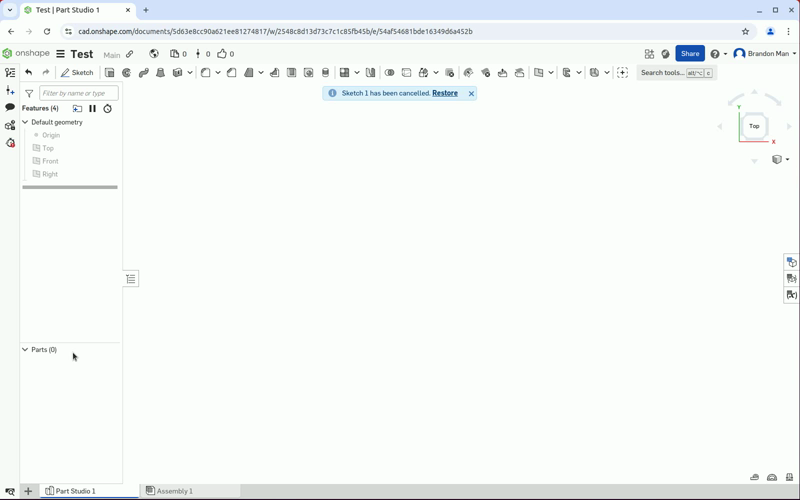
key(shift+p)
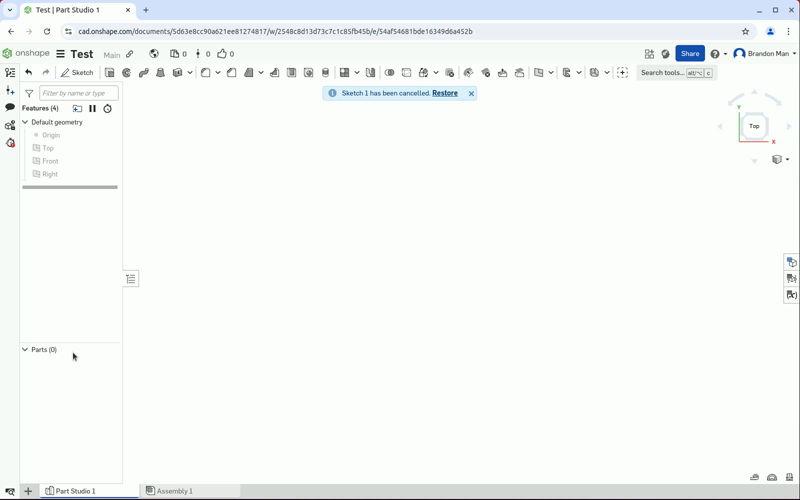
key(space)
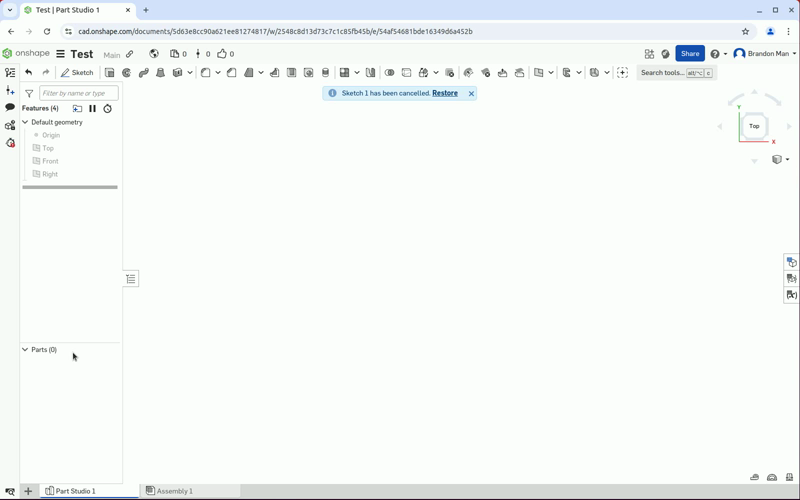
key_down(shift)
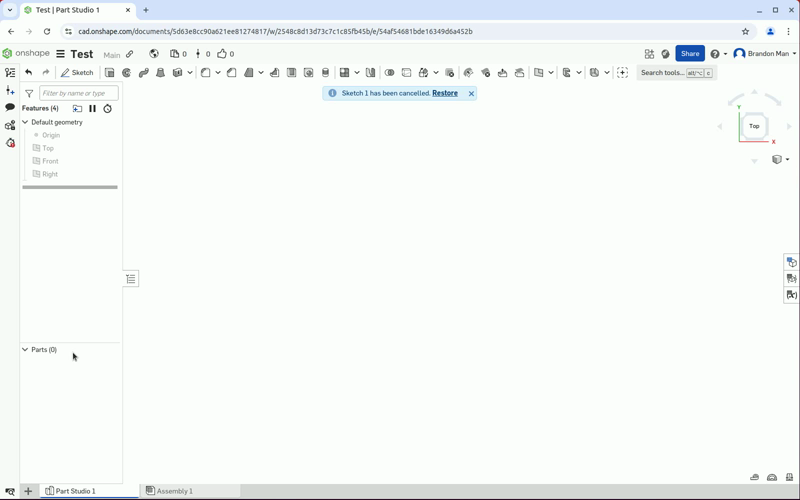
key(up)
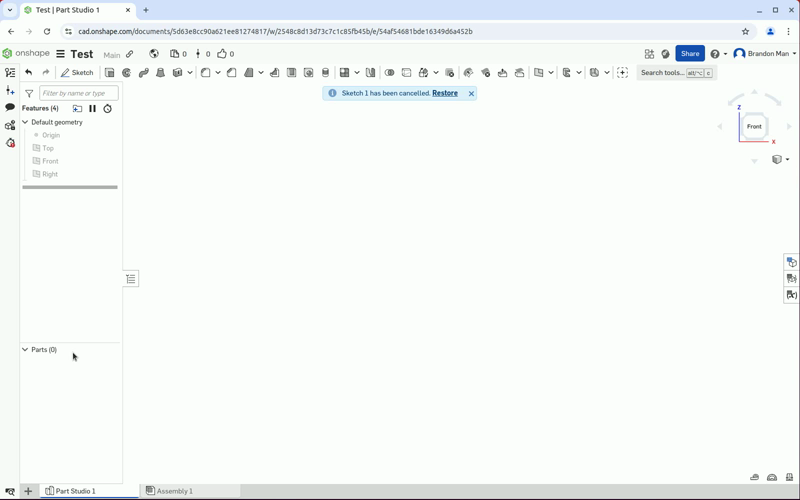
key_up(shift)
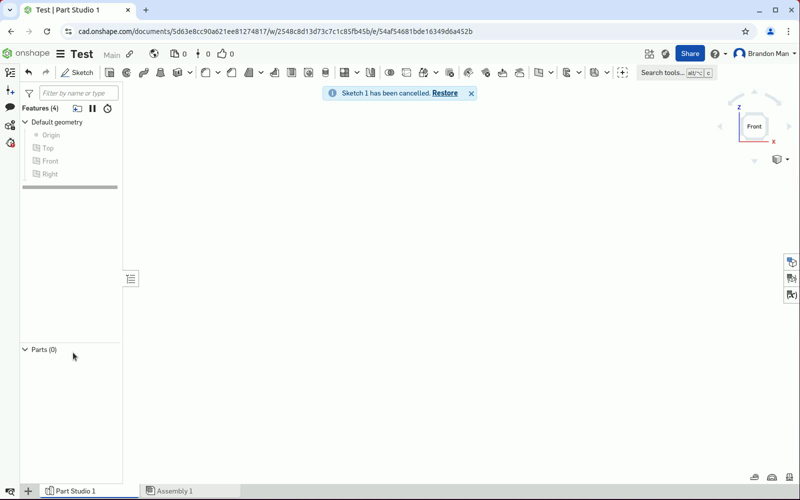
mouse_move(73, 352)
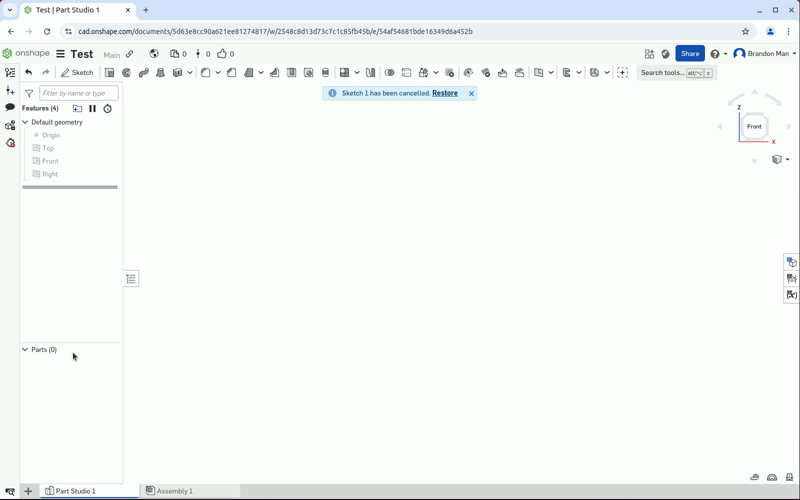
key(shift+y)
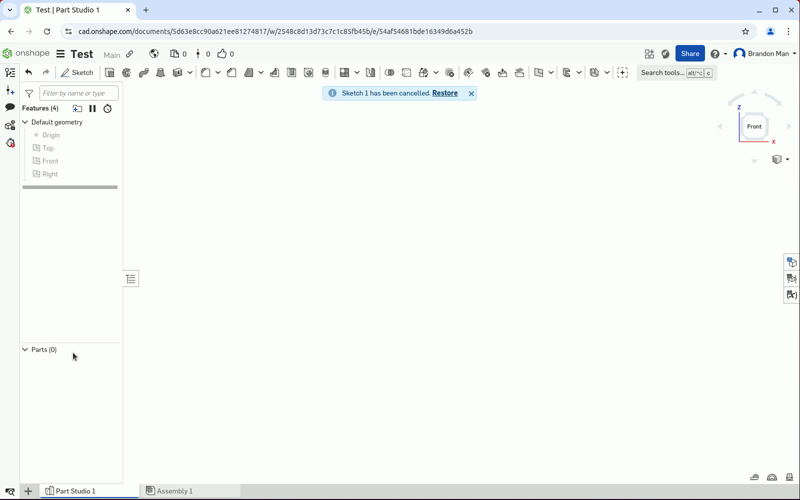
key(shift+s)
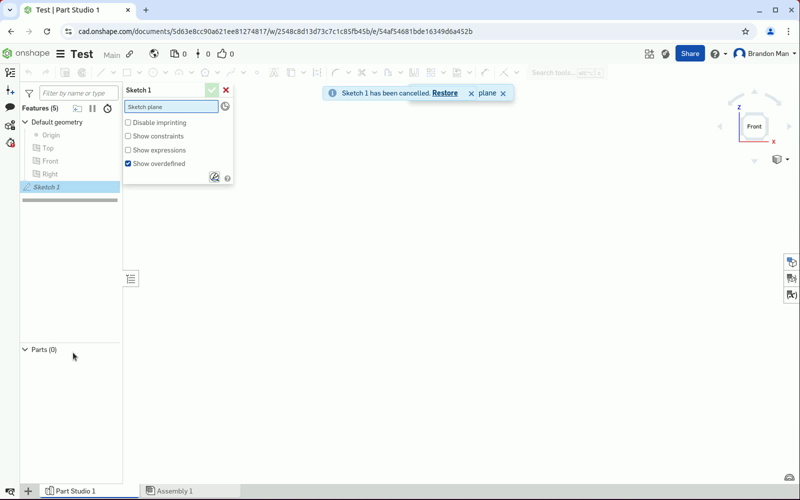
mouse_move(73, 163)
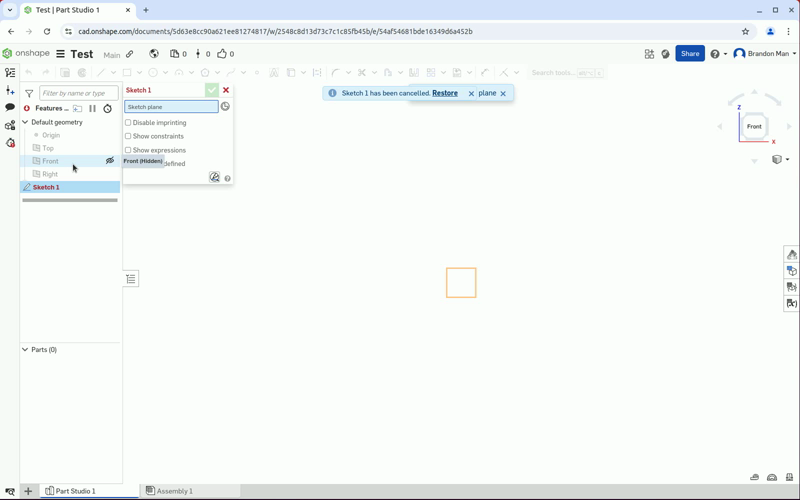
click(73, 163)
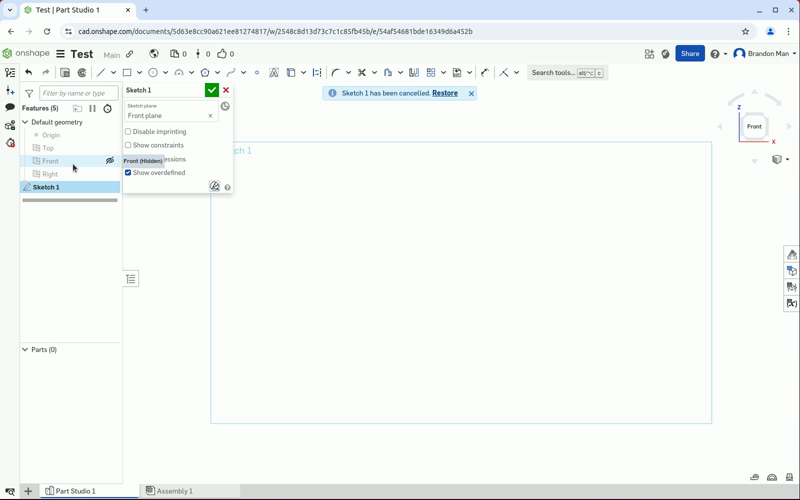
mouse_move(73, 352)
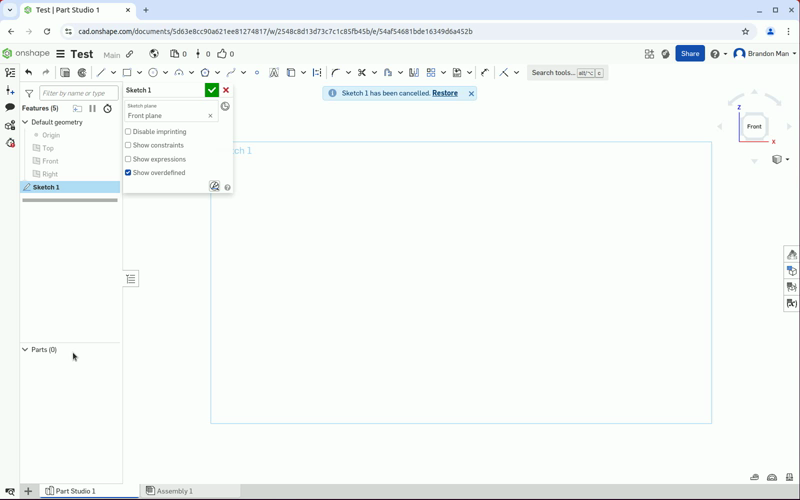
key(y)
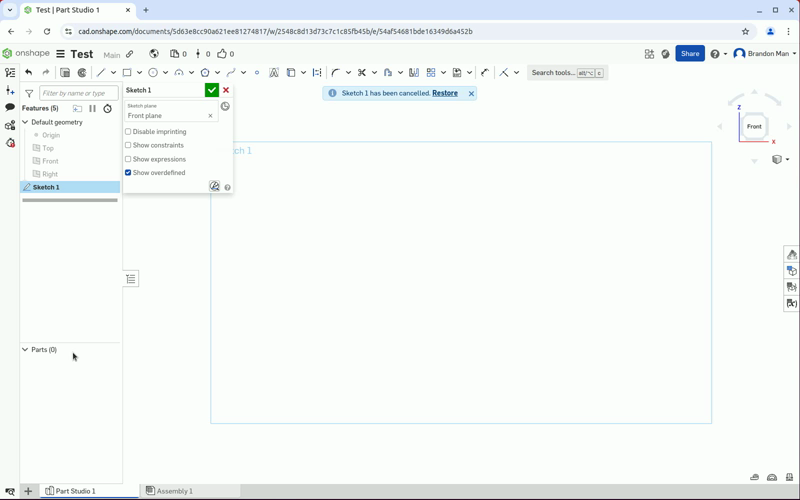
key(c)
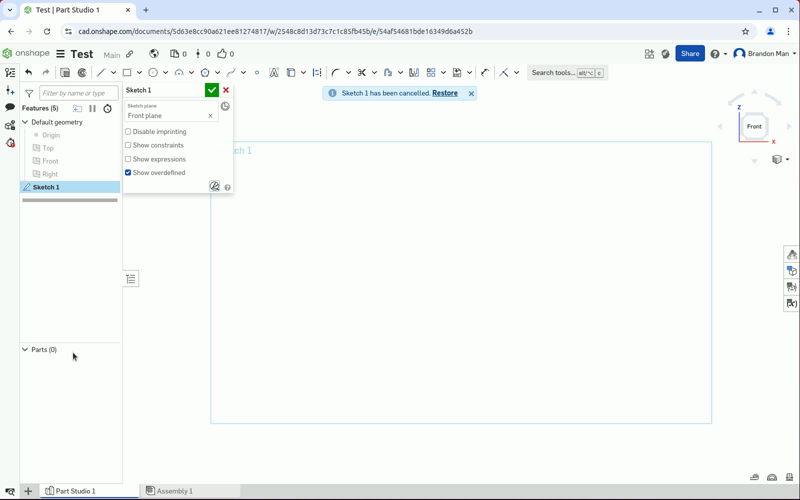
key_down(shift)
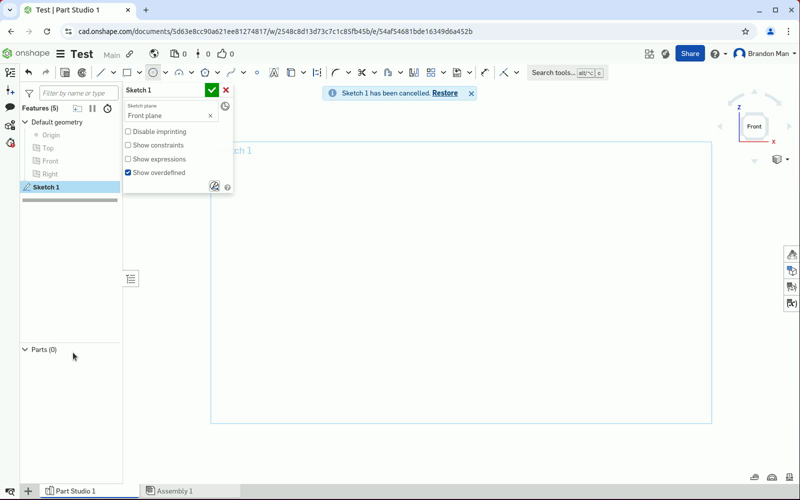
mouse_move(461, 282)
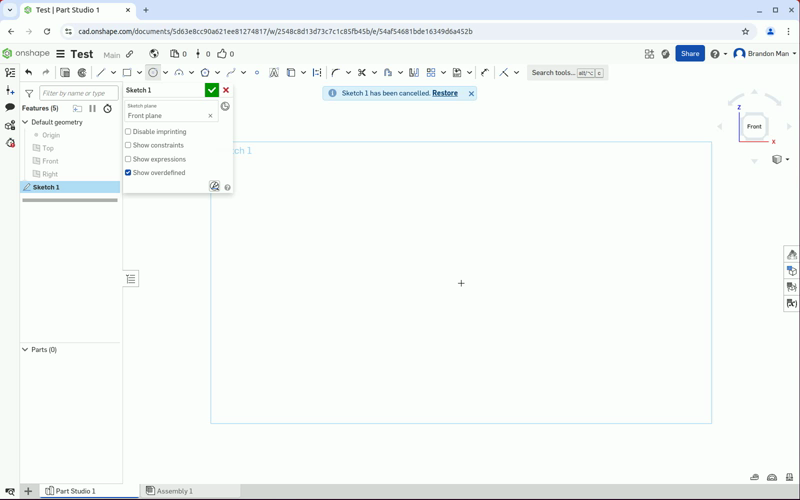
click(461, 282)
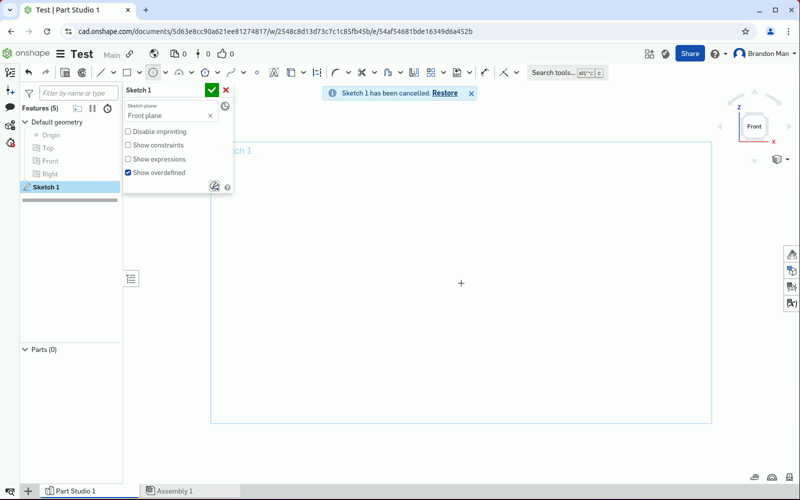
key_up(shift)
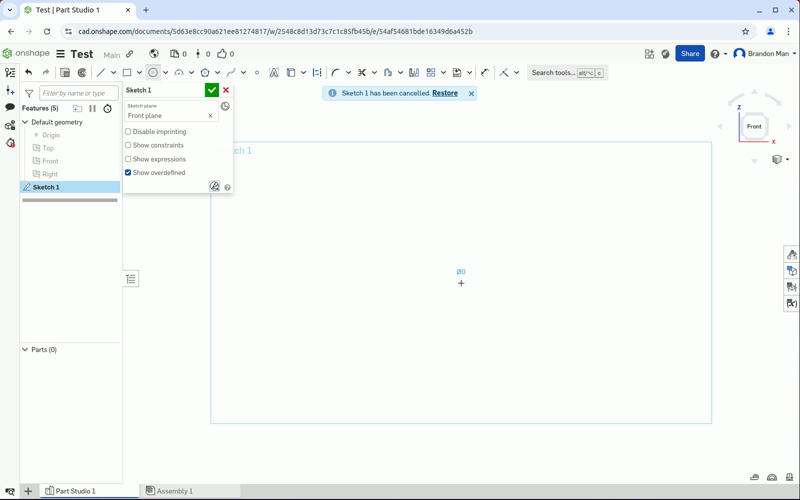
mouse_move(540, 282)
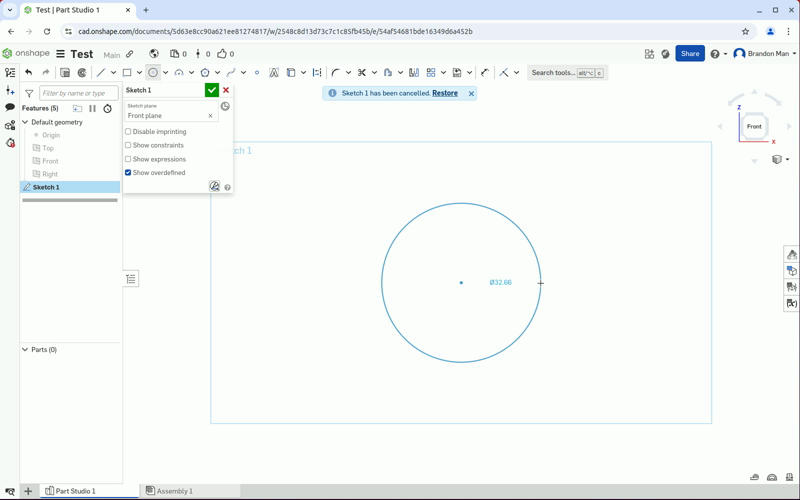
click(540, 282)
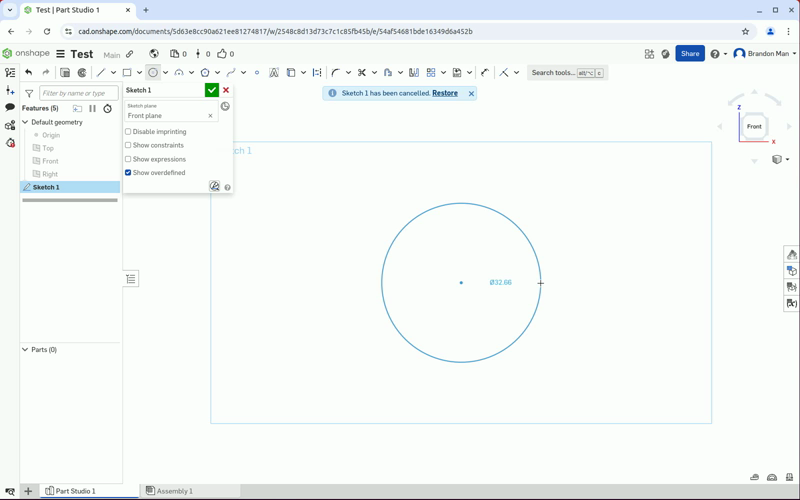
key(esc)
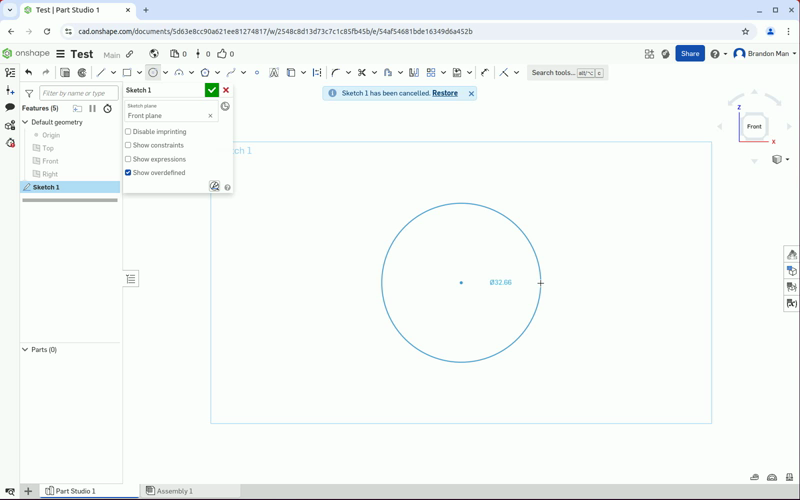
key(c)
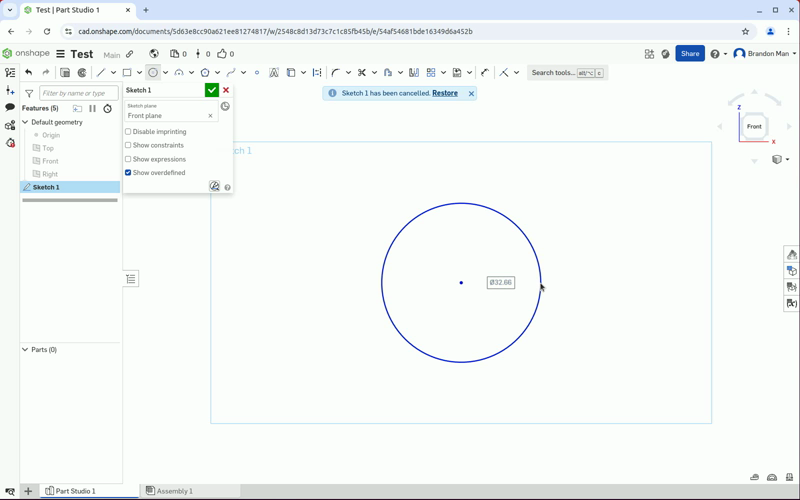
key_down(shift)
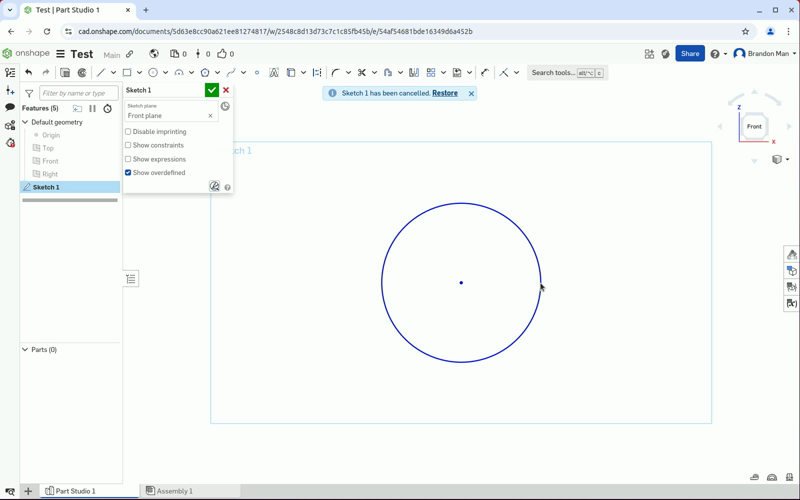
mouse_move(400, 264)
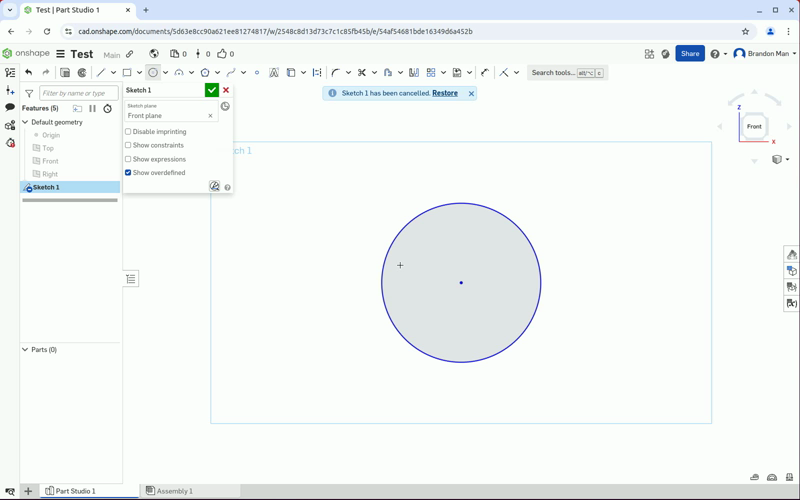
click(400, 264)
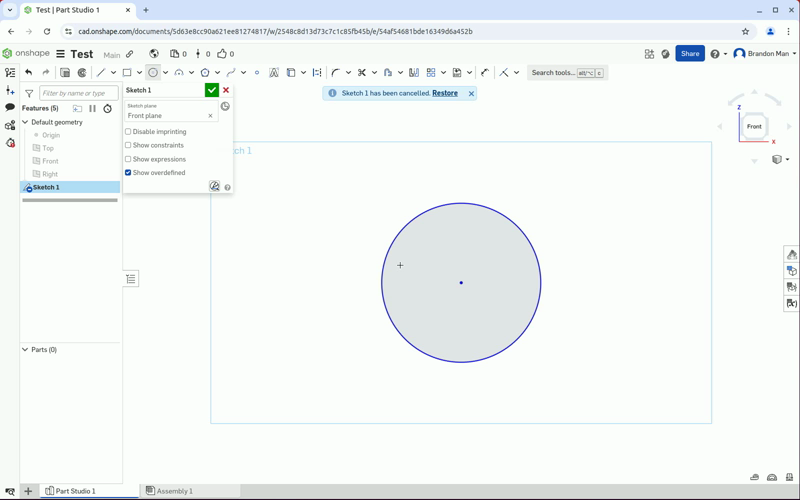
key_up(shift)
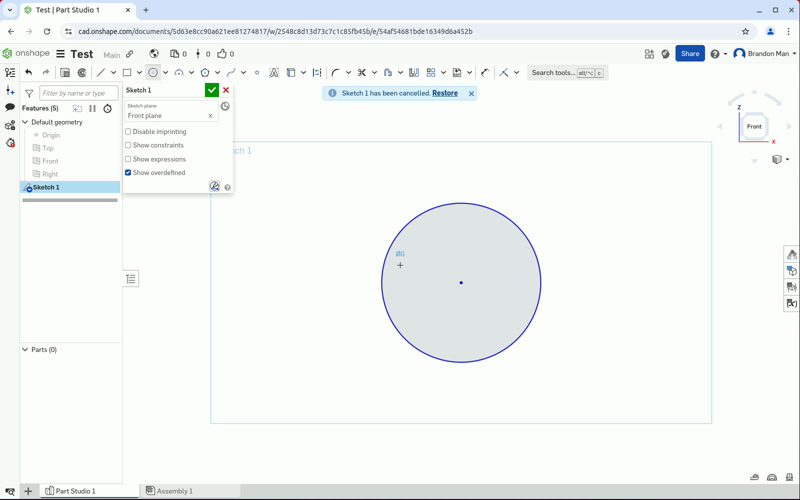
mouse_move(413, 264)
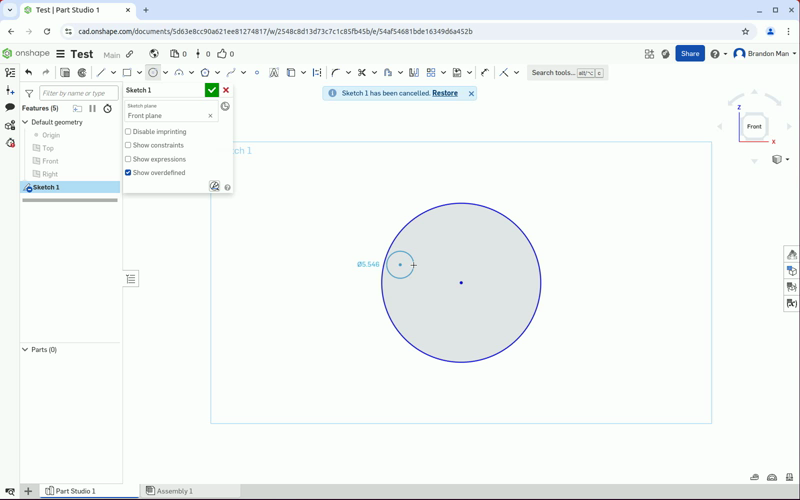
click(413, 264)
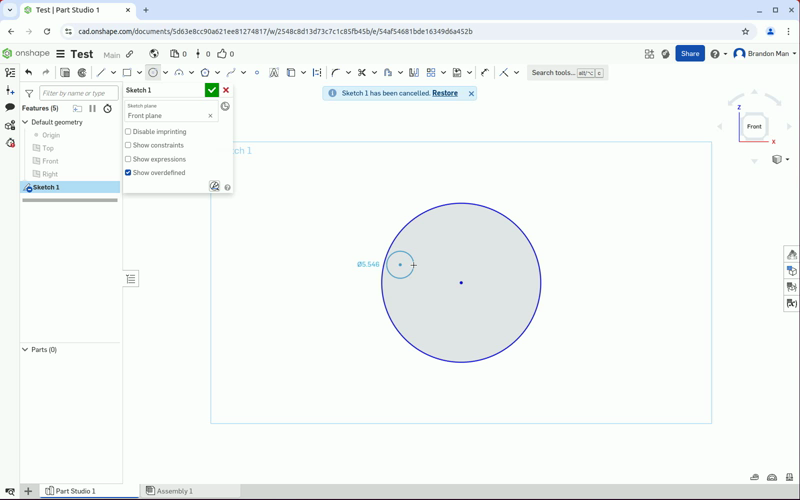
key(esc)
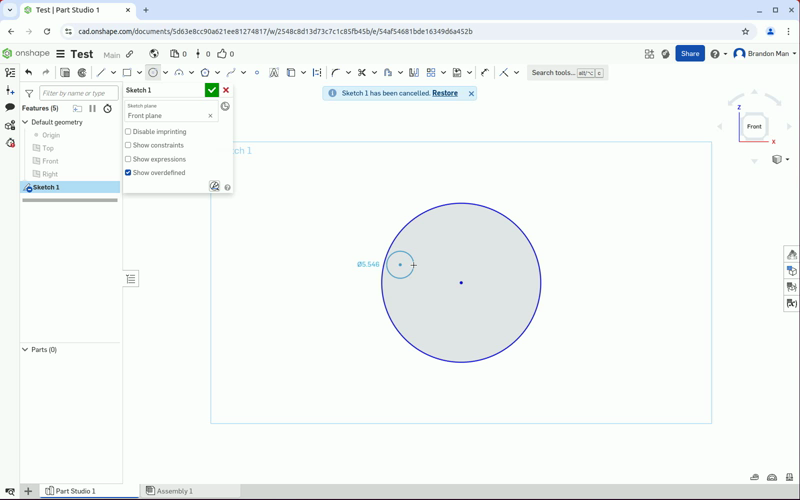
key(c)
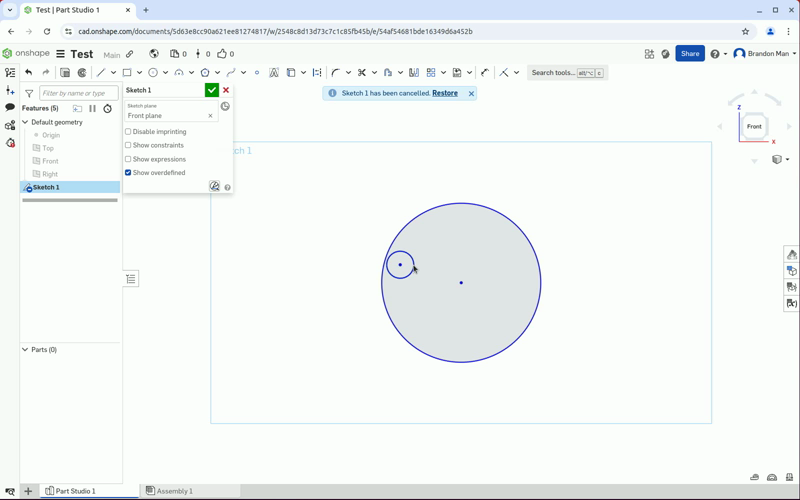
key_down(shift)
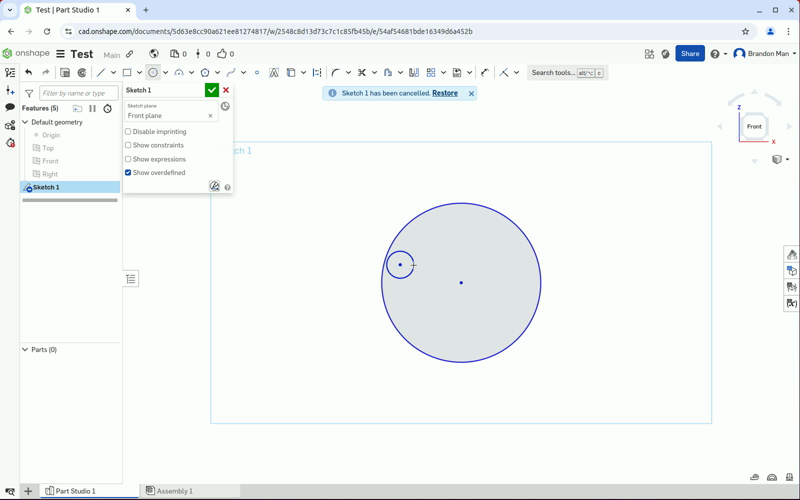
mouse_move(461, 282)
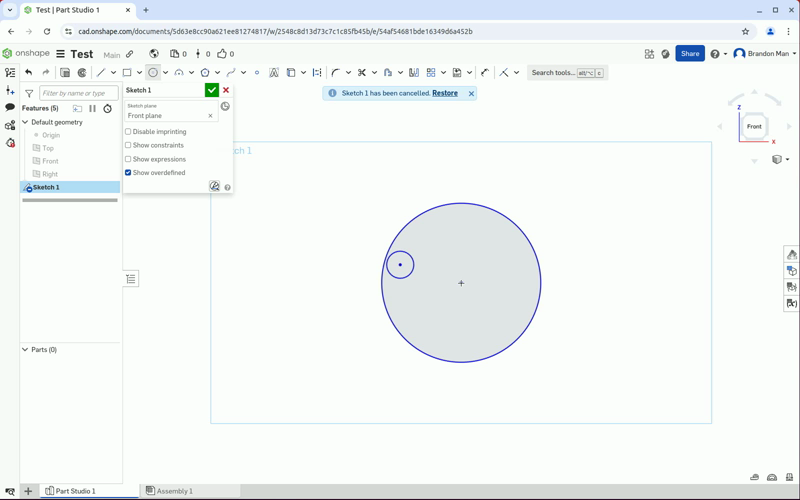
click(461, 282)
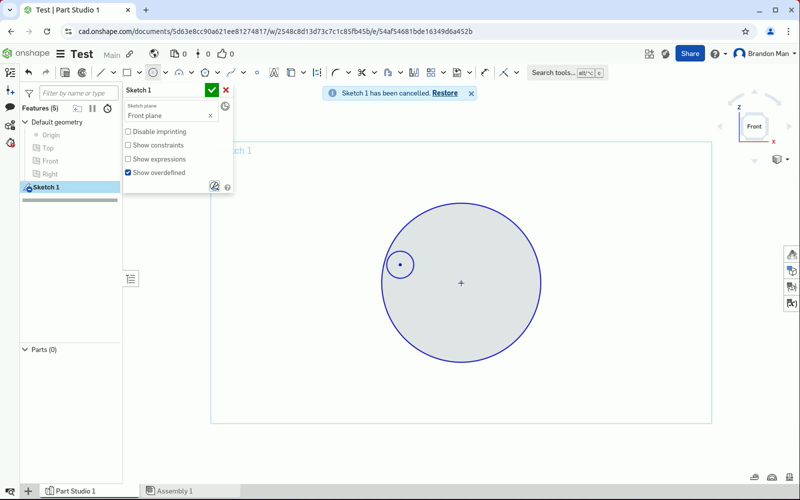
key_up(shift)
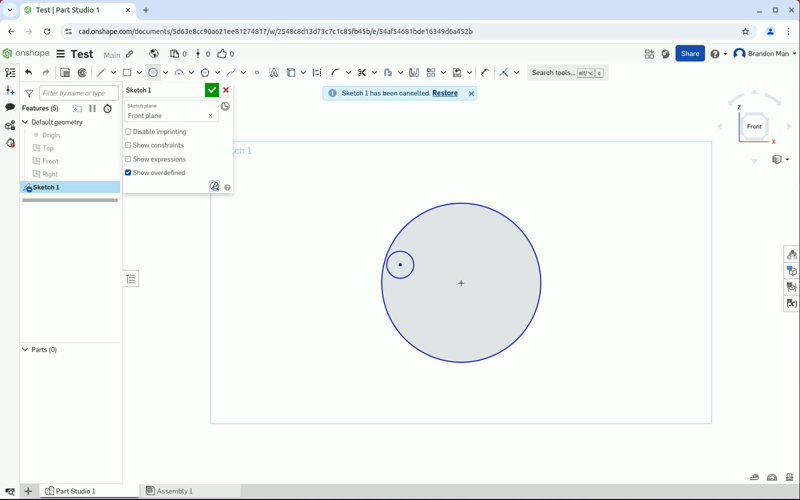
mouse_move(505, 282)
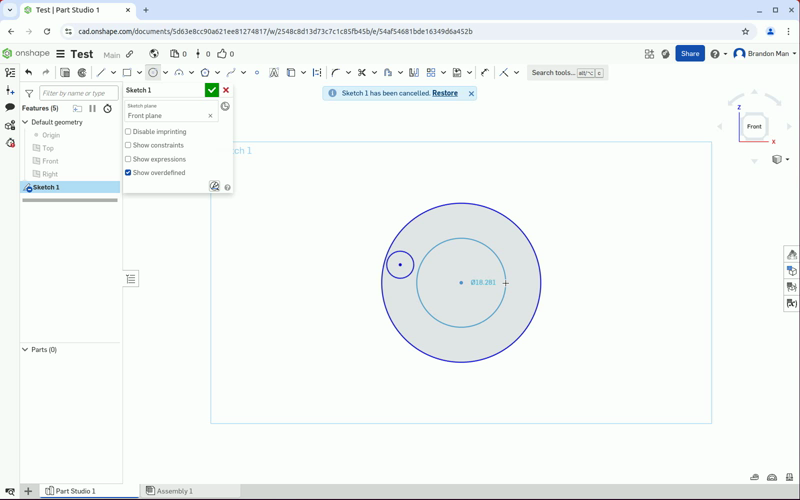
click(505, 282)
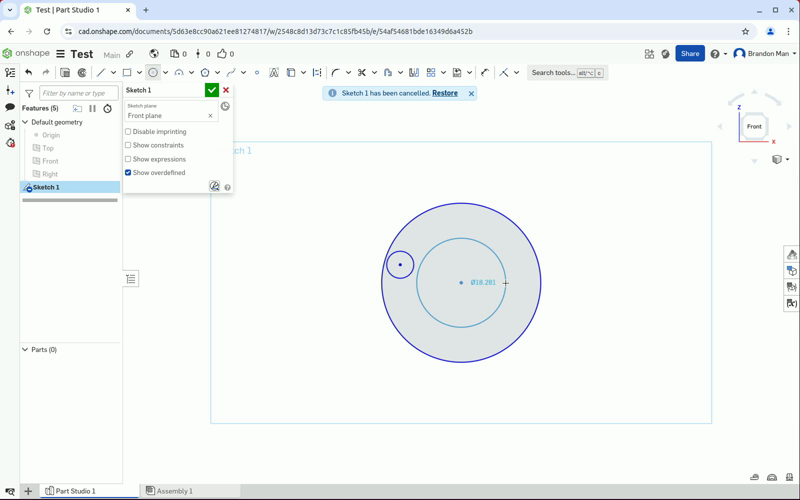
key(esc)
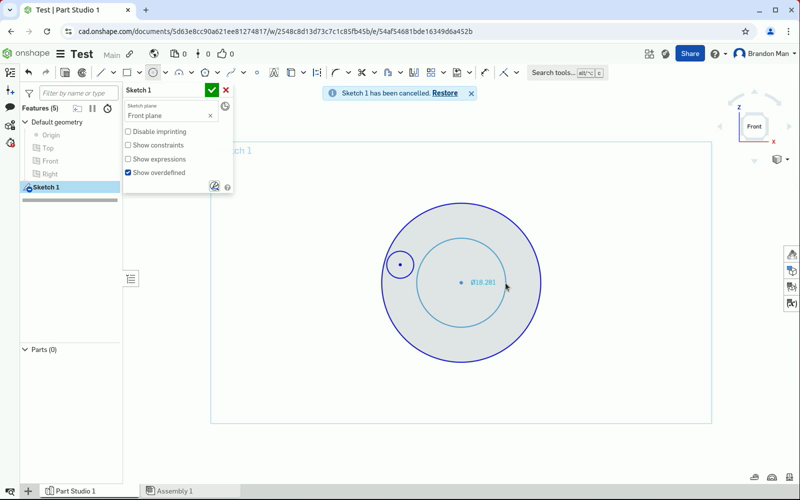
key(c)
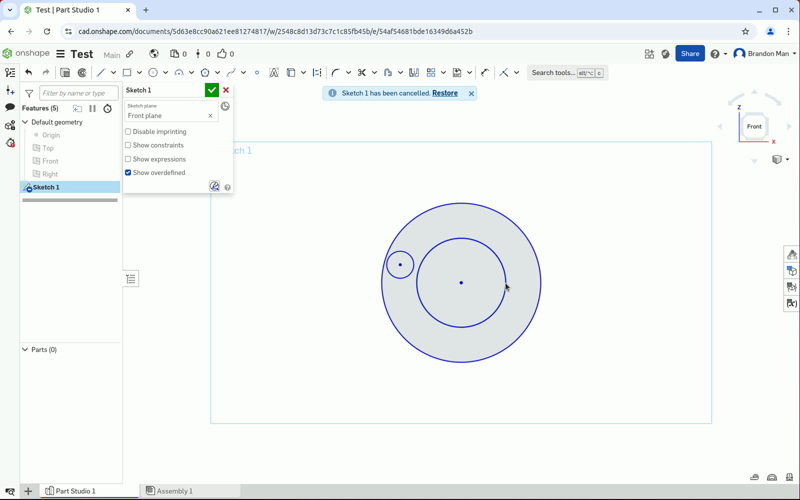
key_down(shift)
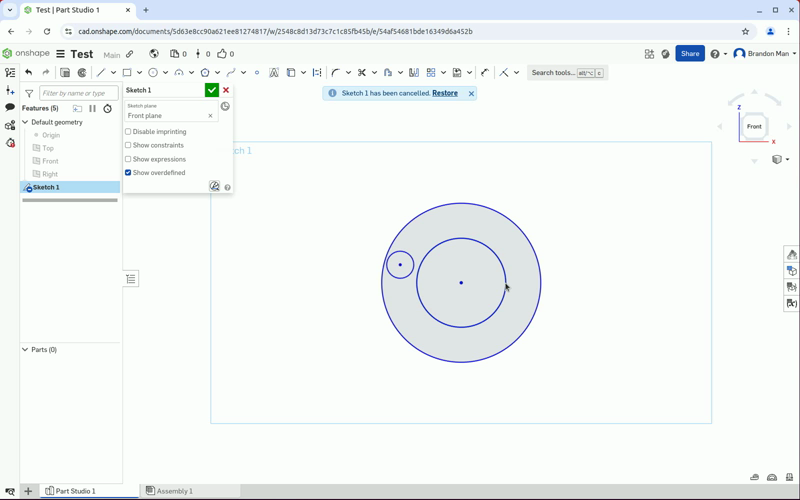
mouse_move(441, 342)
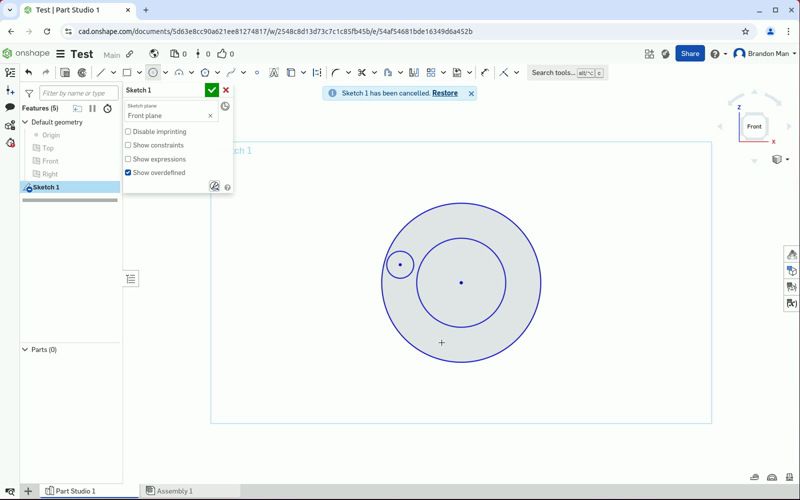
click(441, 342)
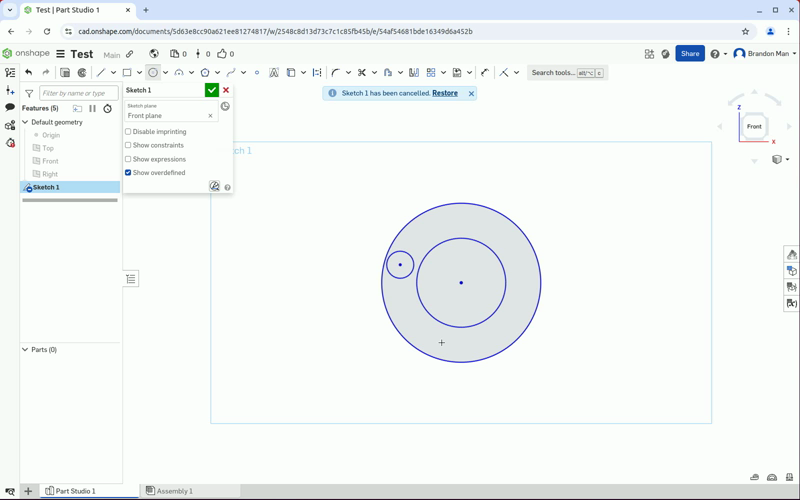
key_up(shift)
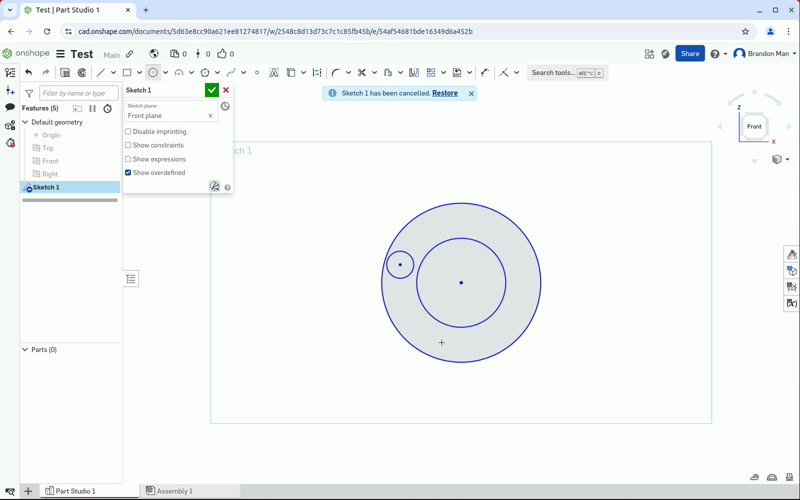
mouse_move(454, 342)
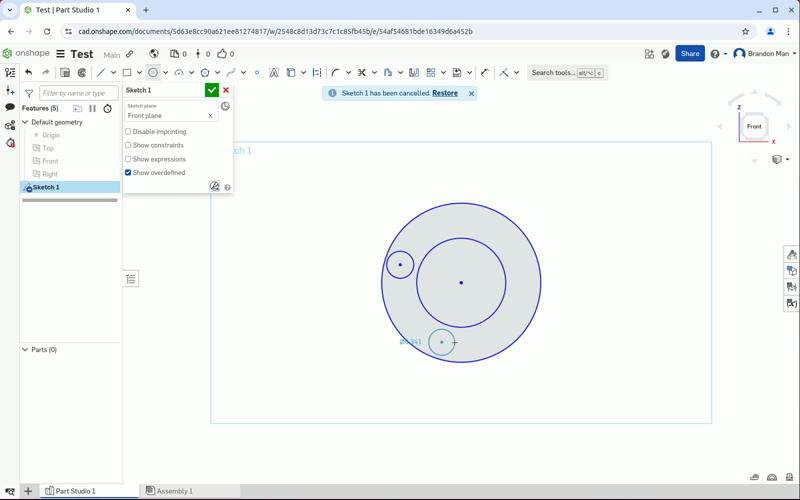
click(454, 342)
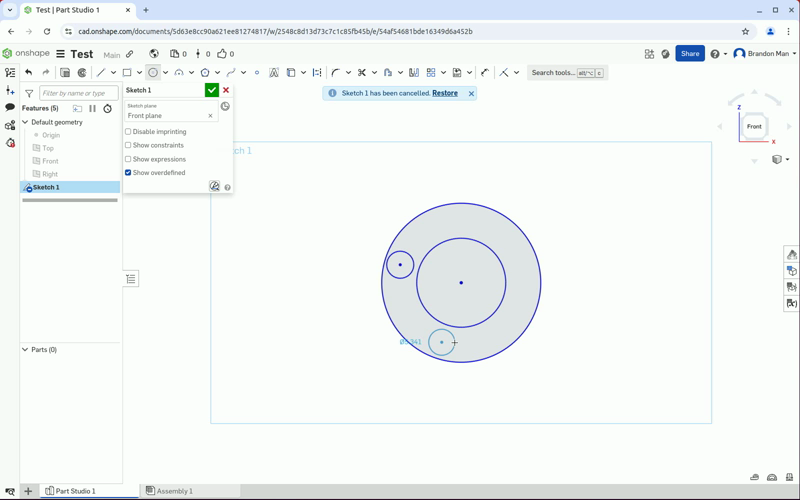
key(esc)
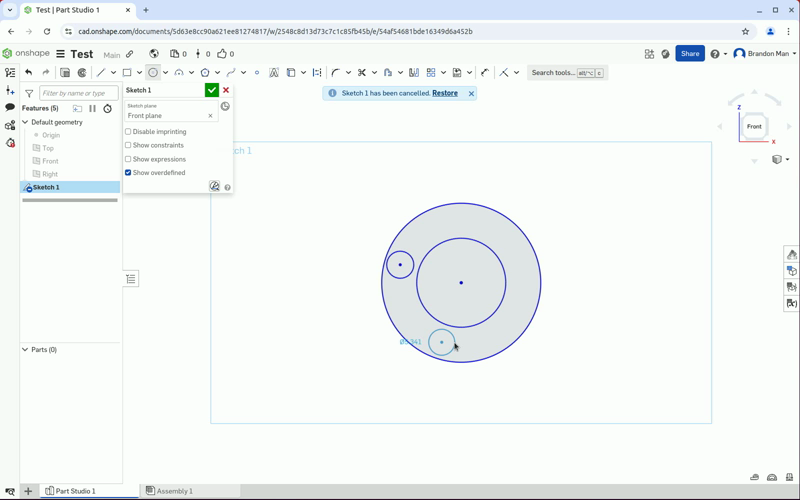
key(c)
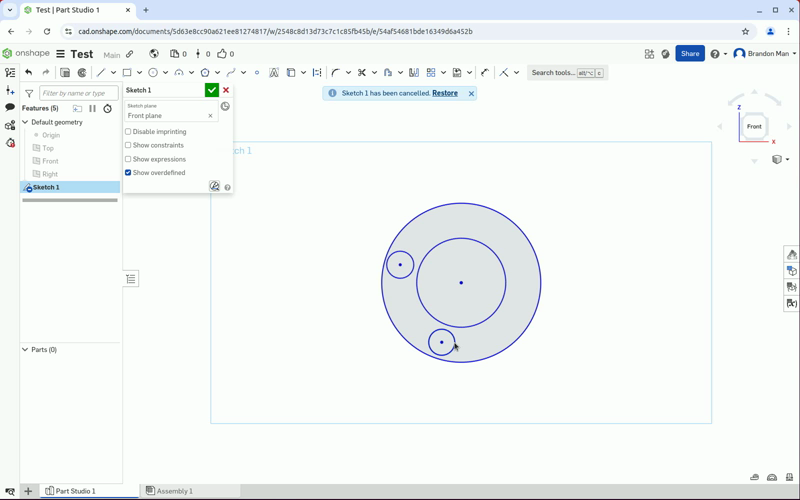
key_down(shift)
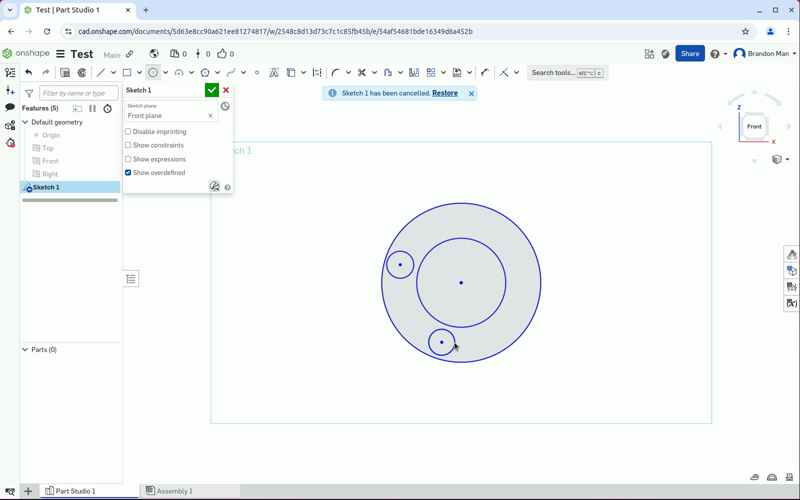
mouse_move(479, 223)
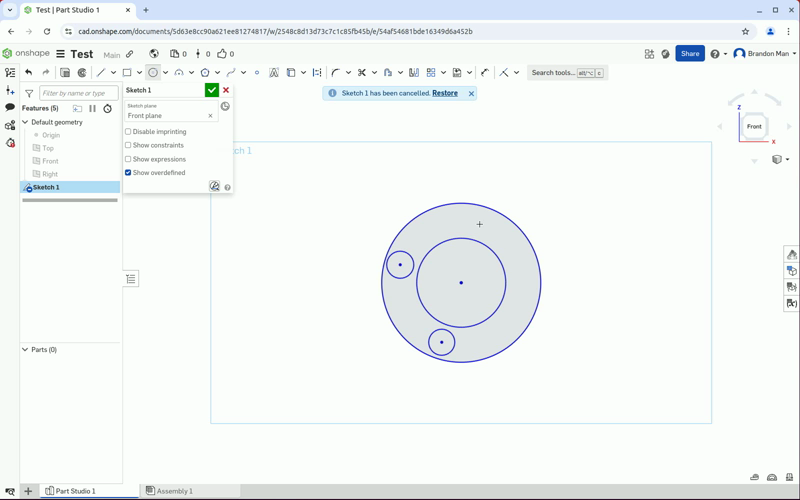
click(479, 223)
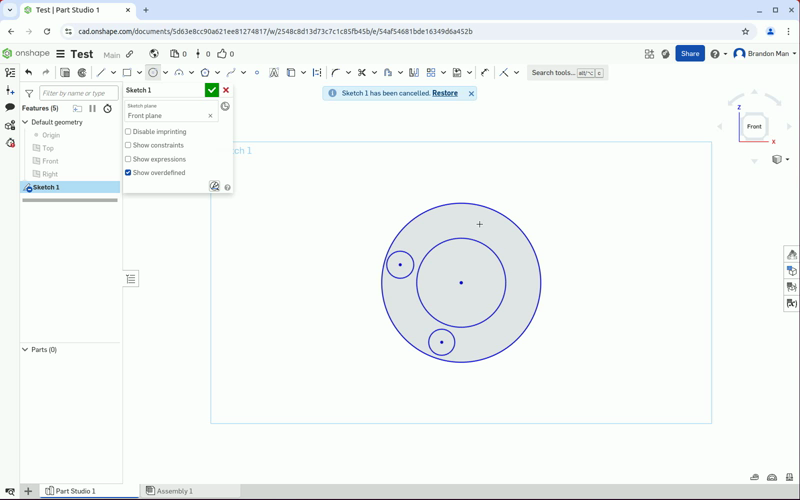
key_up(shift)
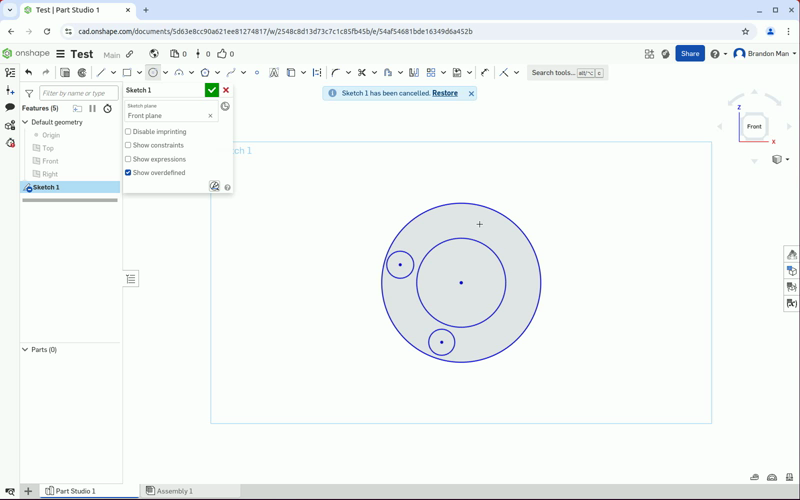
mouse_move(492, 223)
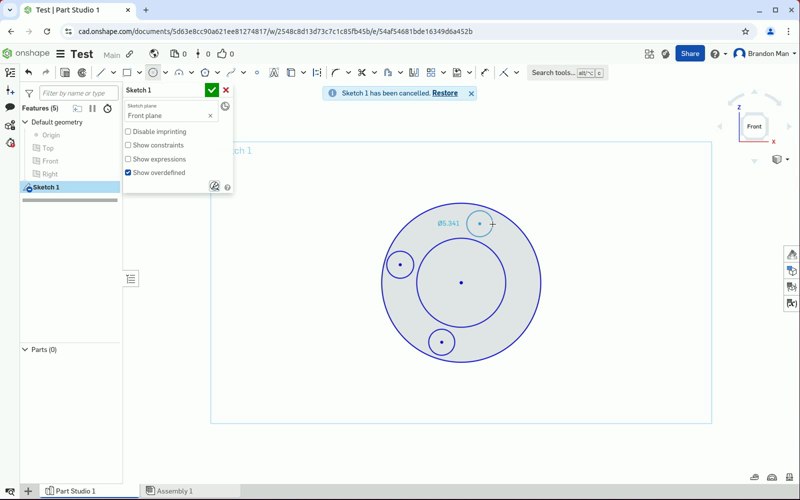
click(492, 223)
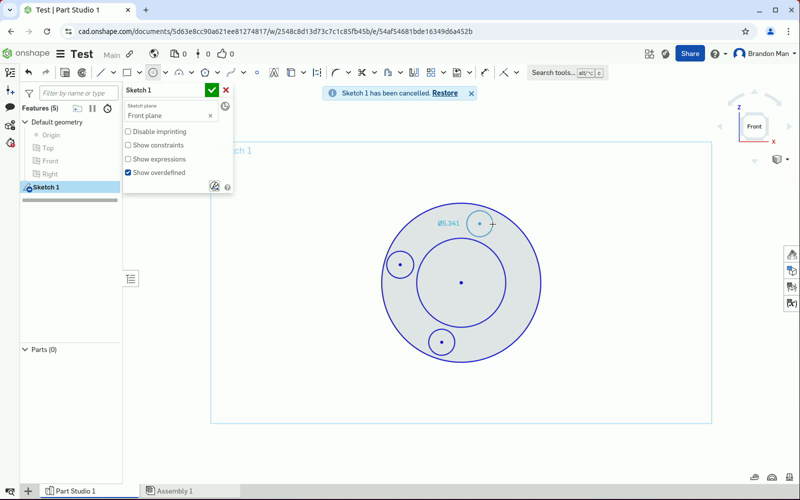
key(esc)
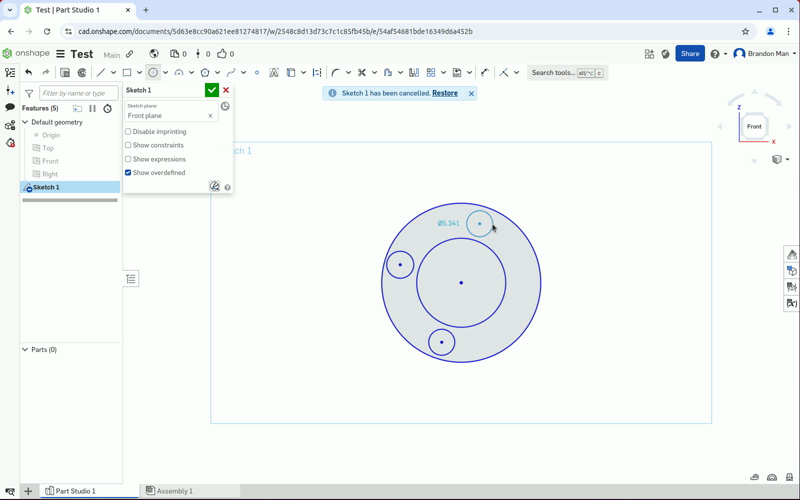
key(c)
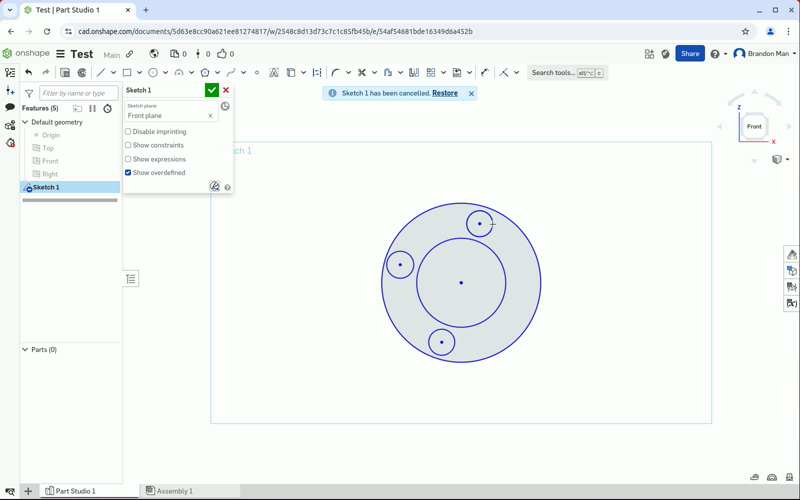
key_down(shift)
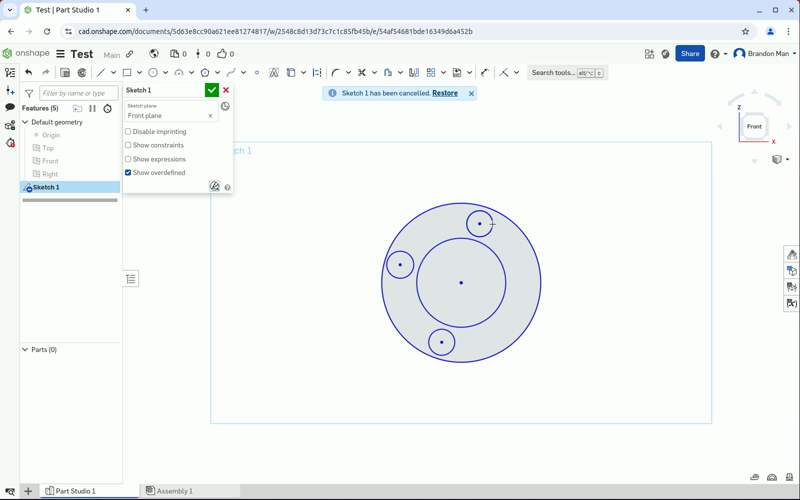
mouse_move(520, 300)
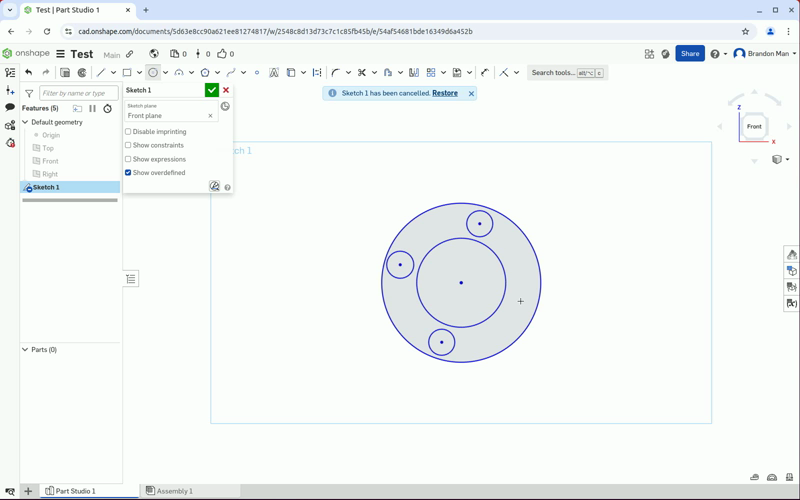
click(520, 300)
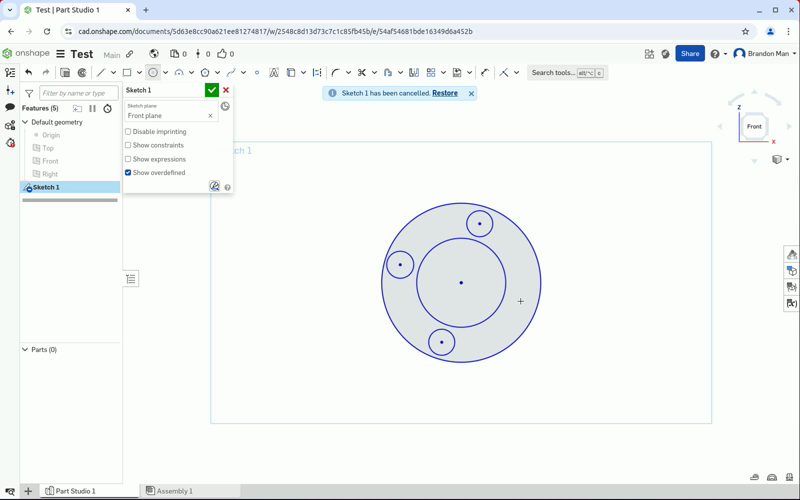
key_up(shift)
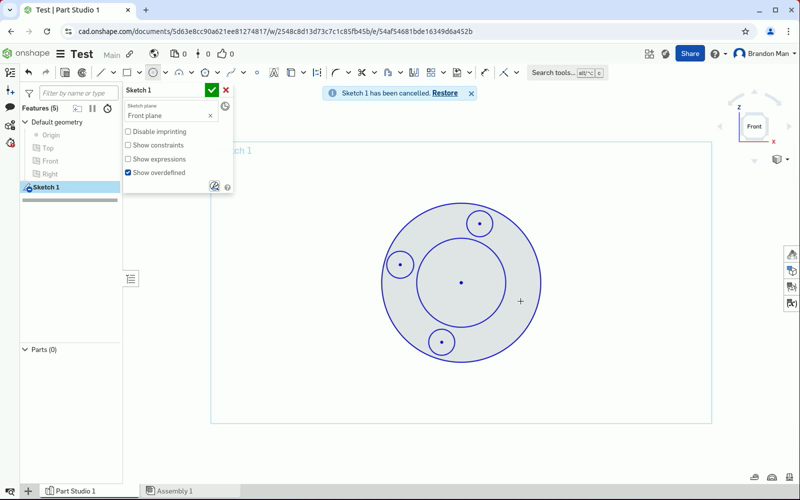
mouse_move(534, 300)
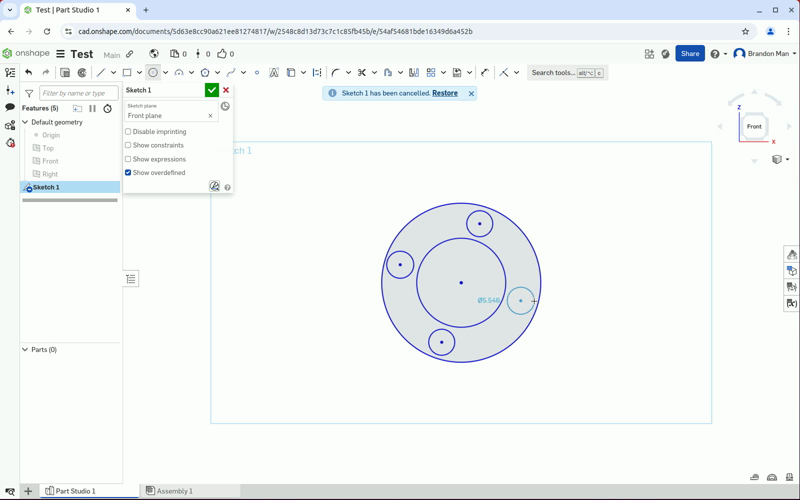
click(534, 300)
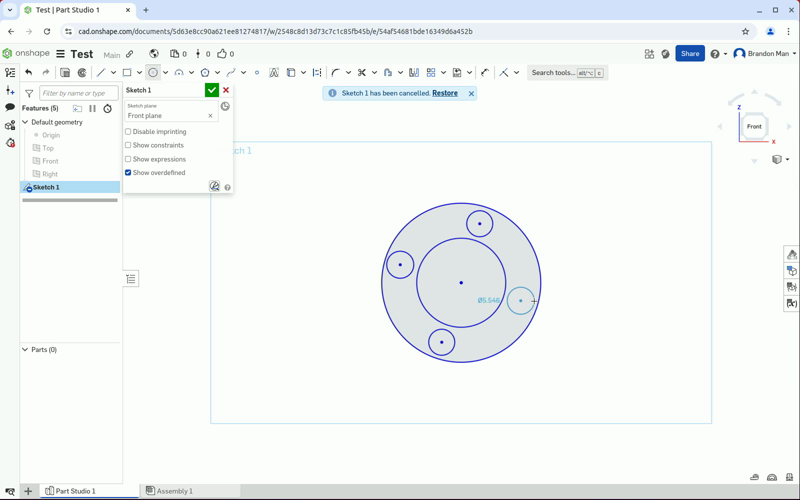
key(esc)
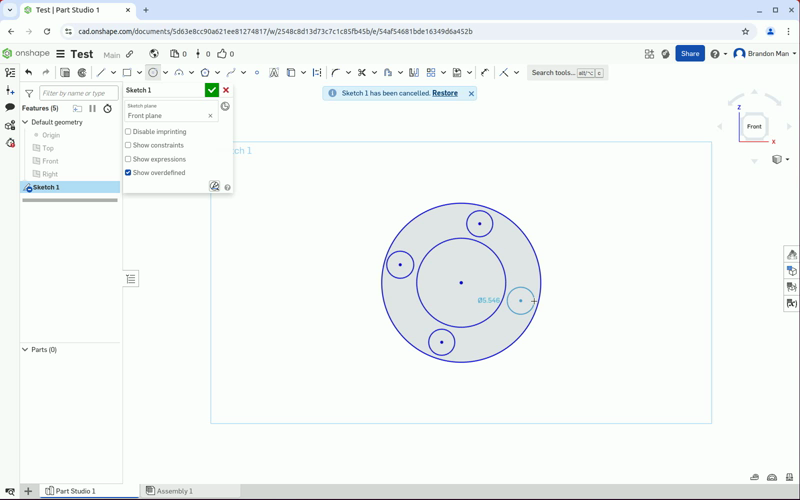
mouse_move(501, 231)
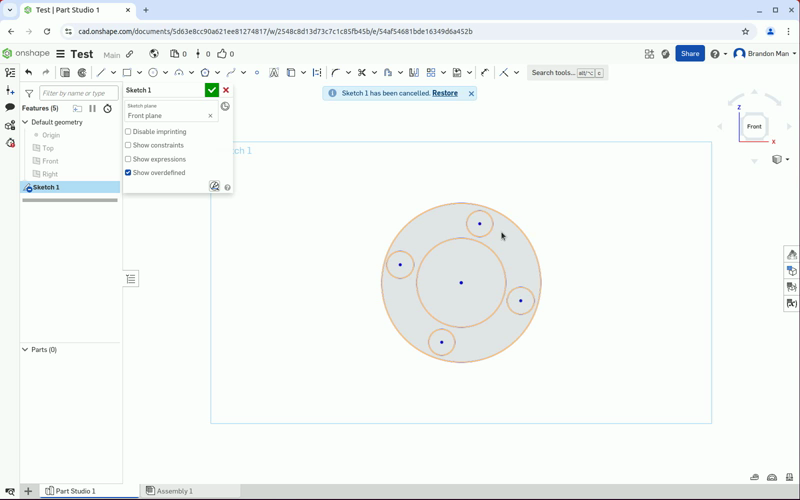
click(501, 231)
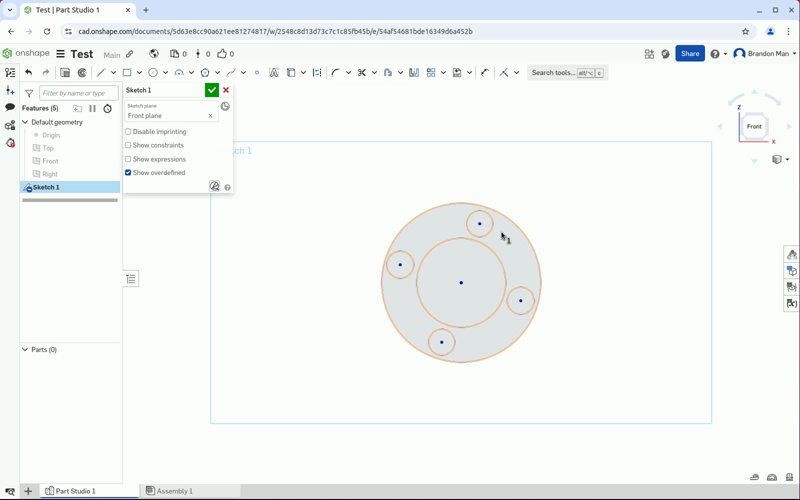
mouse_move(73, 352)
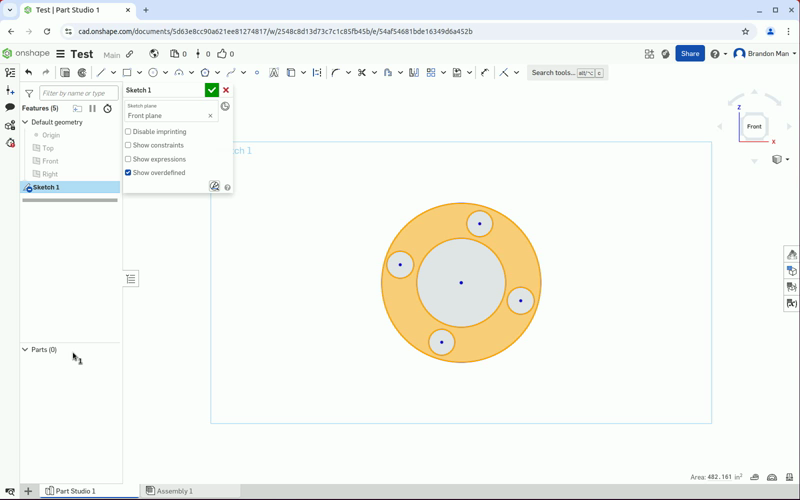
key(shift+y)
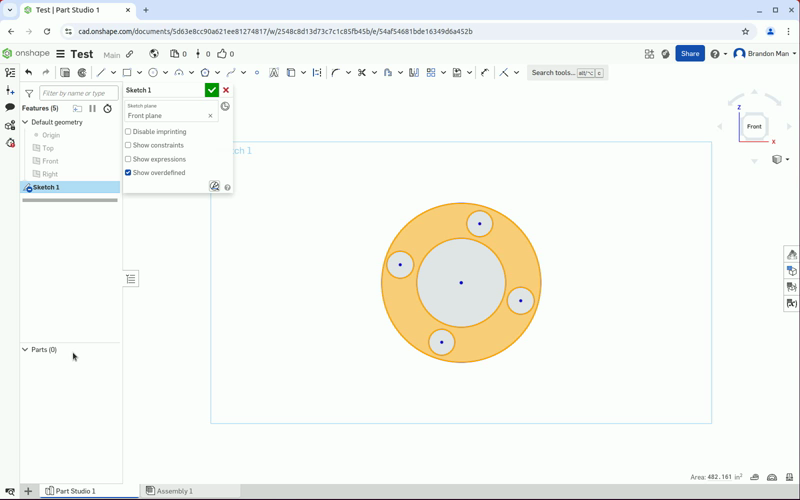
key(shift+e)
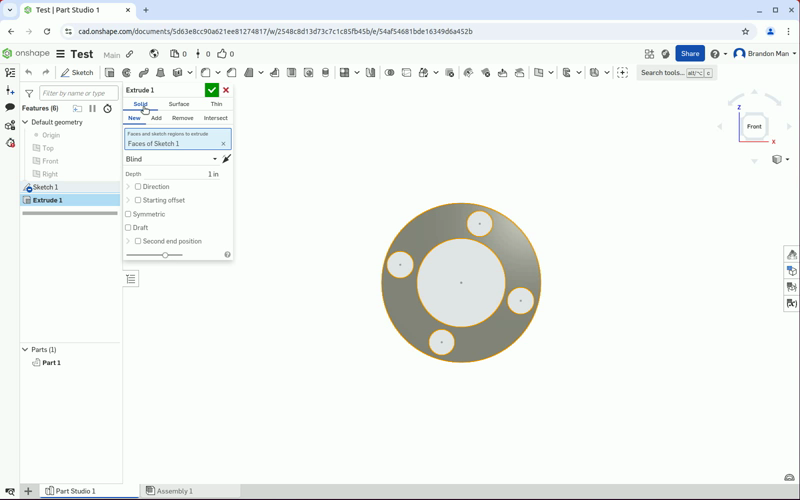
mouse_move(143, 106)
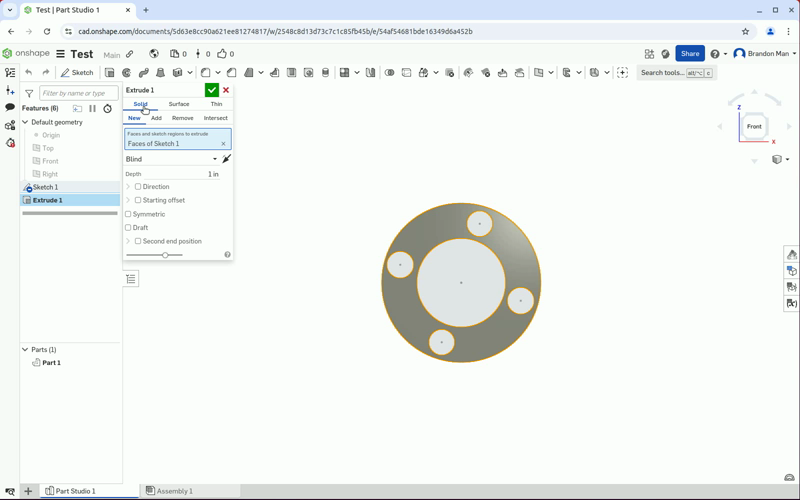
click(143, 106)
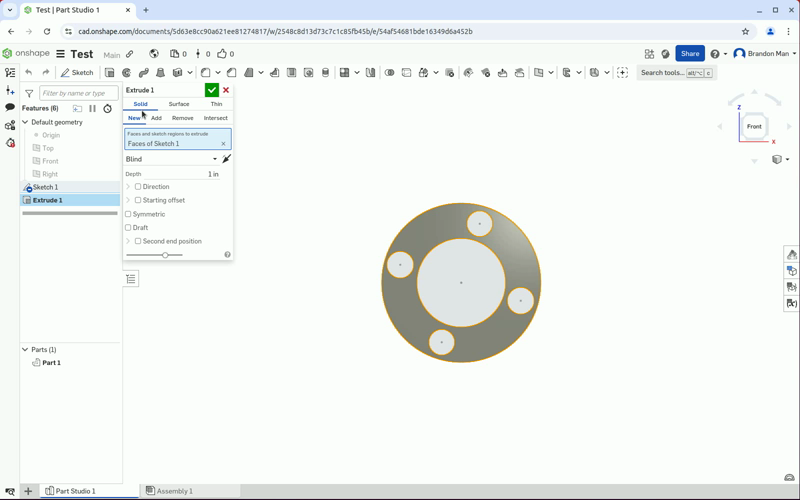
mouse_move(137, 120)
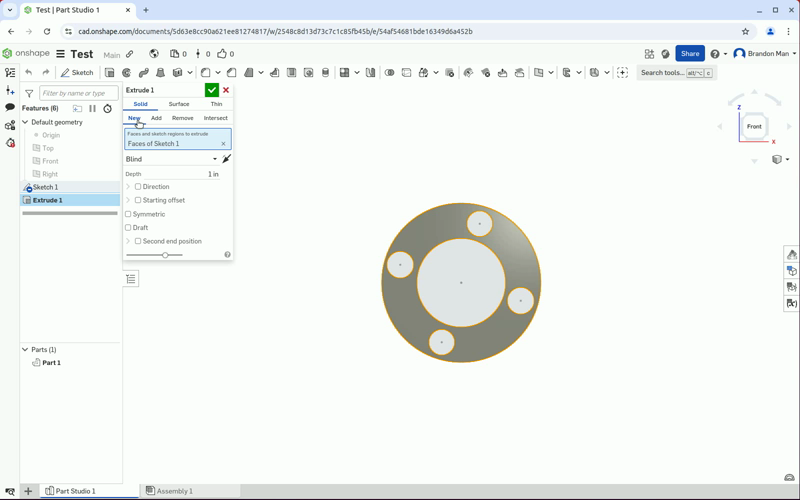
click(137, 120)
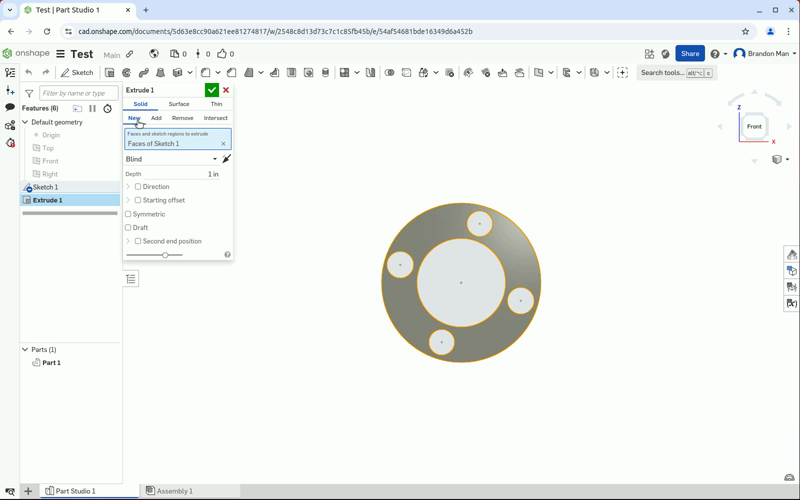
key(tab, 4)
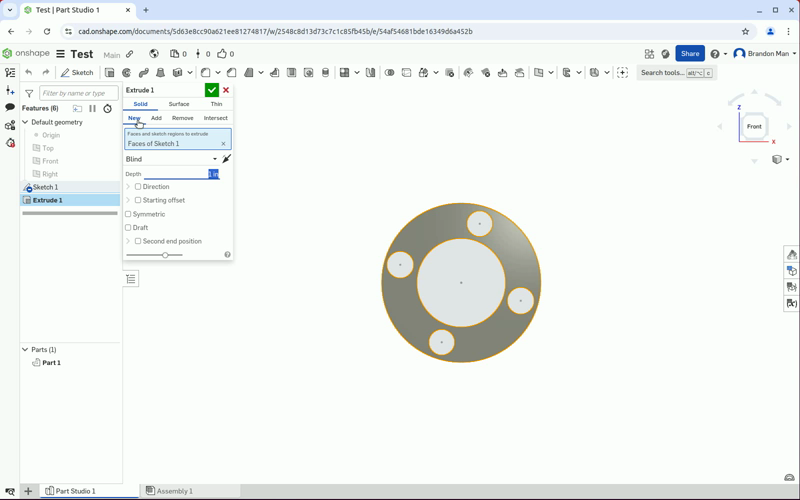
text(6.74)
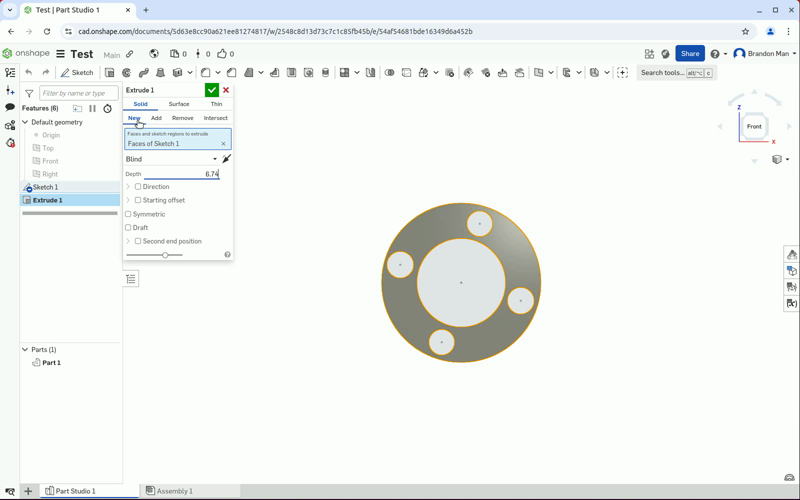
key(tab, 3)
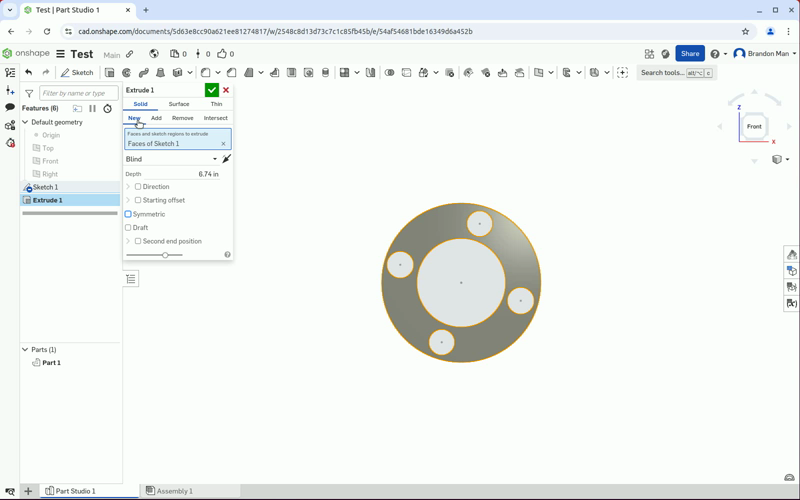
key(space)
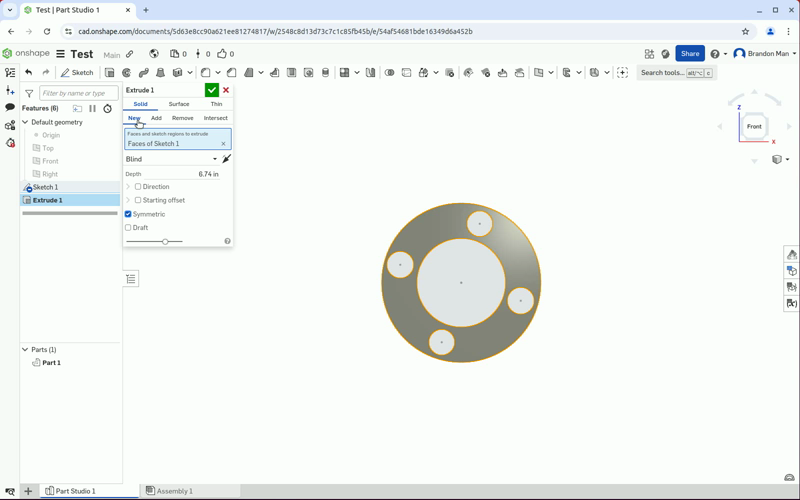
key(enter)
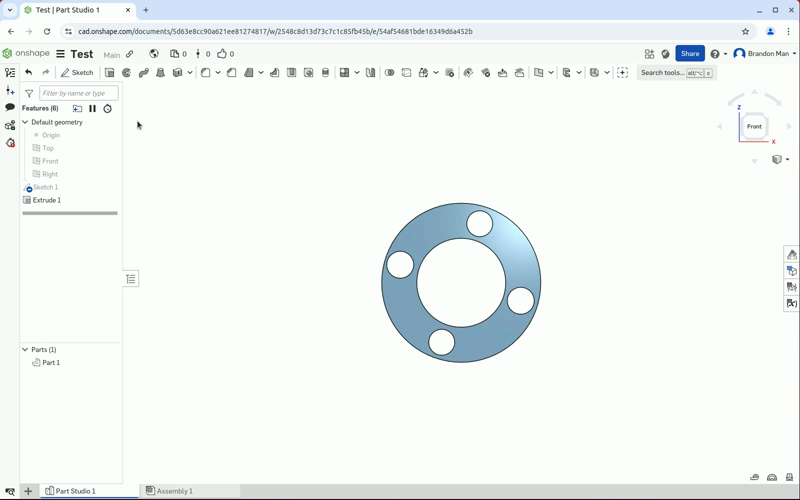
key(shift+h)
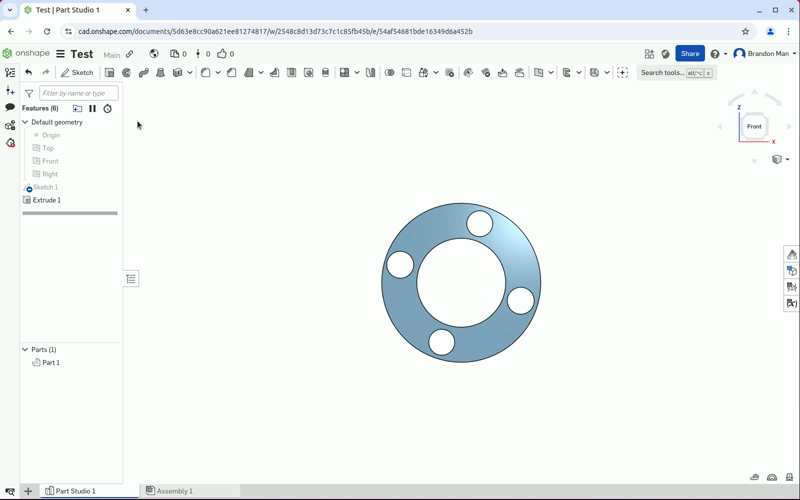
key(shift+h)
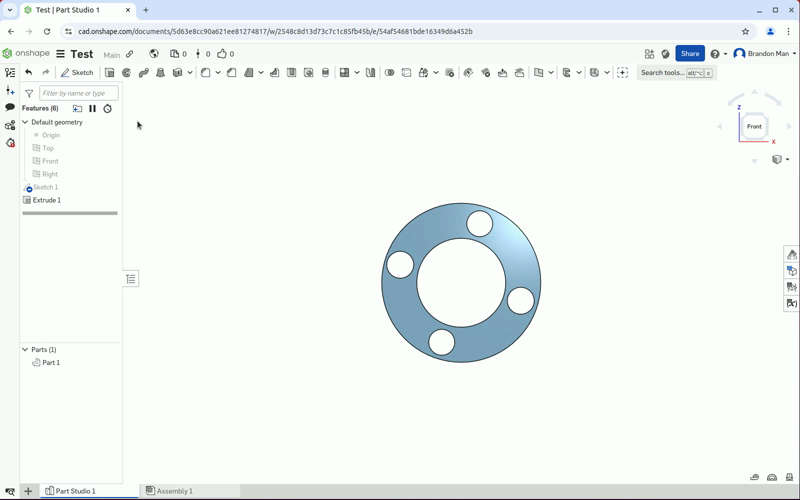
mouse_move(73, 189)
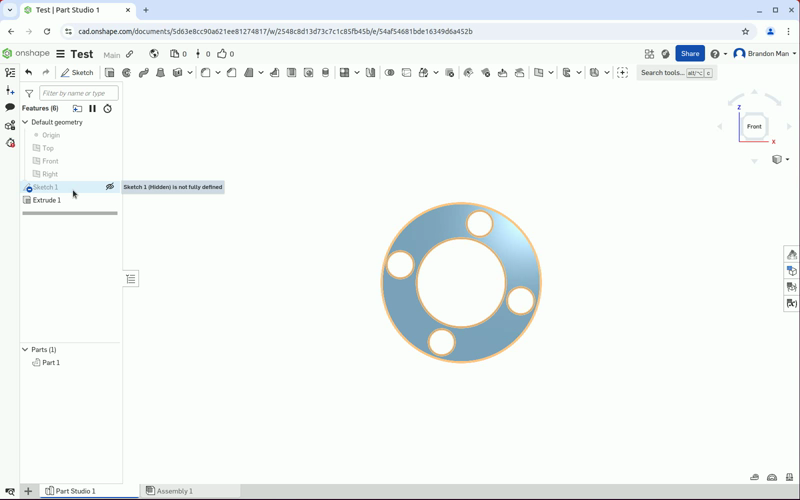
click(73, 189)
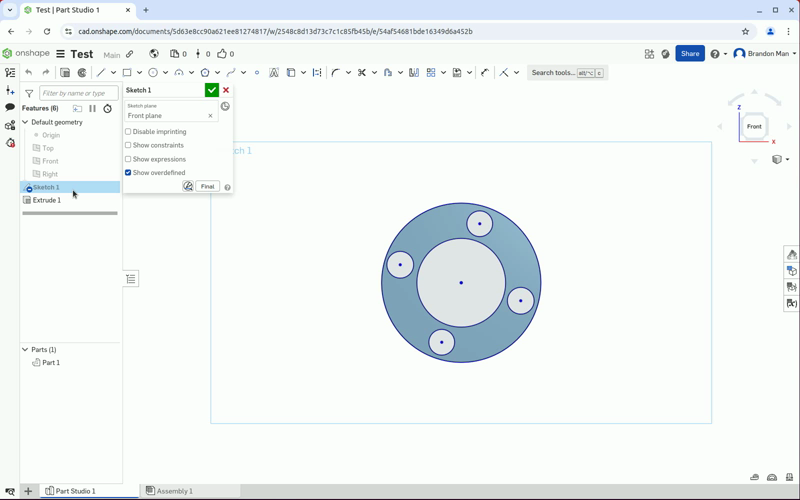
mouse_move(229, 92)
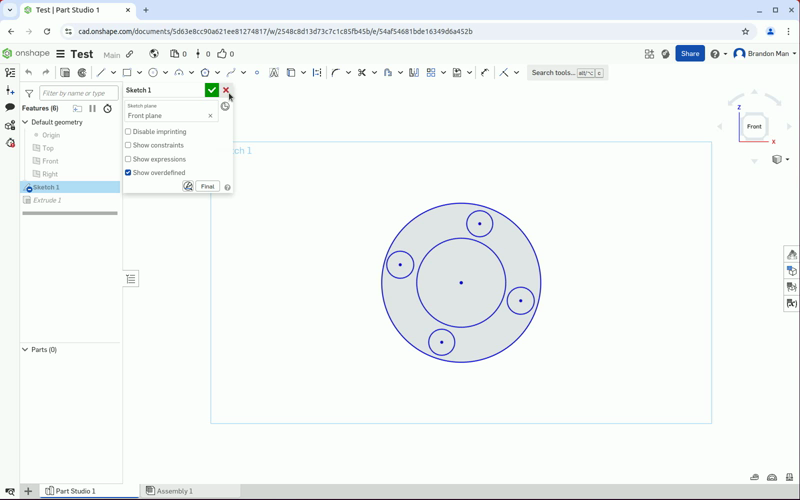
click(229, 92)
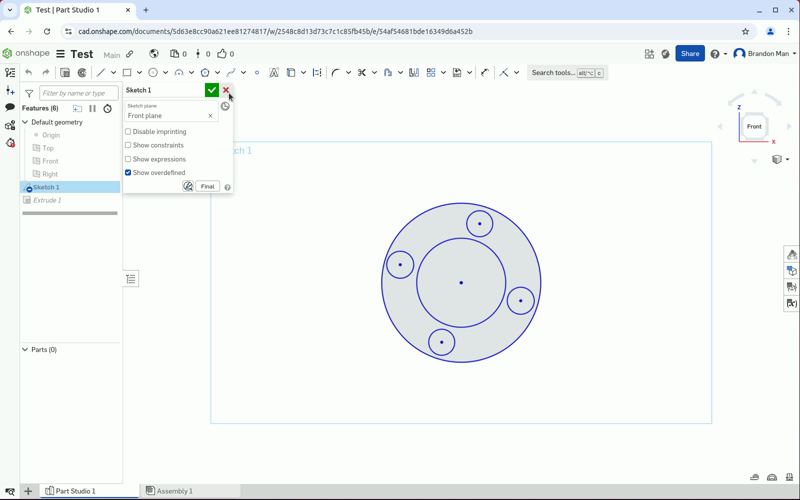
key(shift+s)
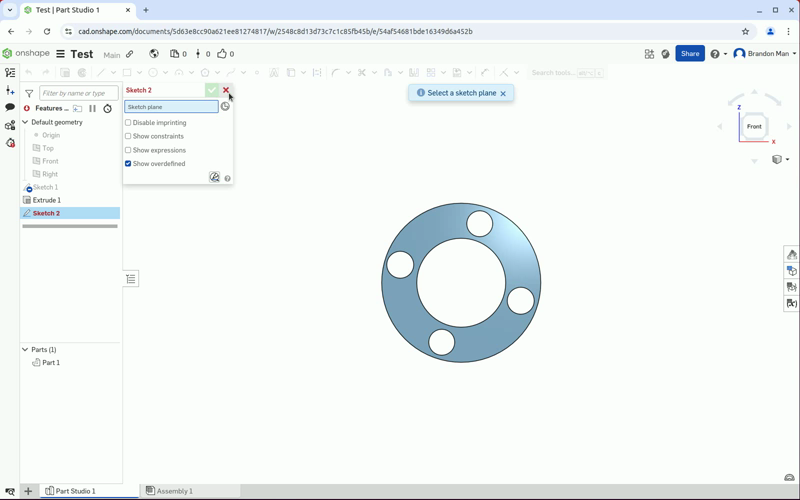
mouse_move(73, 163)
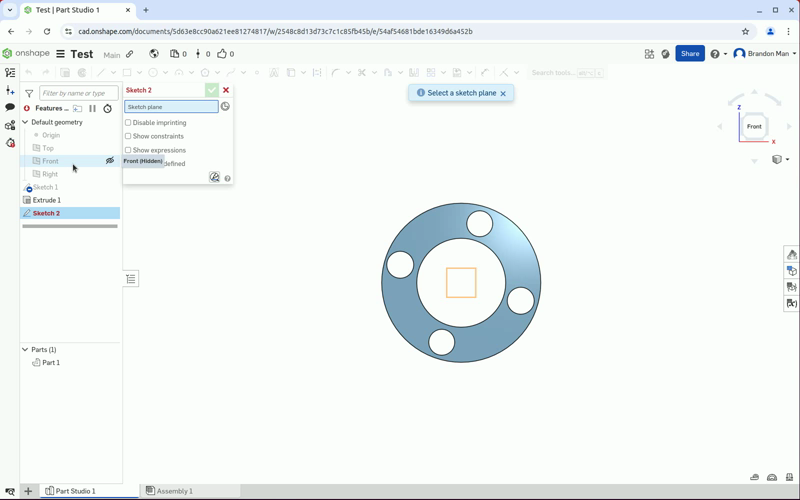
click(73, 163)
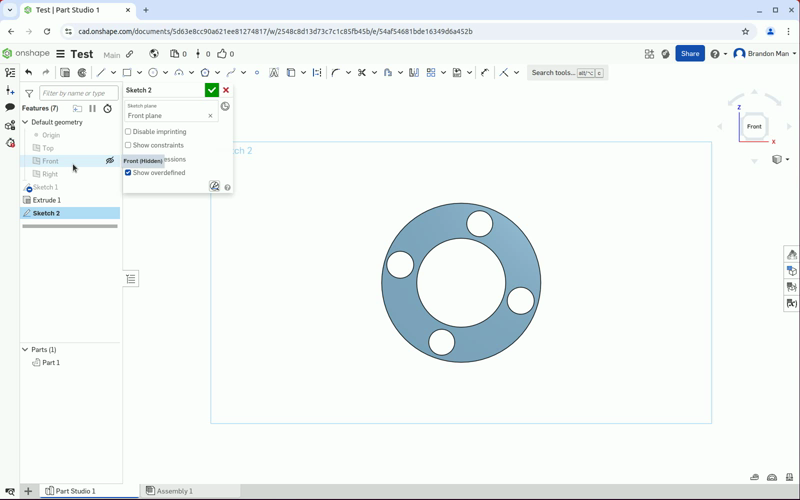
mouse_move(73, 352)
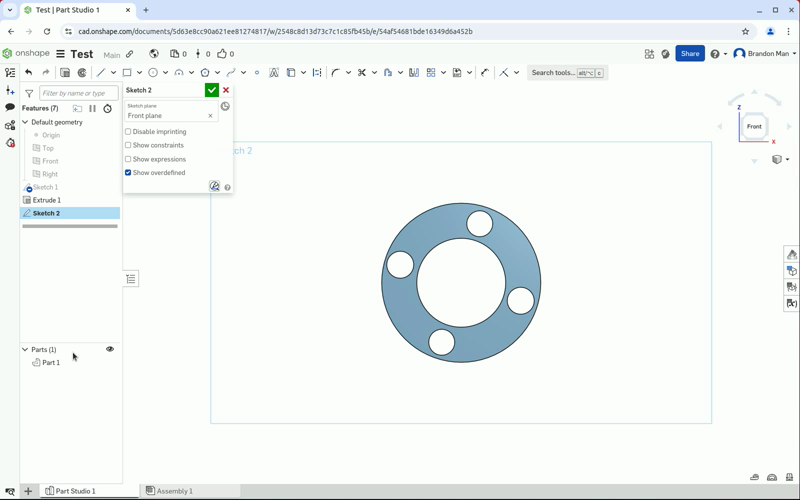
key(y)
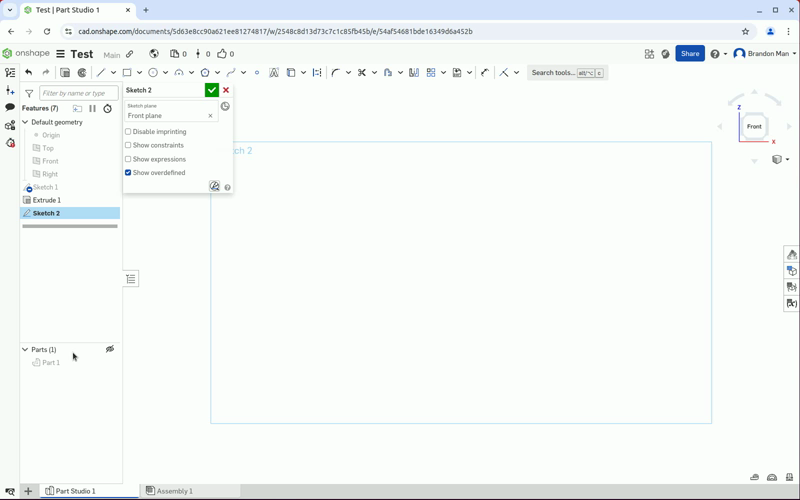
key(c)
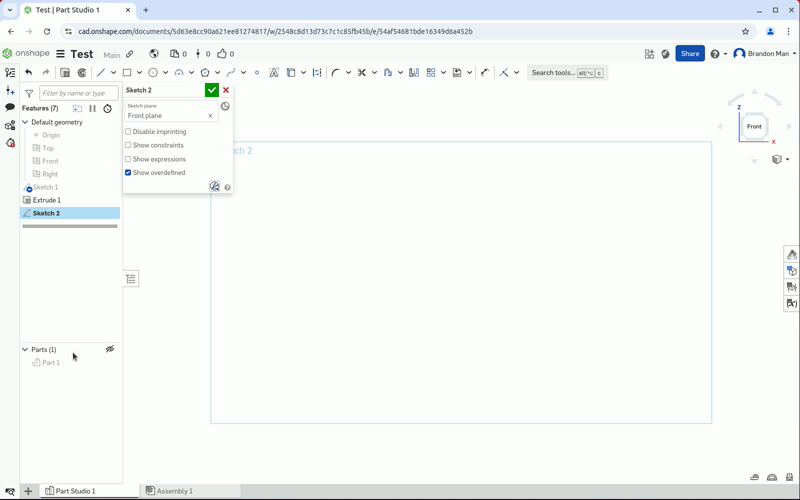
key_down(shift)
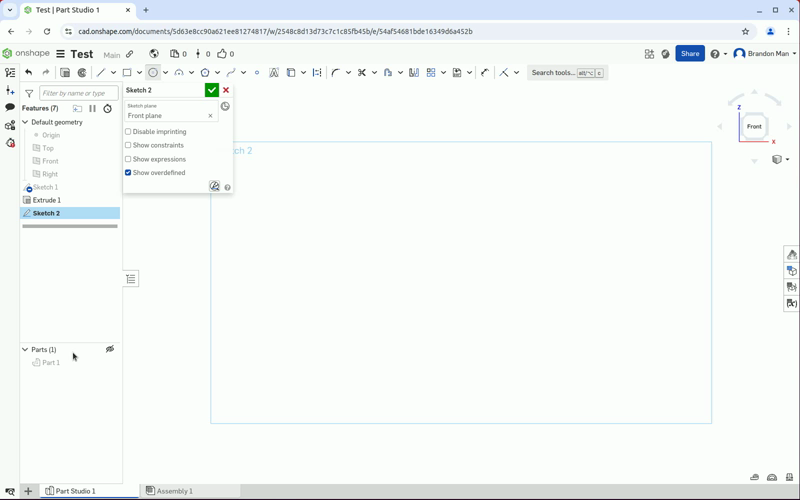
mouse_move(461, 282)
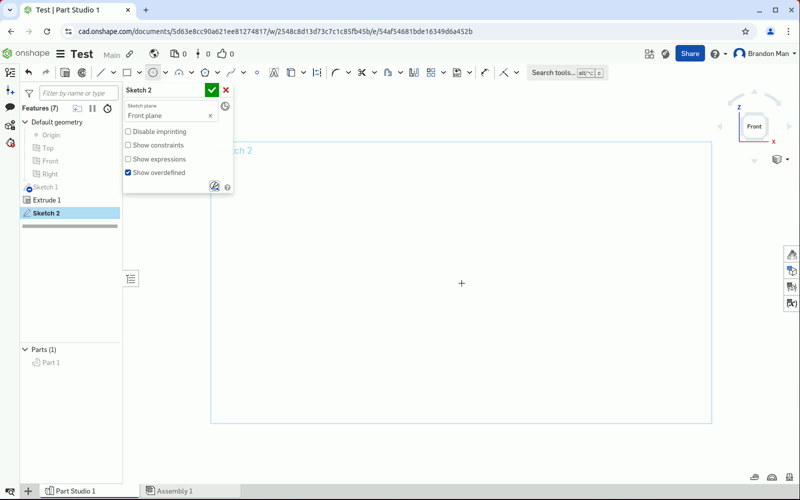
click(461, 282)
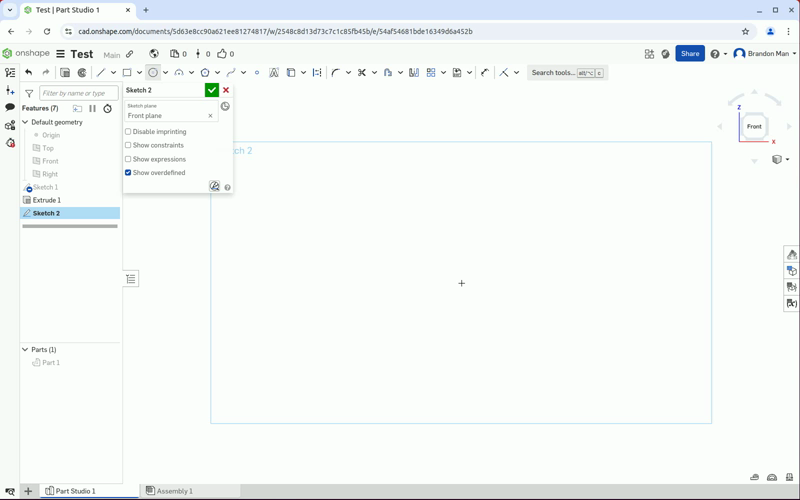
key_up(shift)
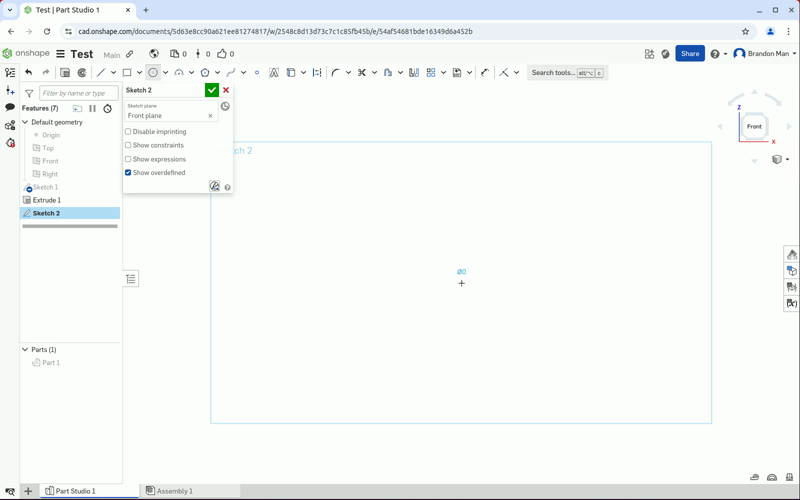
mouse_move(507, 282)
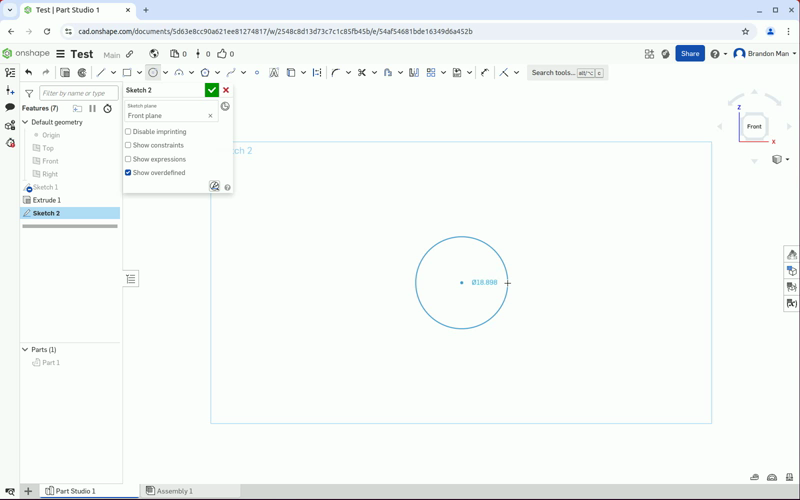
click(507, 282)
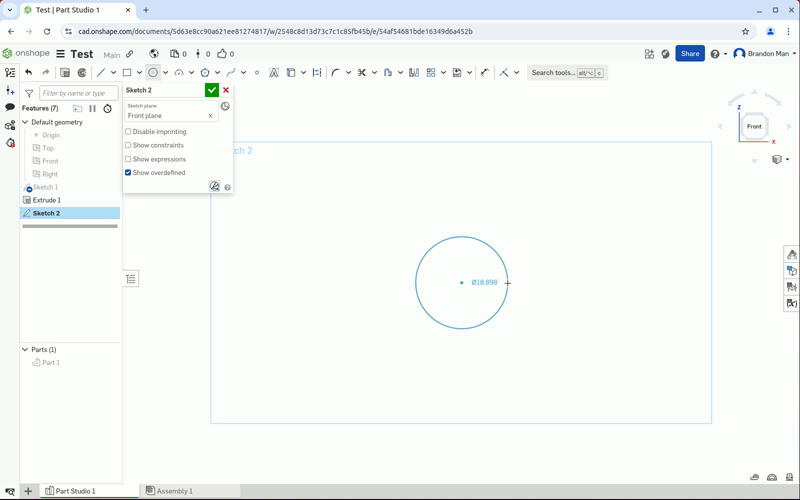
key(esc)
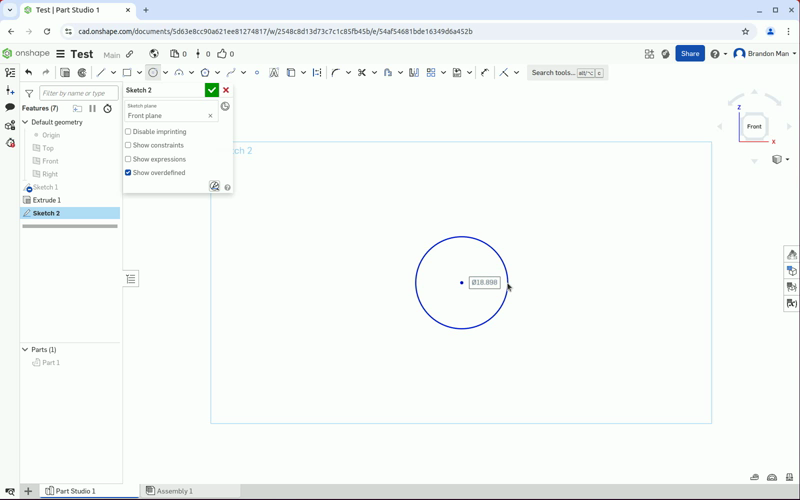
mouse_move(446, 290)
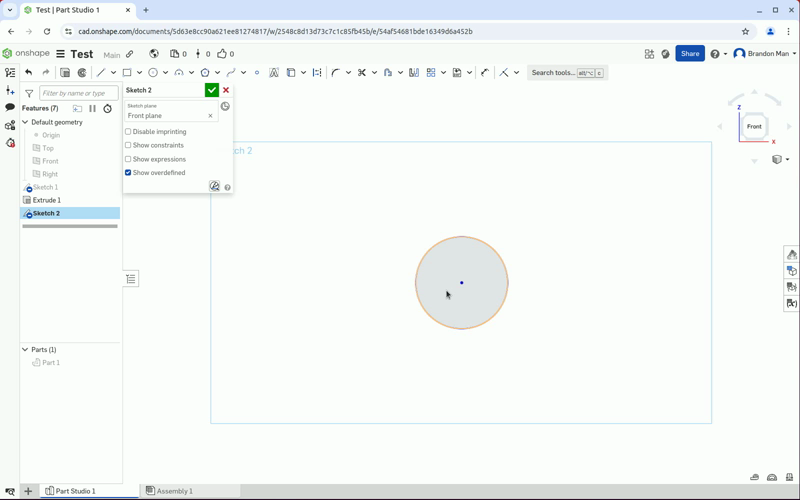
click(446, 290)
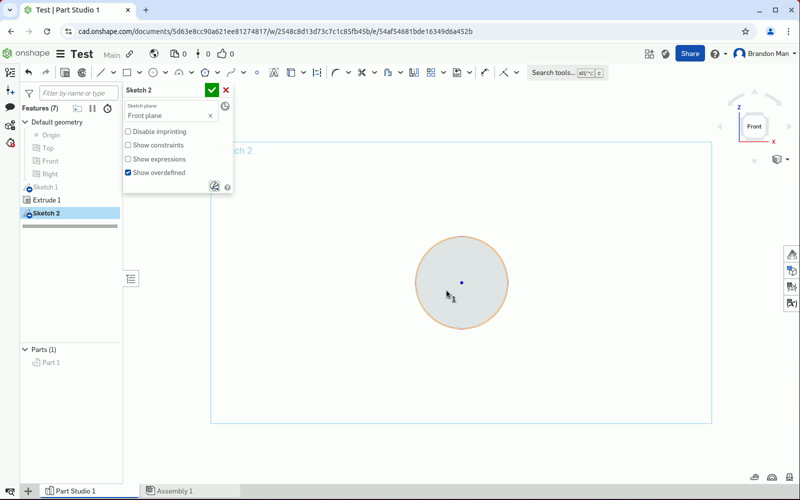
mouse_move(73, 352)
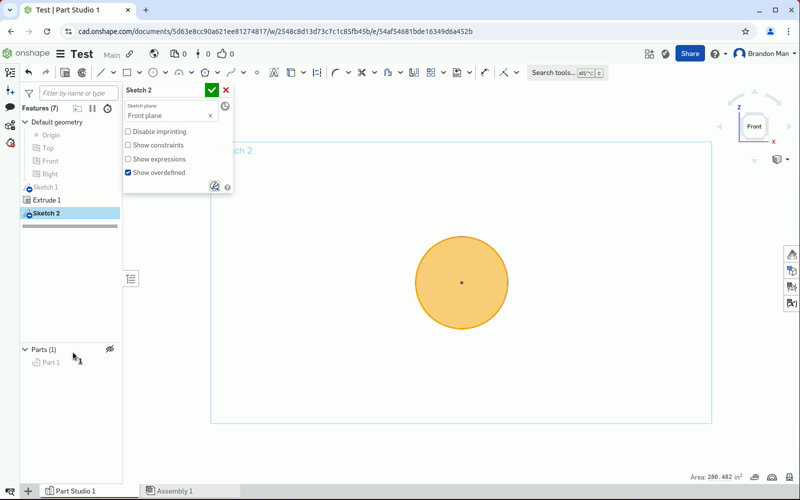
key(shift+y)
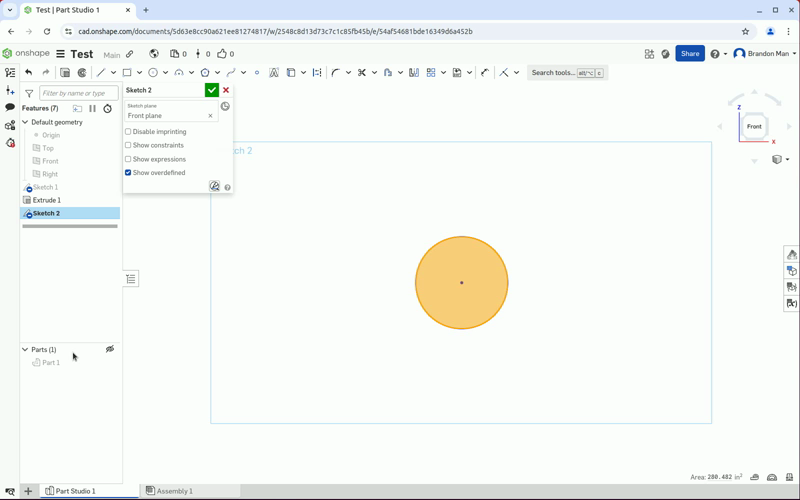
key(shift+e)
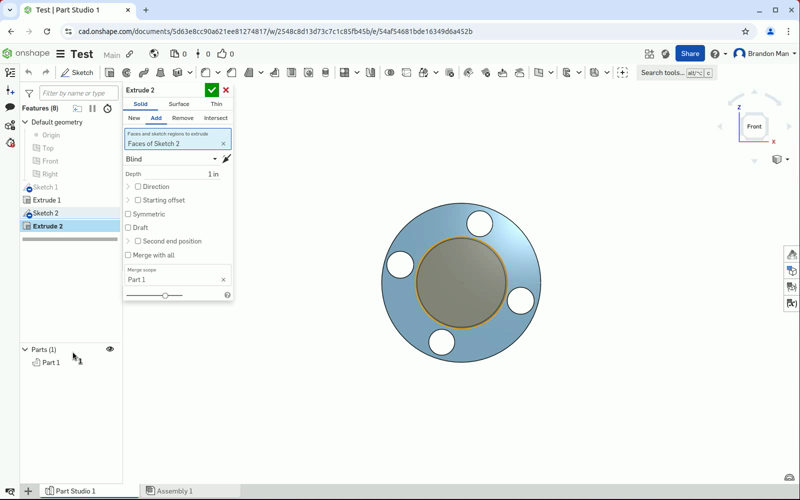
mouse_move(143, 106)
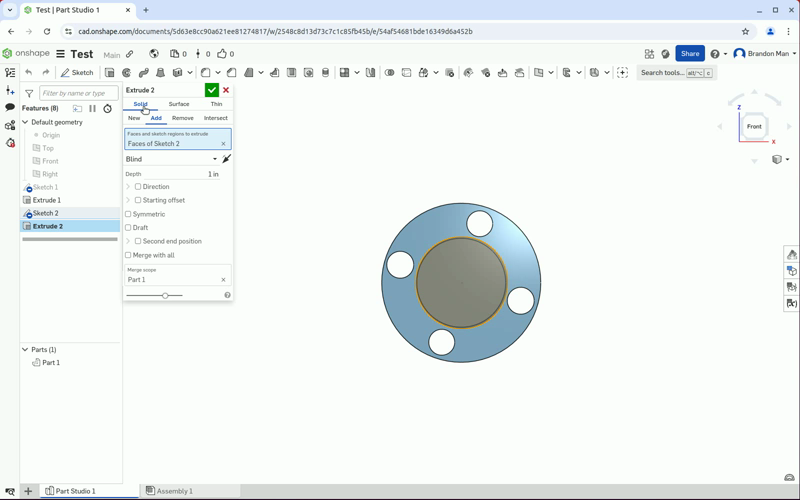
click(143, 106)
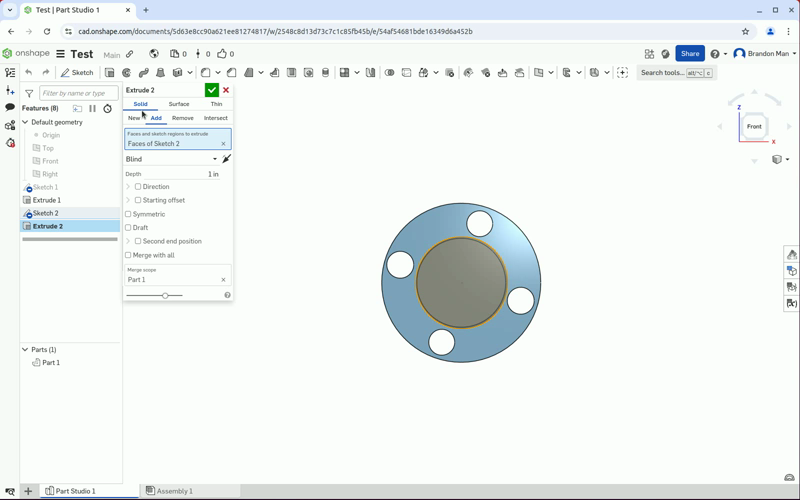
mouse_move(137, 120)
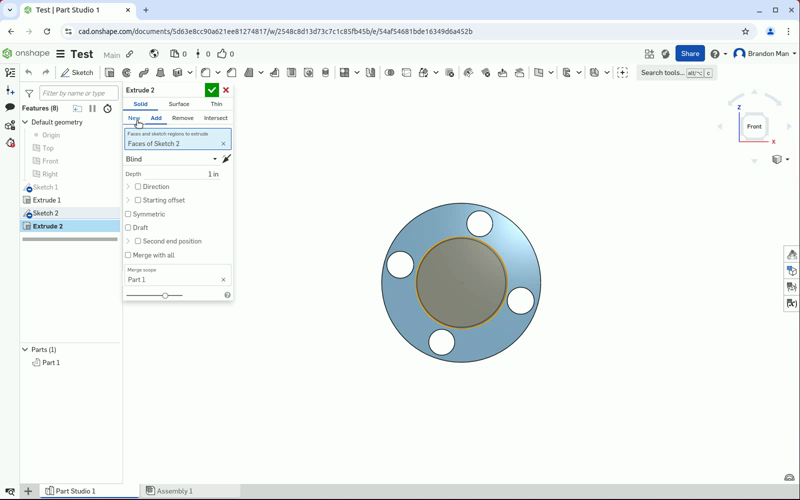
click(137, 120)
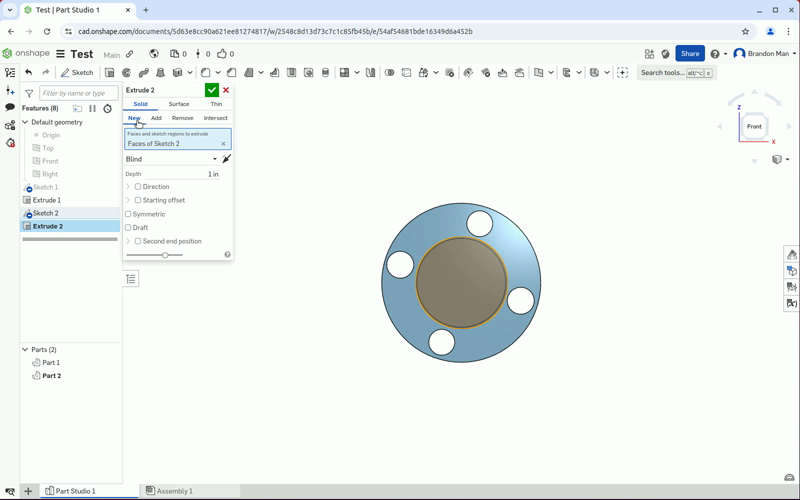
key(tab, 4)
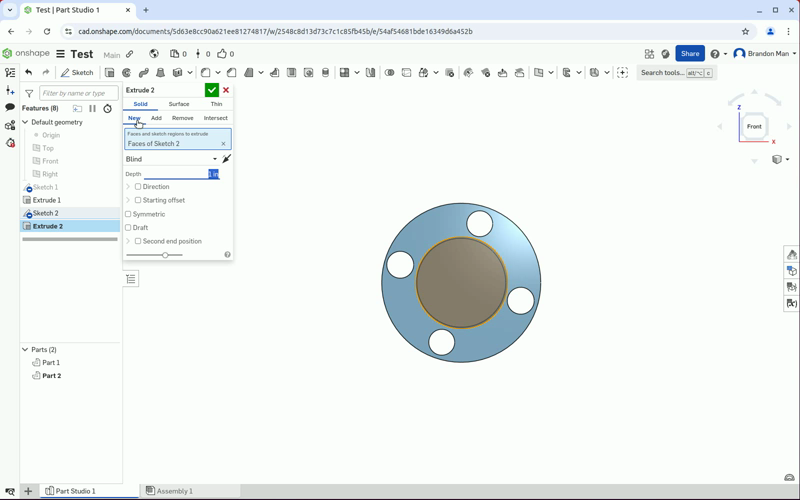
text(13.962)
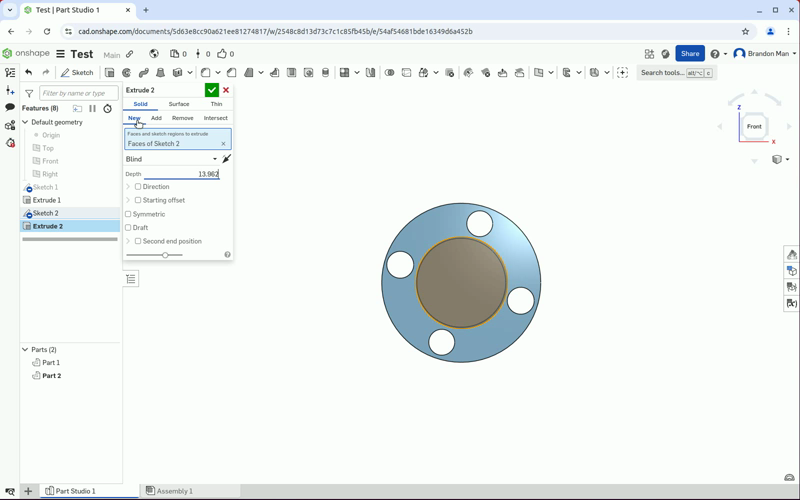
key(tab, 3)
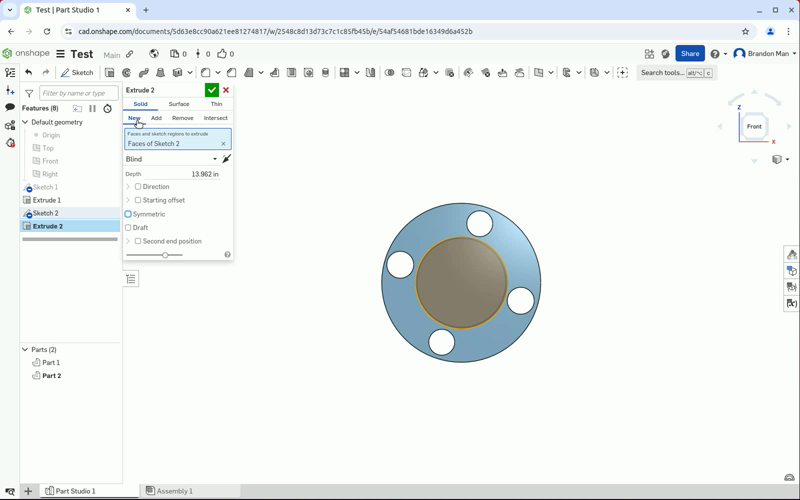
key(space)
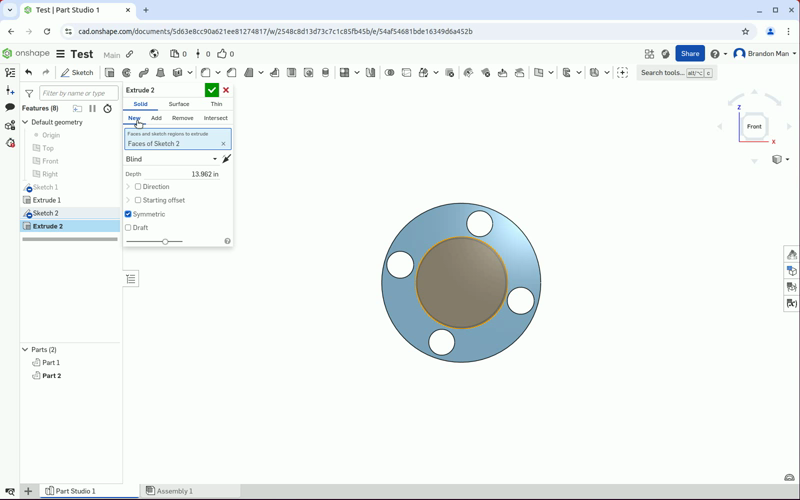
key(enter)
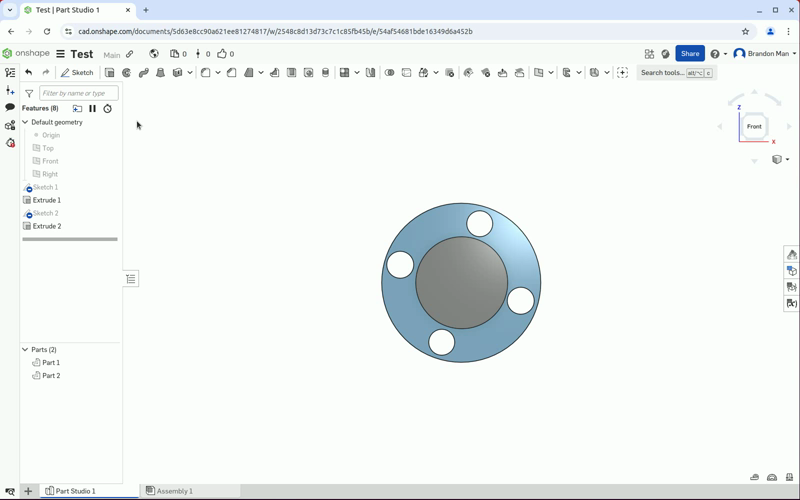
key(shift+h)
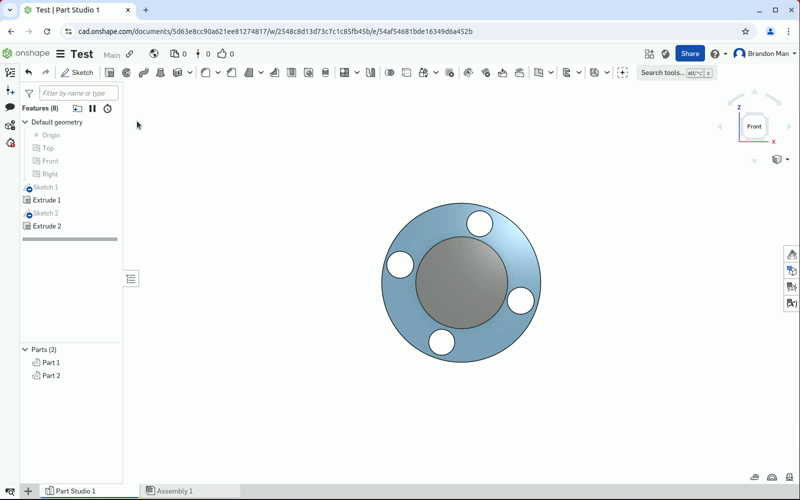
key(shift+h)
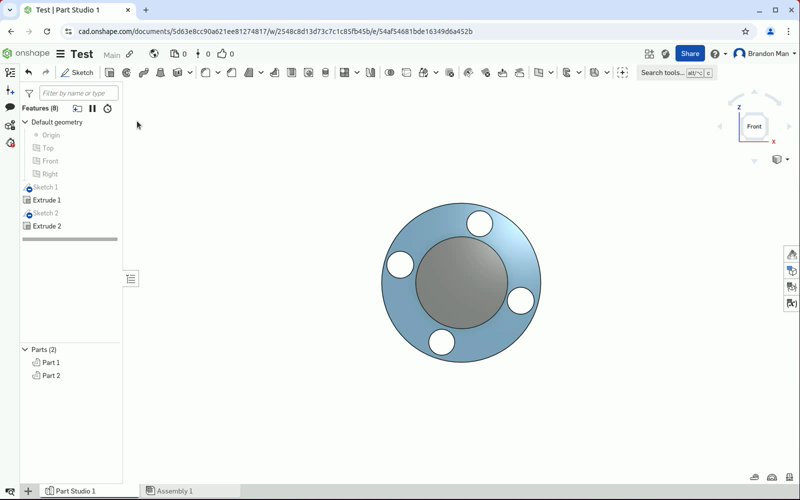
mouse_move(73, 189)
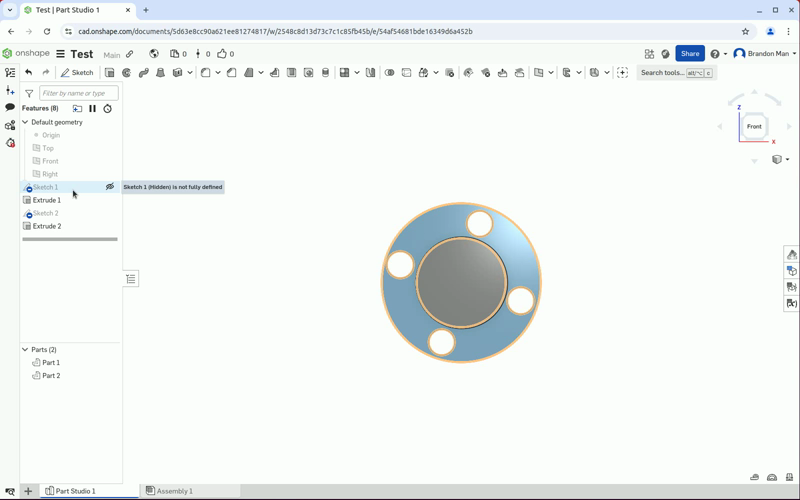
click(73, 189)
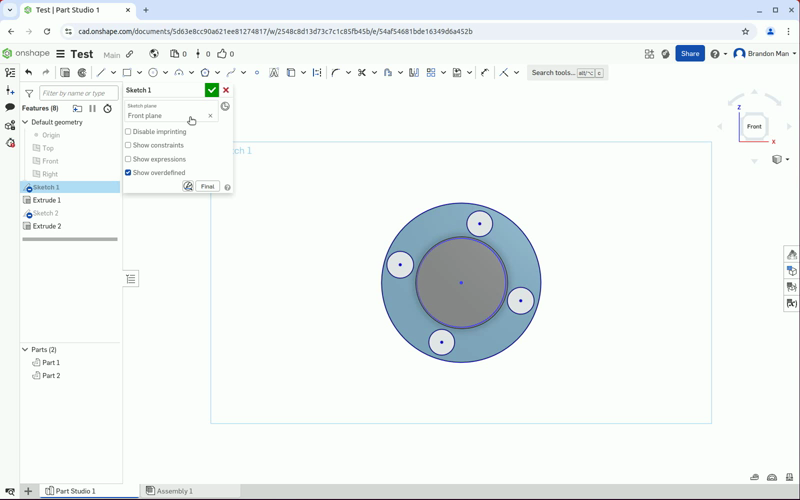
mouse_move(229, 92)
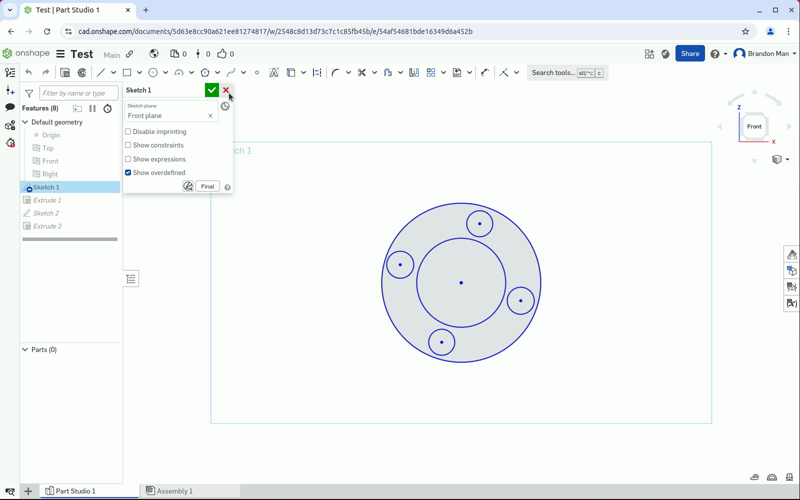
click(229, 92)
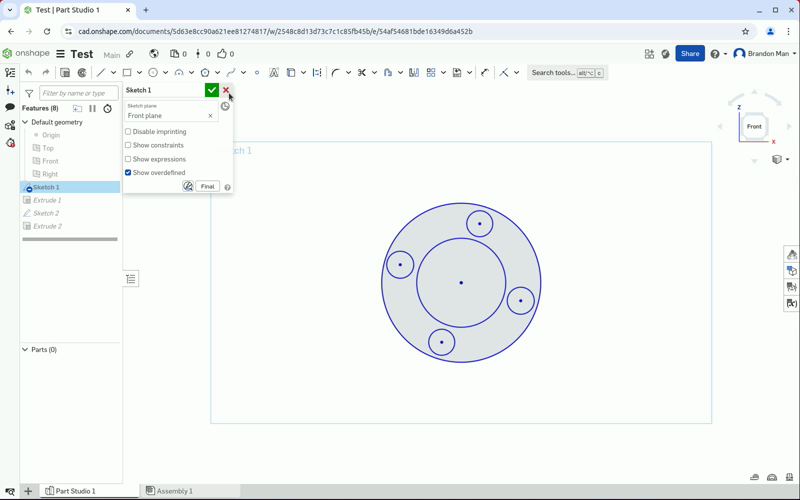
key(shift+s)
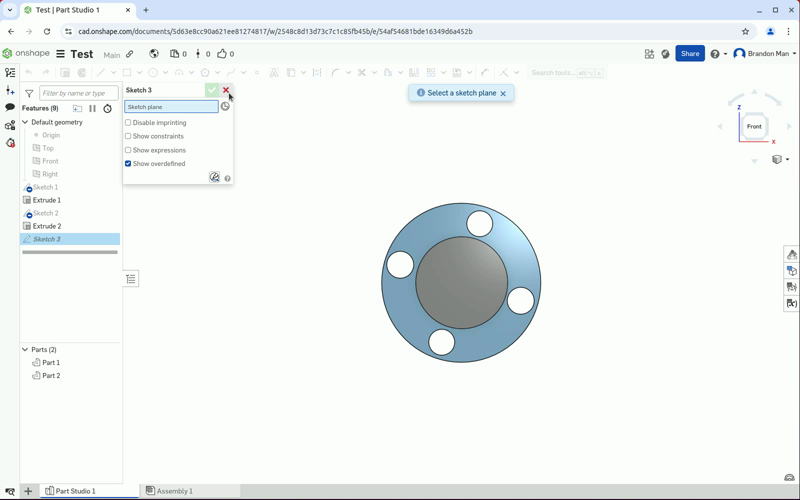
mouse_move(73, 163)
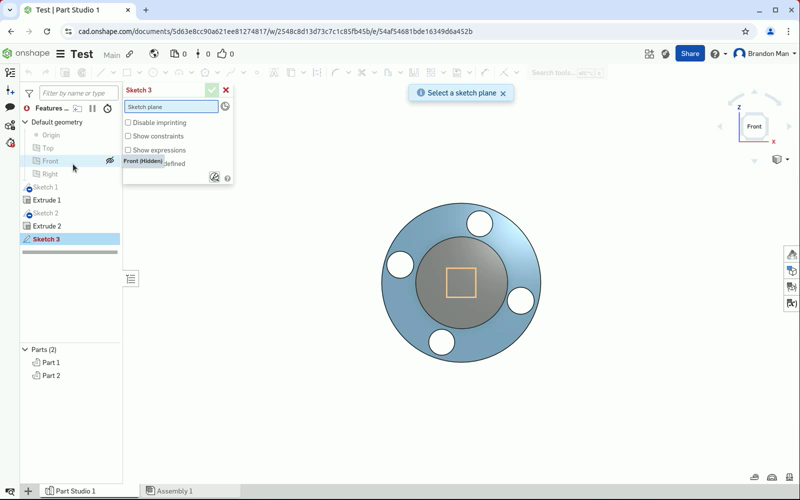
click(73, 163)
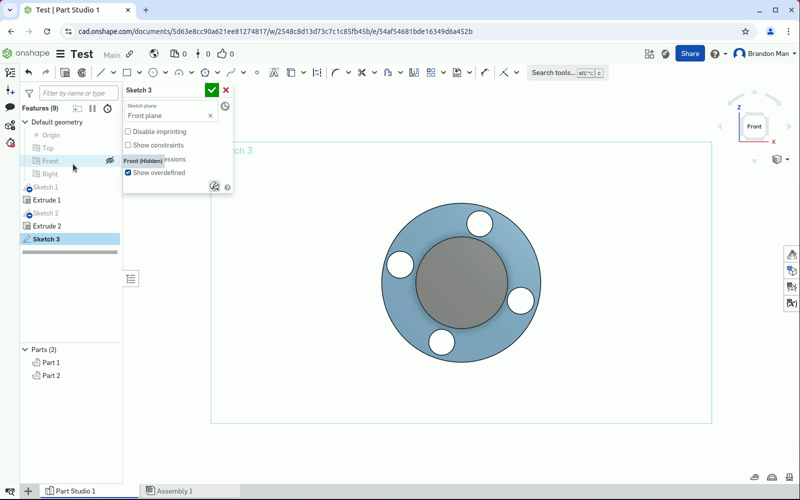
mouse_move(73, 352)
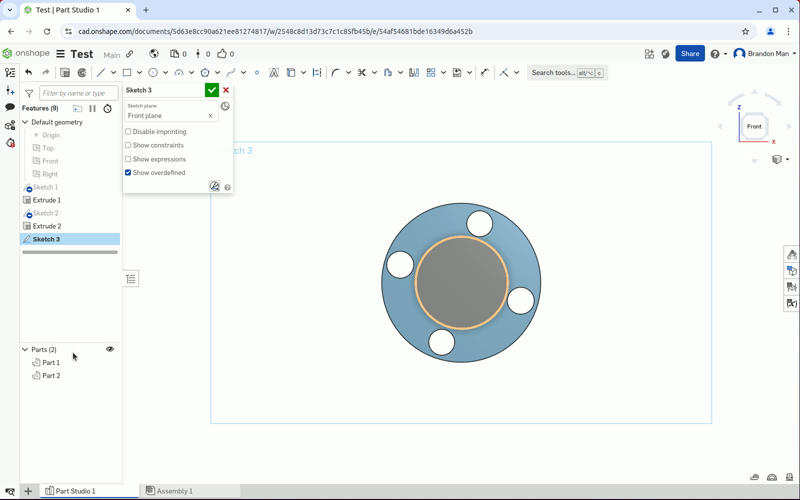
key(y)
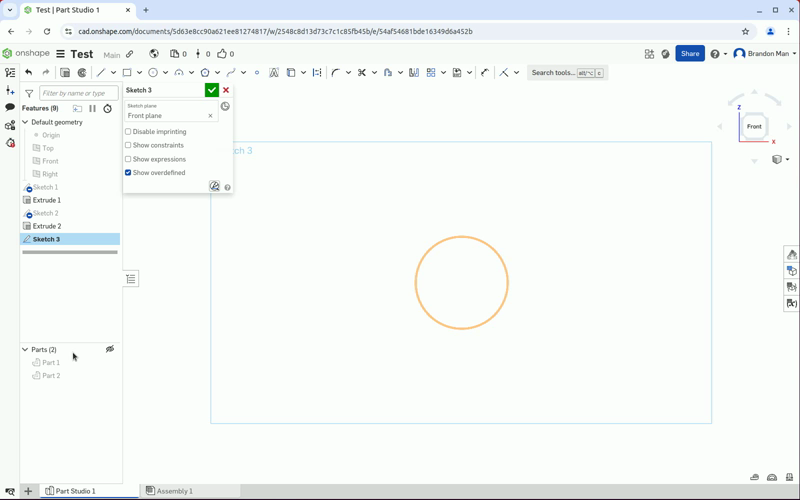
key(c)
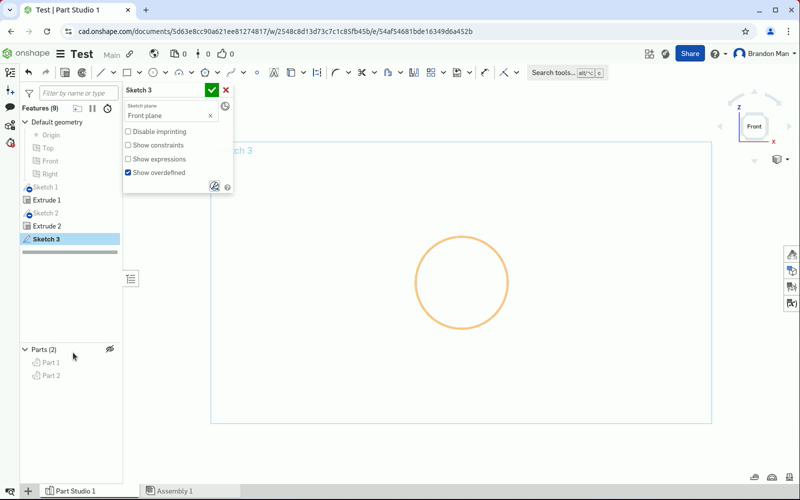
key_down(shift)
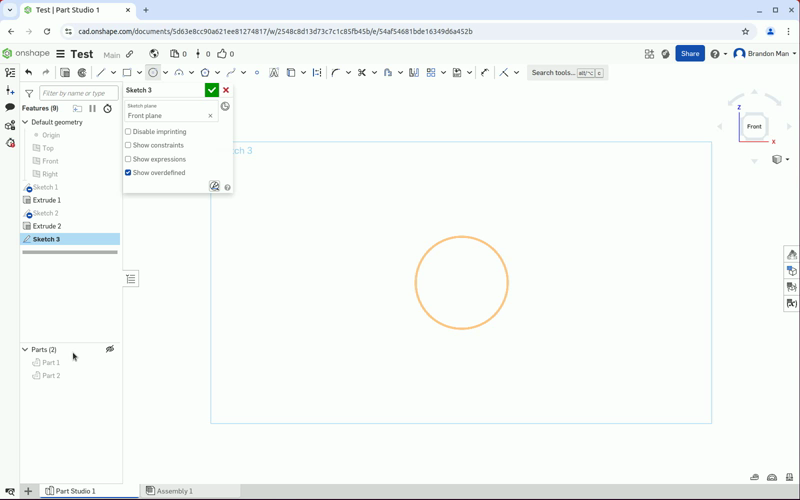
mouse_move(461, 282)
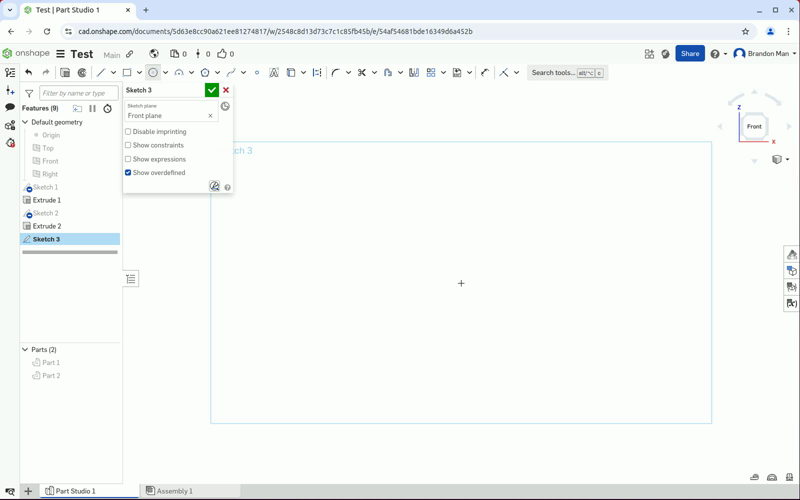
click(461, 282)
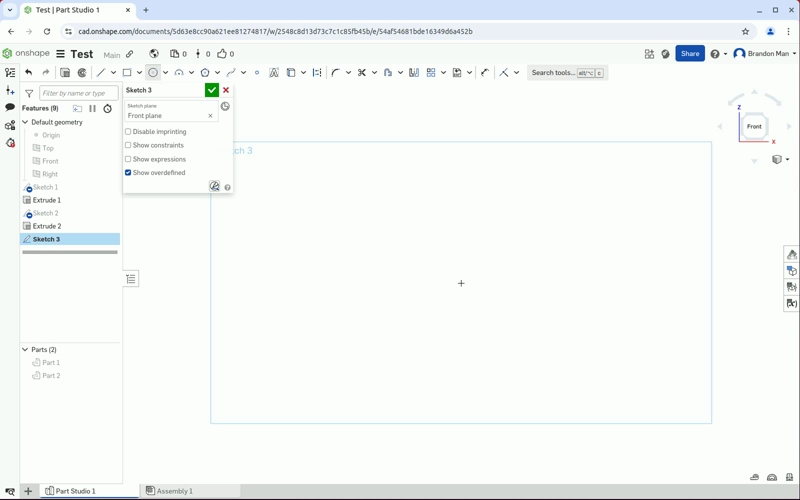
key_up(shift)
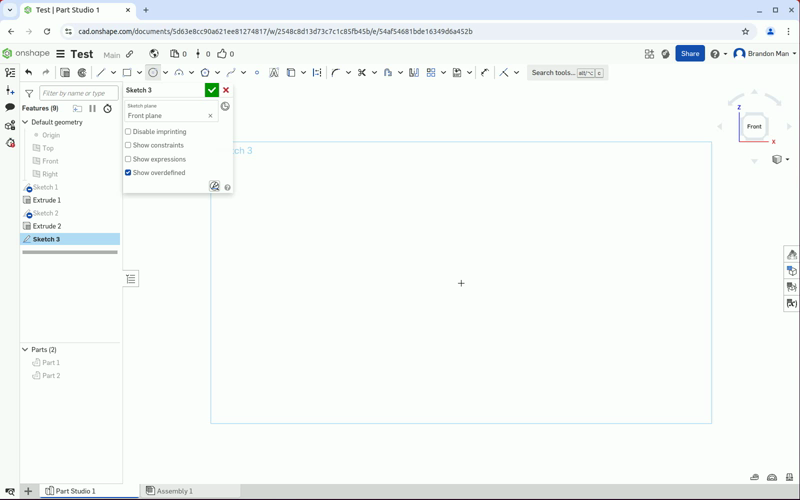
mouse_move(574, 282)
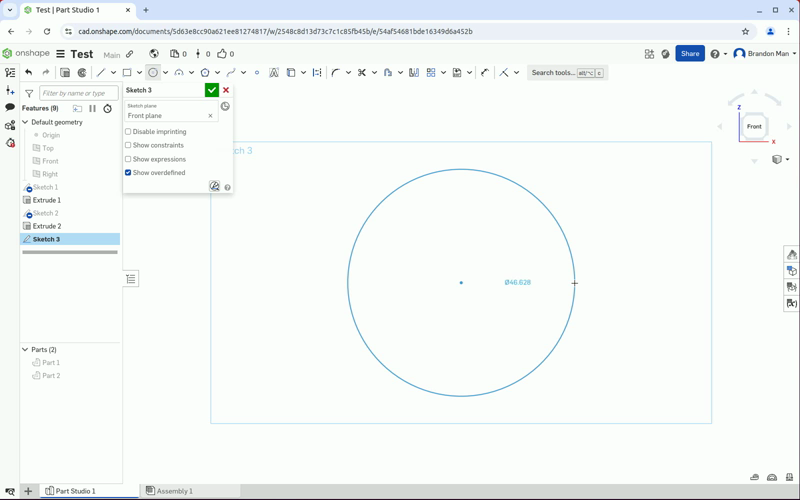
click(574, 282)
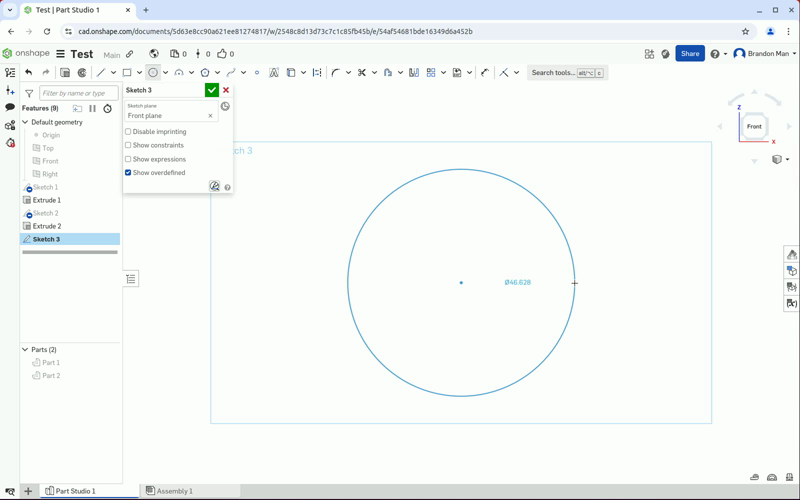
key(esc)
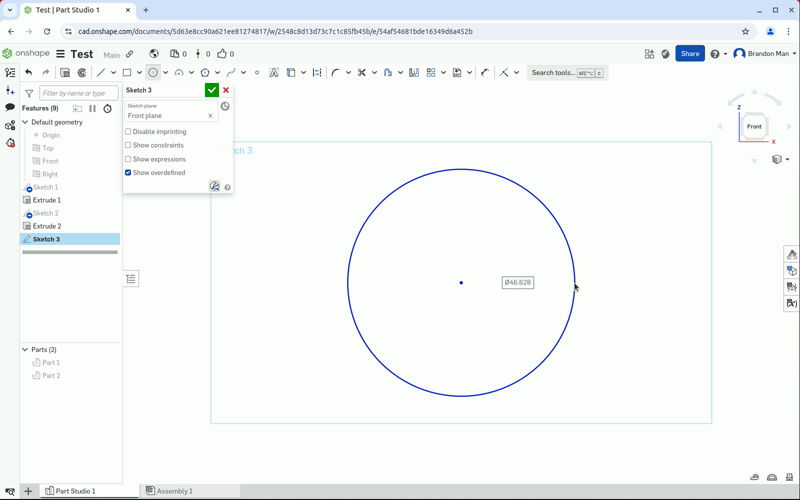
key(c)
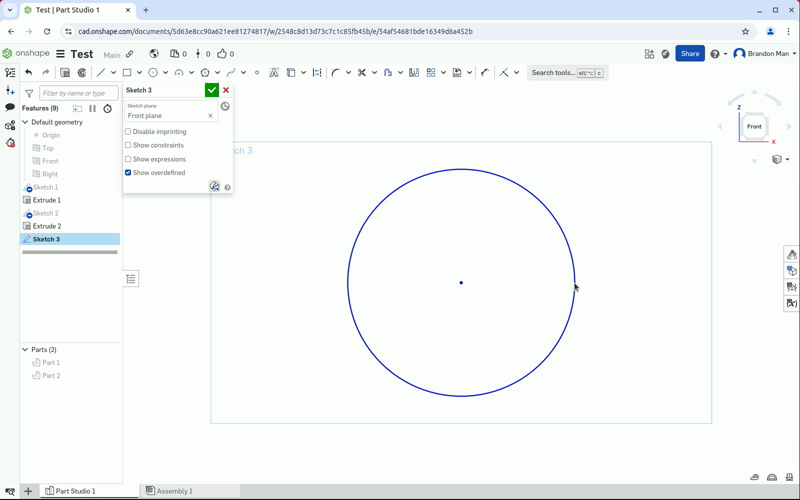
key_down(shift)
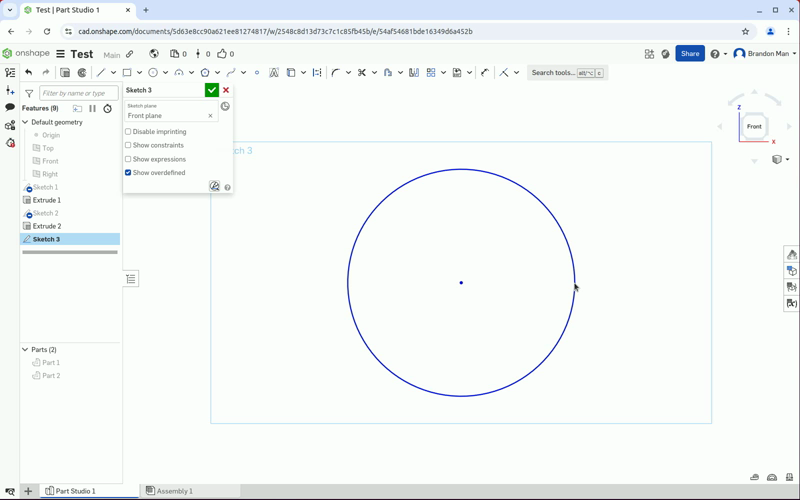
mouse_move(461, 282)
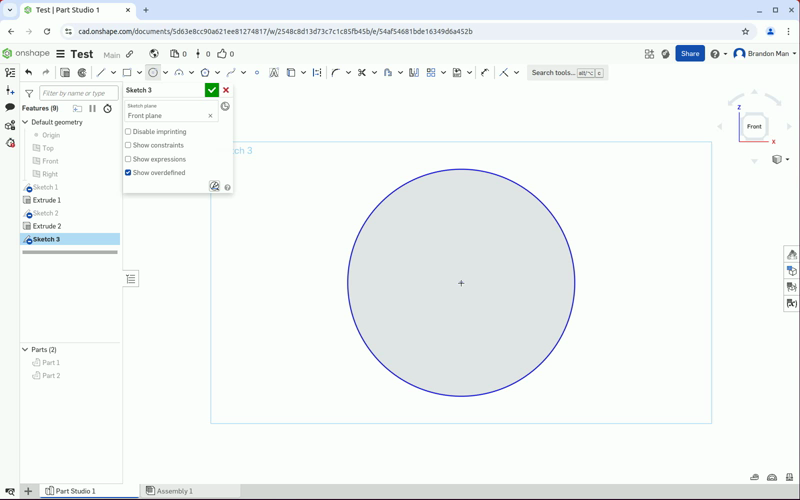
click(461, 282)
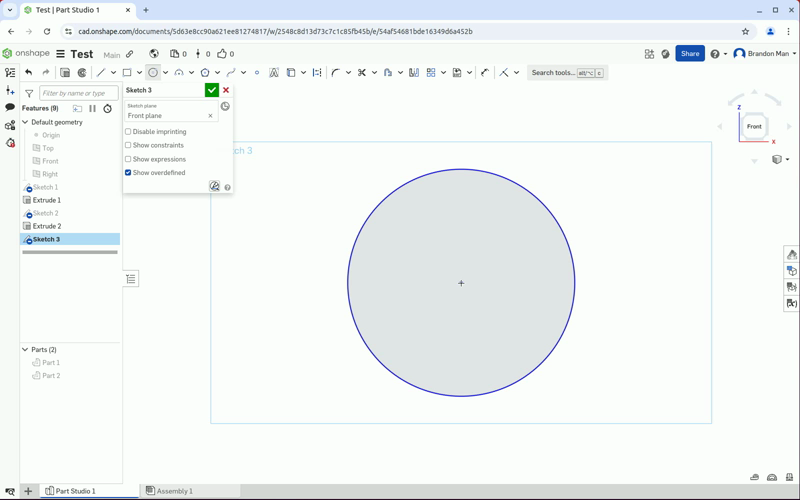
key_up(shift)
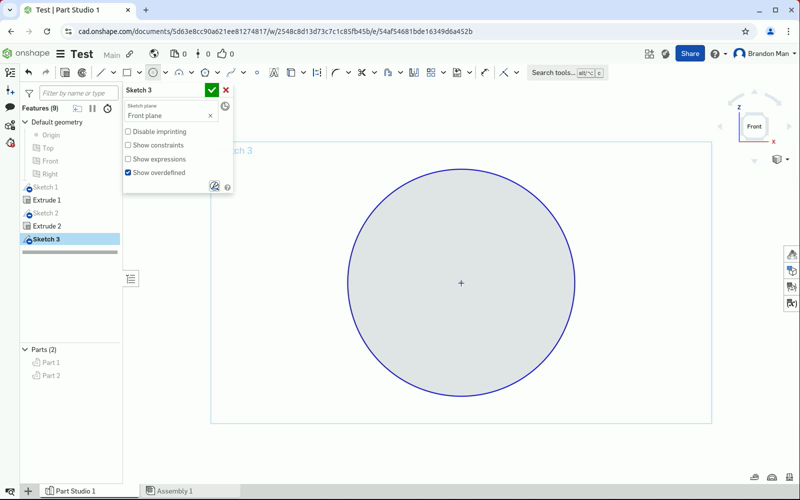
mouse_move(539, 282)
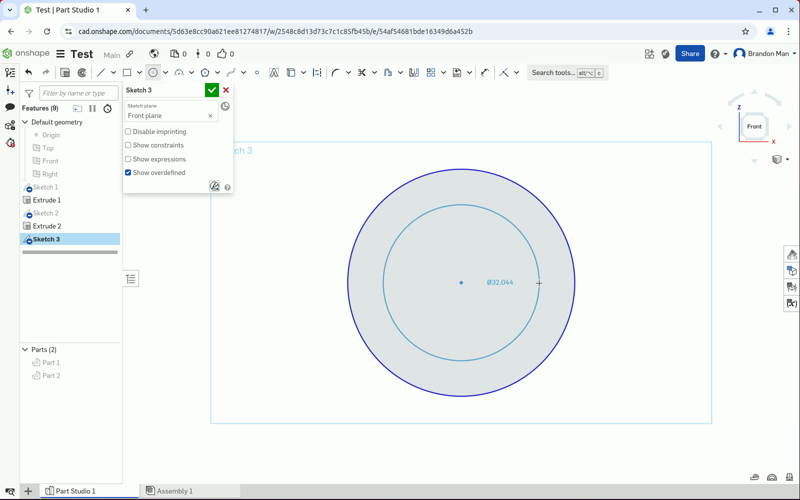
click(539, 282)
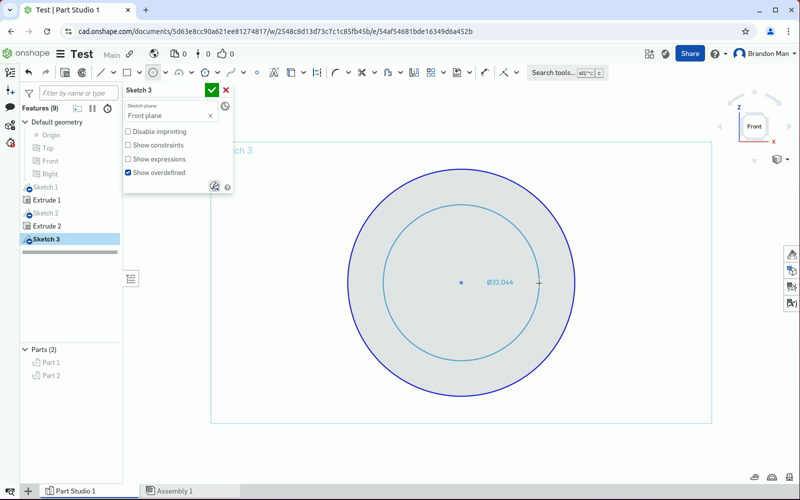
key(esc)
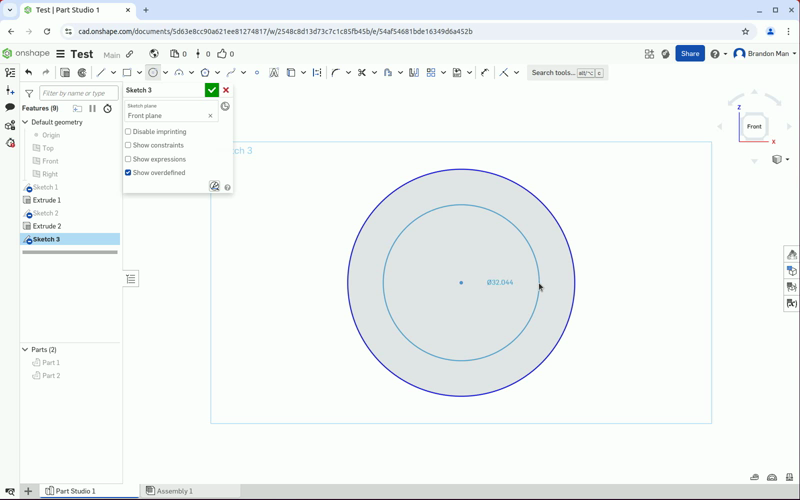
mouse_move(365, 277)
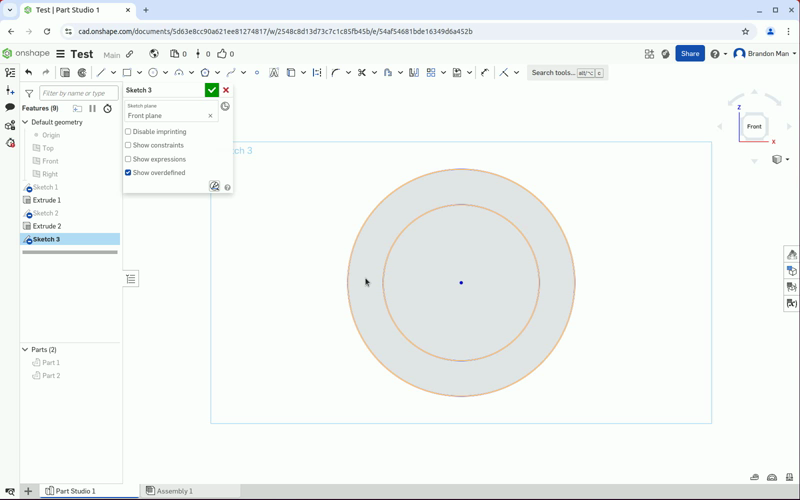
click(365, 277)
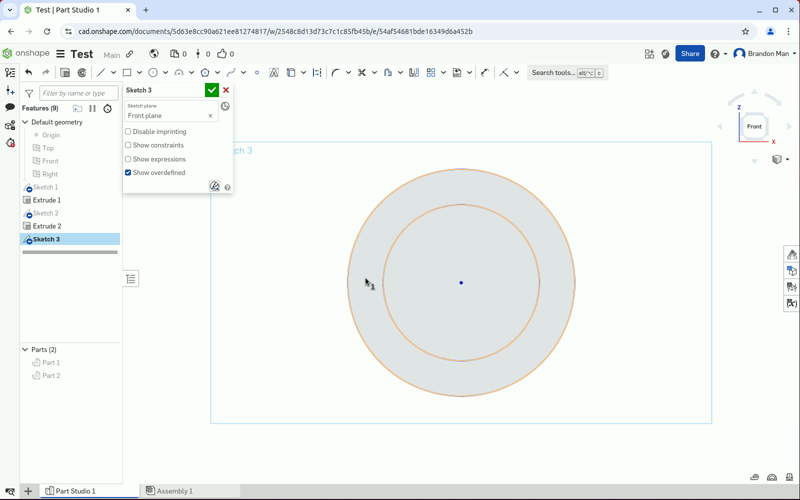
mouse_move(73, 352)
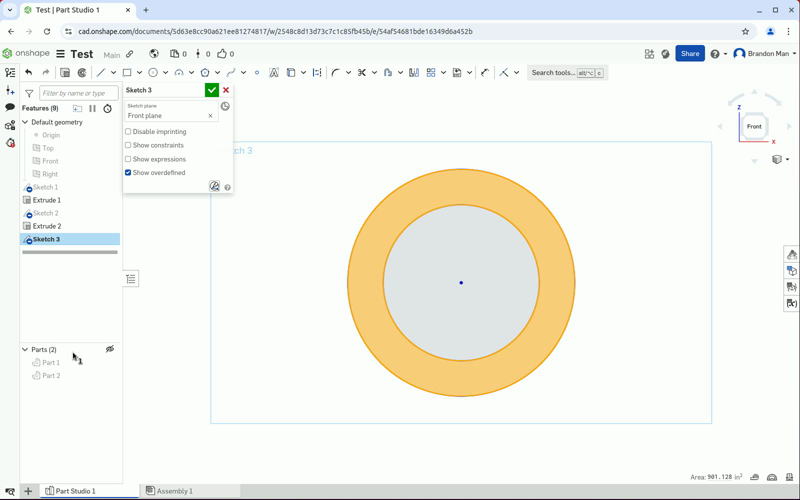
key(shift+y)
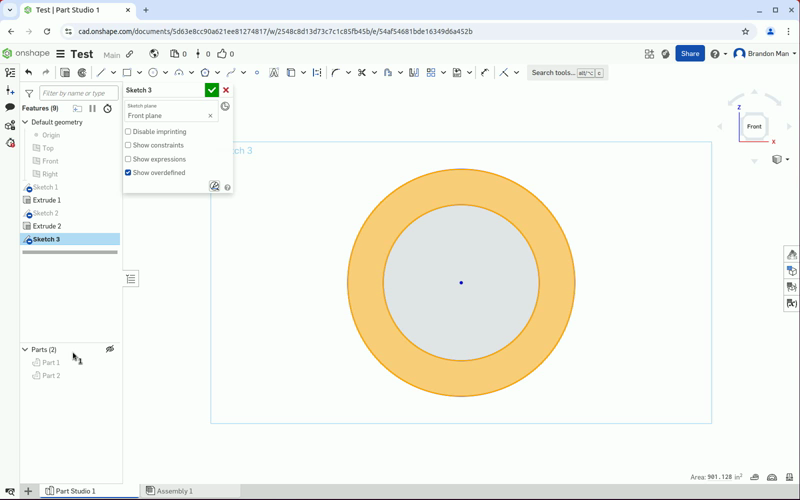
key(shift+e)
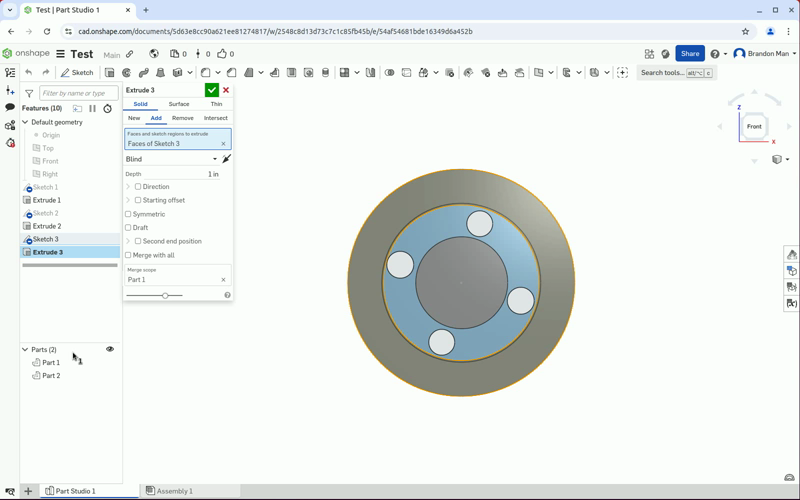
mouse_move(143, 106)
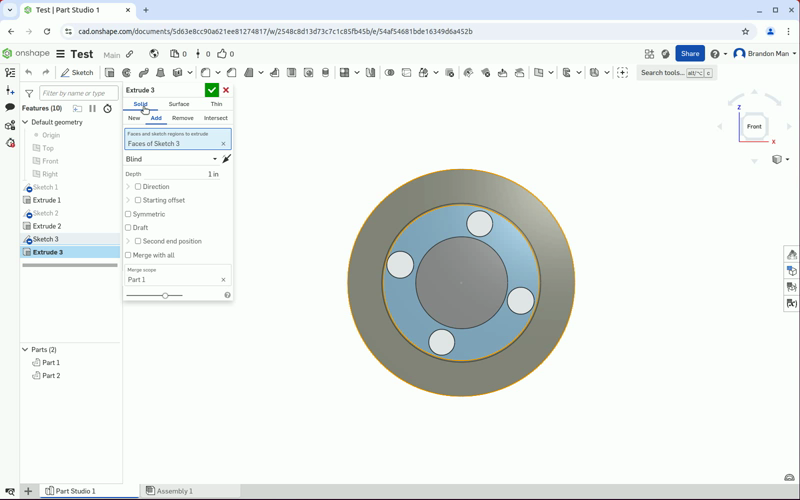
click(143, 106)
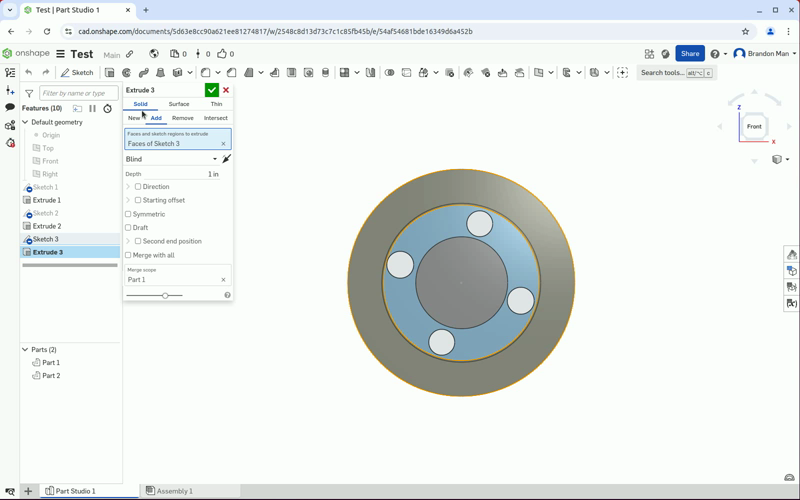
mouse_move(137, 120)
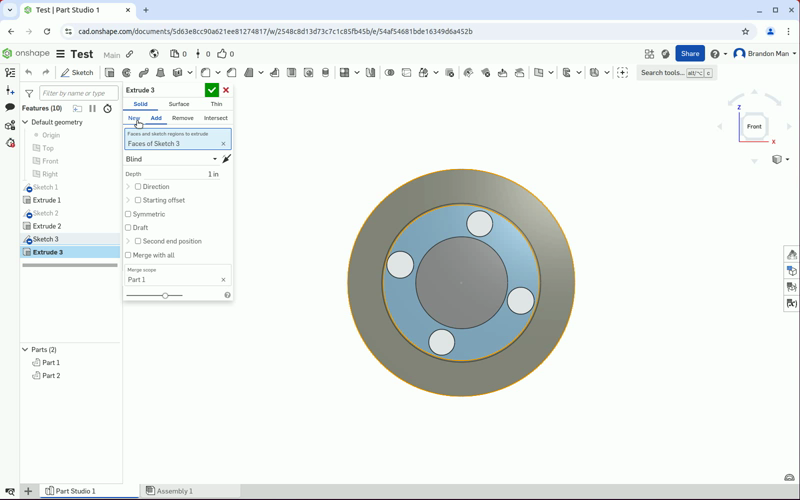
click(137, 120)
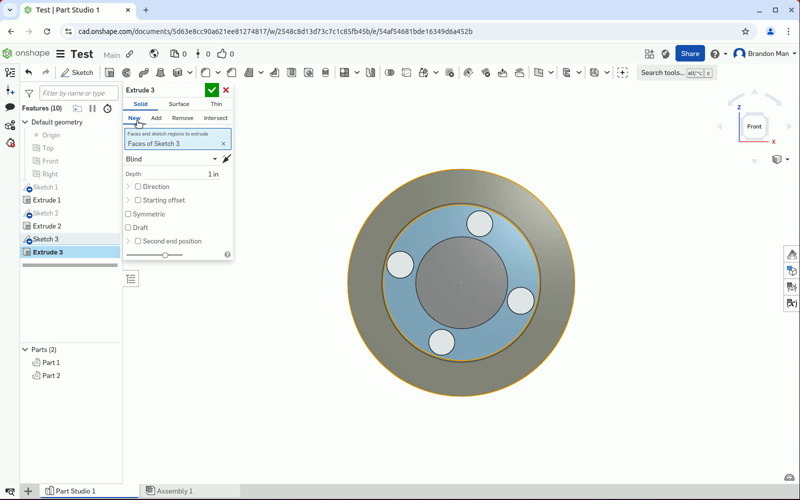
key(tab, 4)
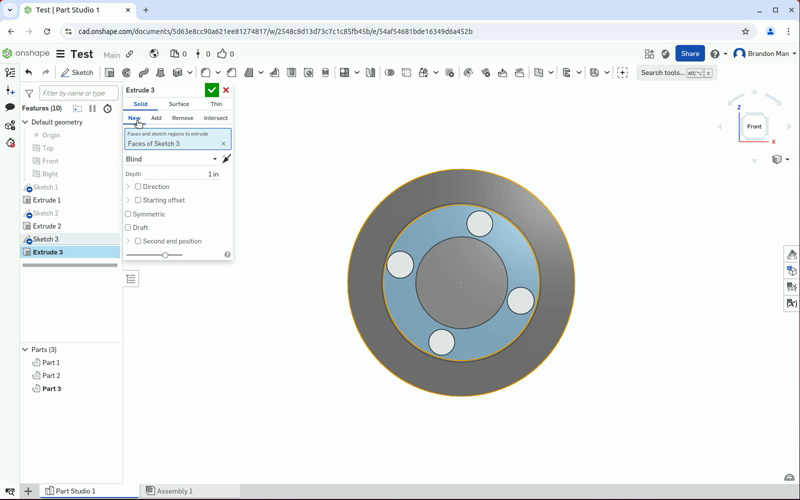
text(13.962)
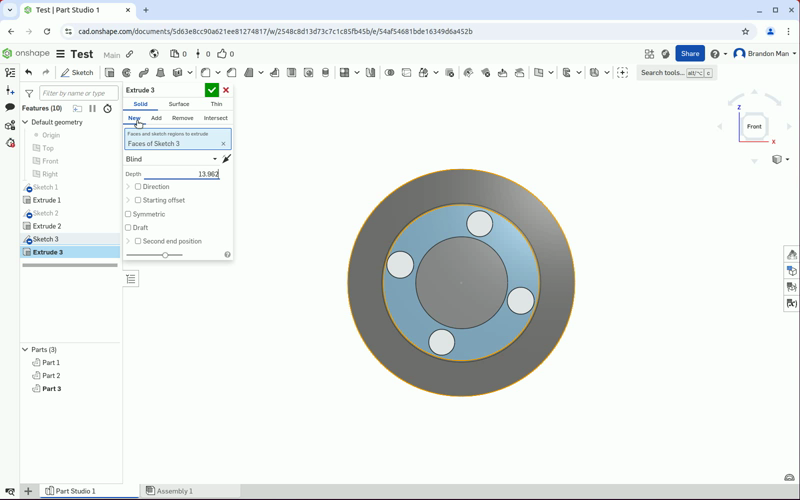
key(tab, 3)
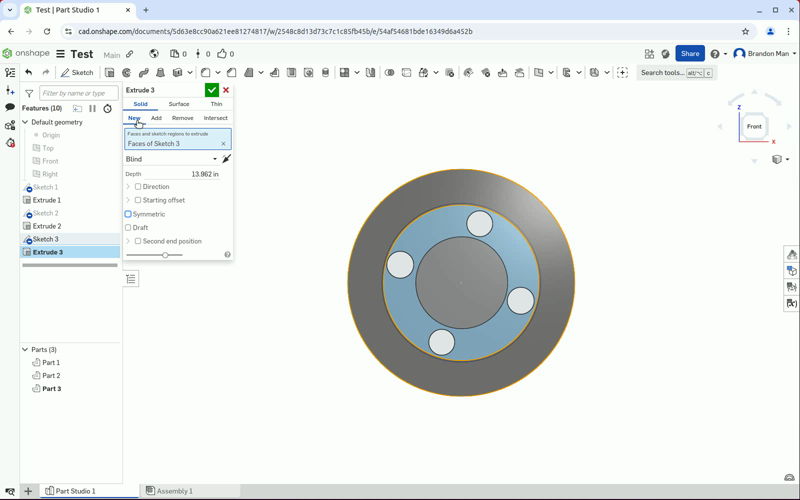
key(space)
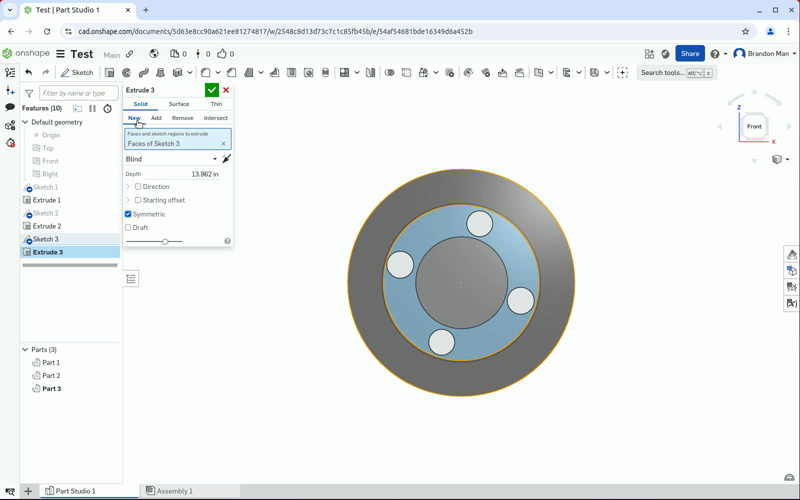
key(enter)
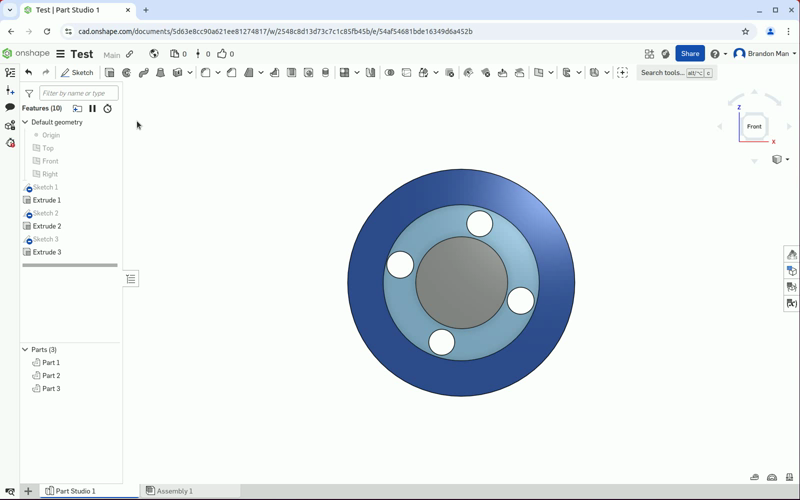
key(shift+h)
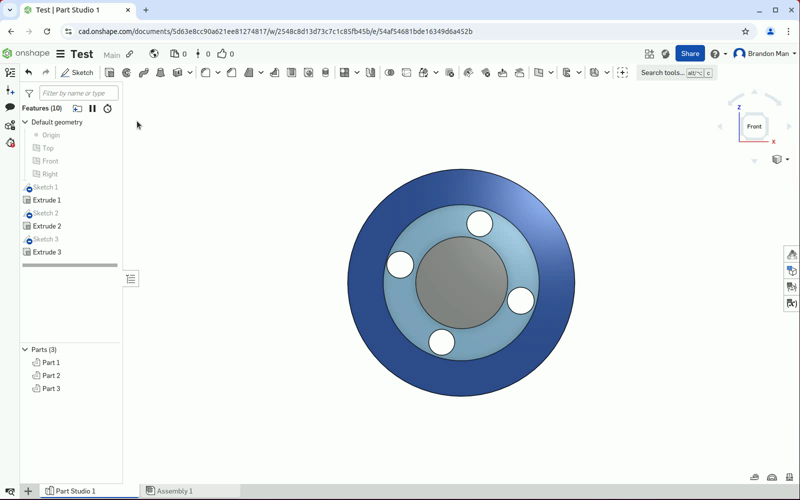
key(shift+h)
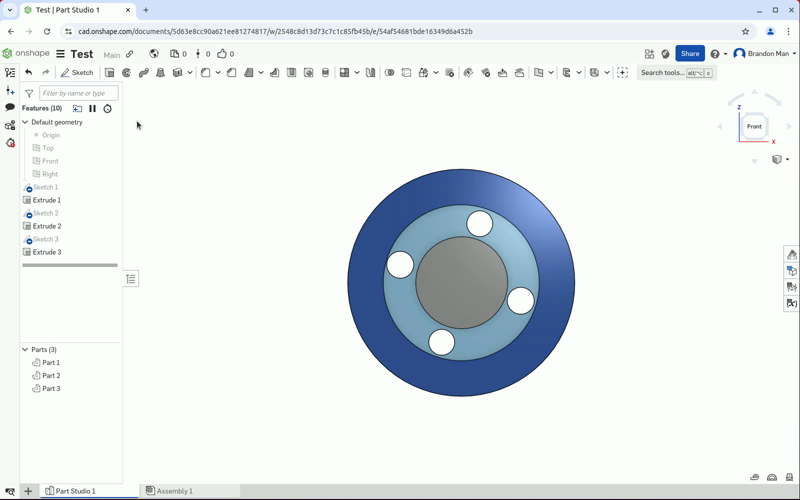
mouse_move(73, 189)
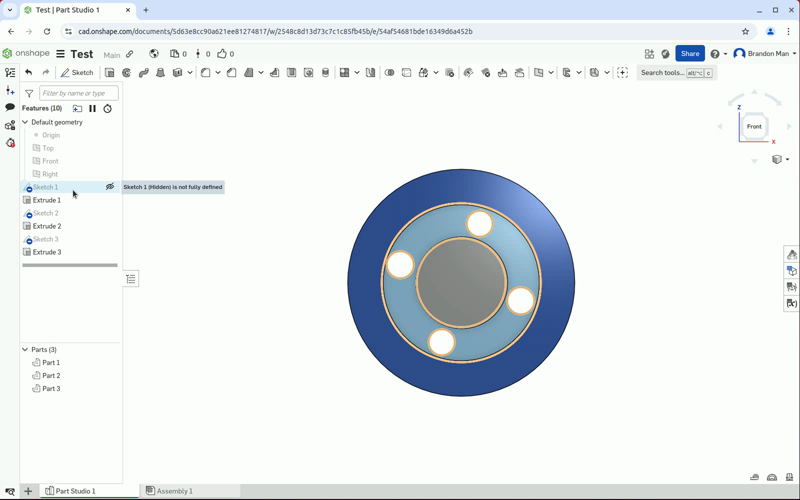
click(73, 189)
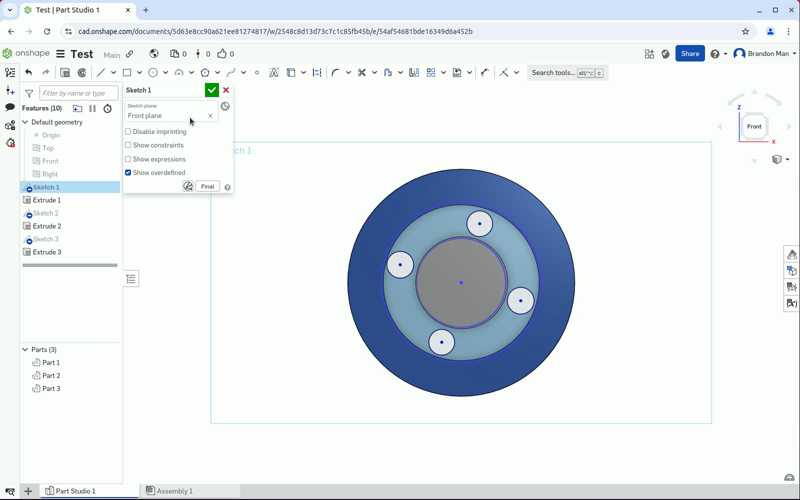
mouse_move(229, 92)
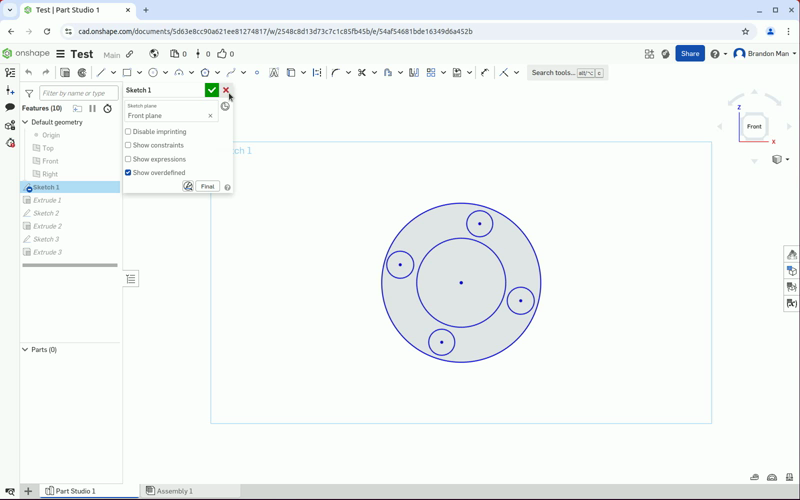
click(229, 92)
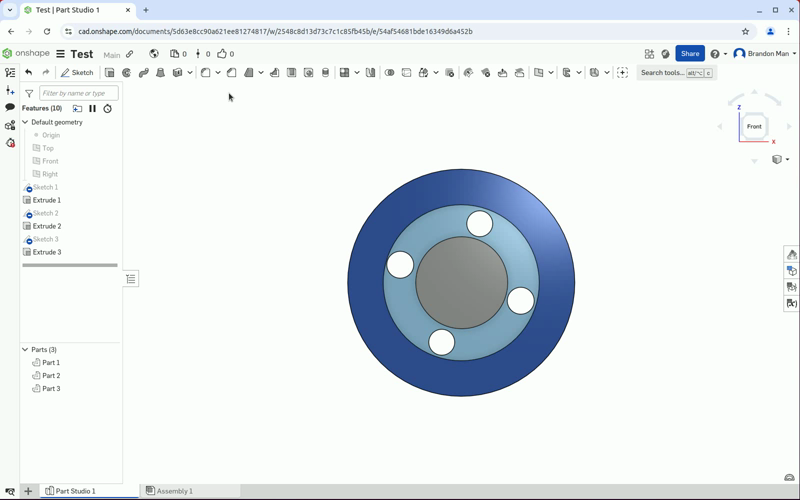
mouse_move(541, 75)
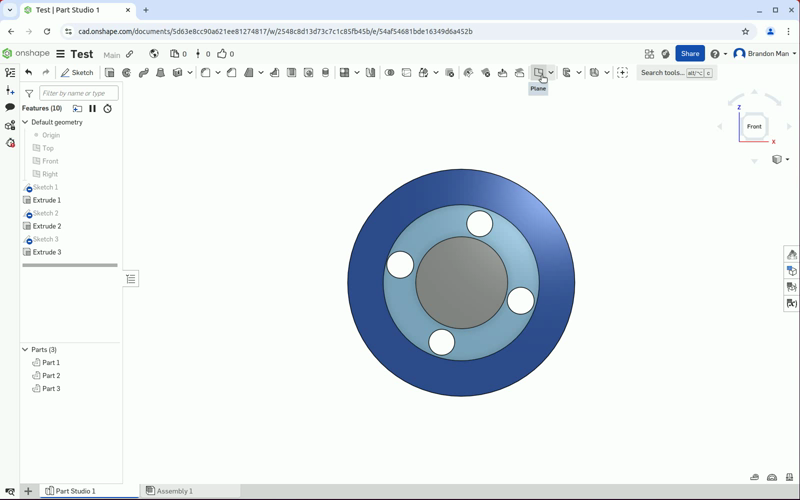
click(541, 75)
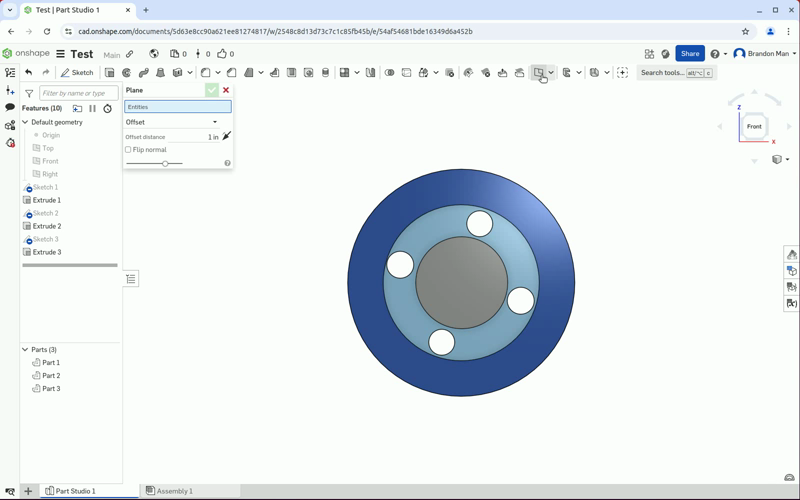
mouse_move(73, 163)
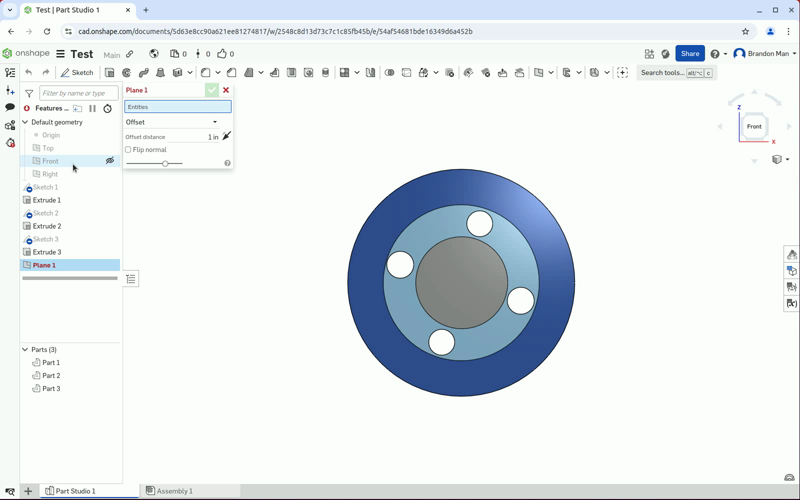
click(73, 163)
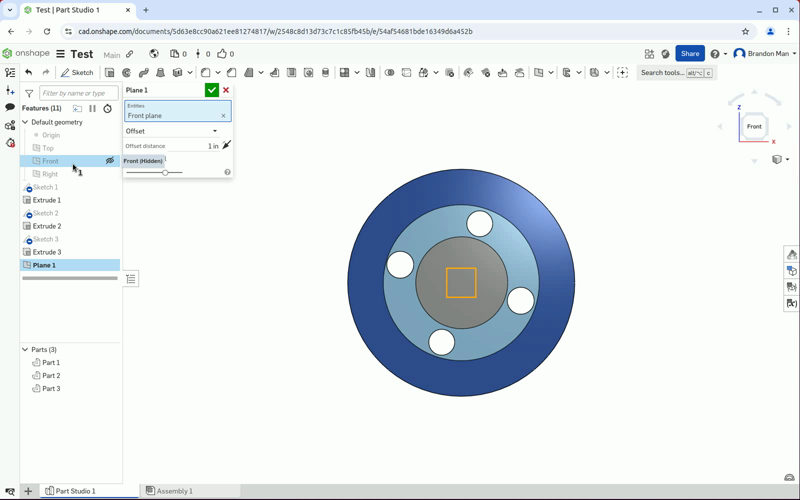
key(tab, 2)
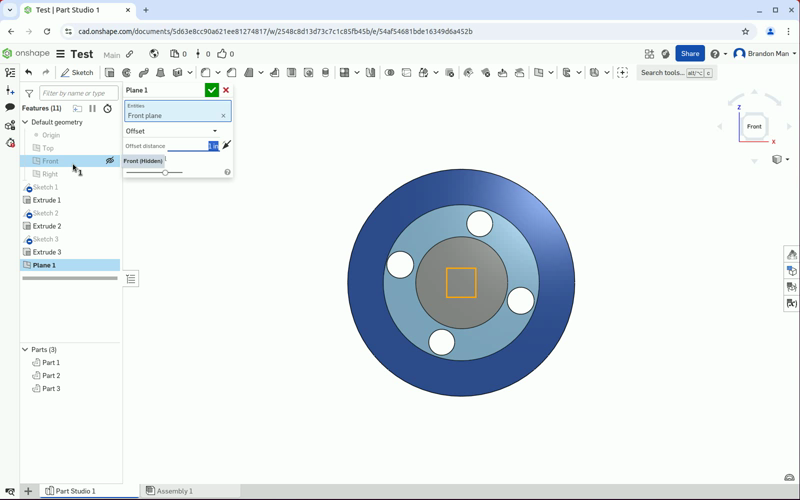
text(6.994)
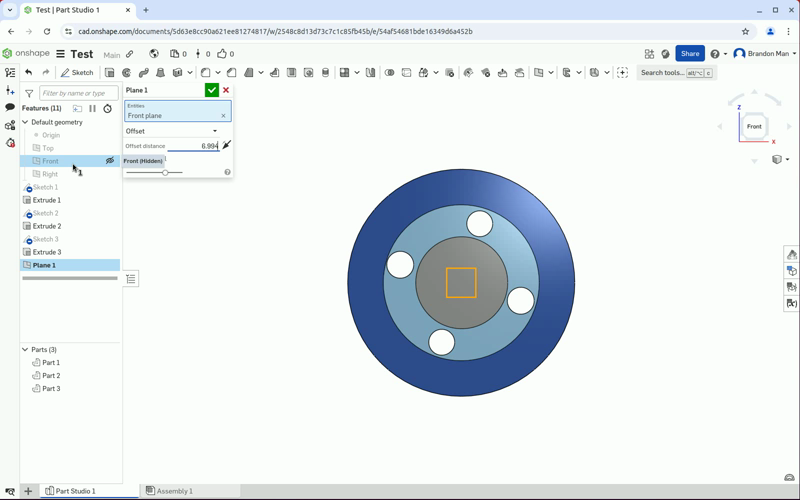
key(enter, 2)
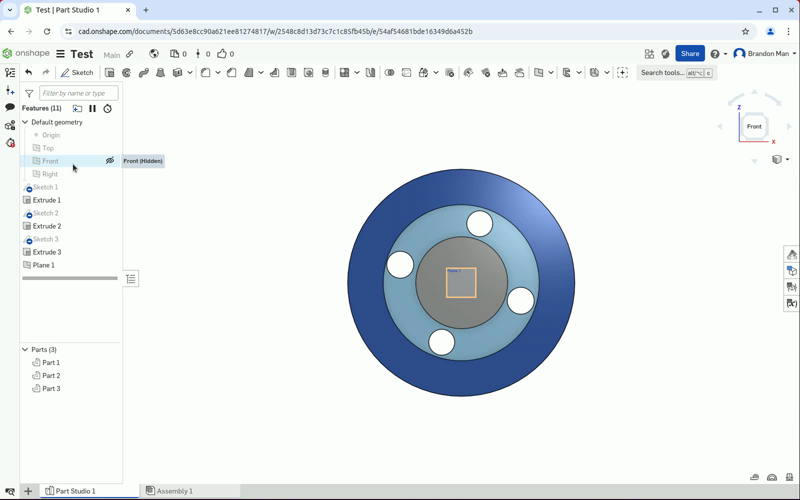
key(shift+s)
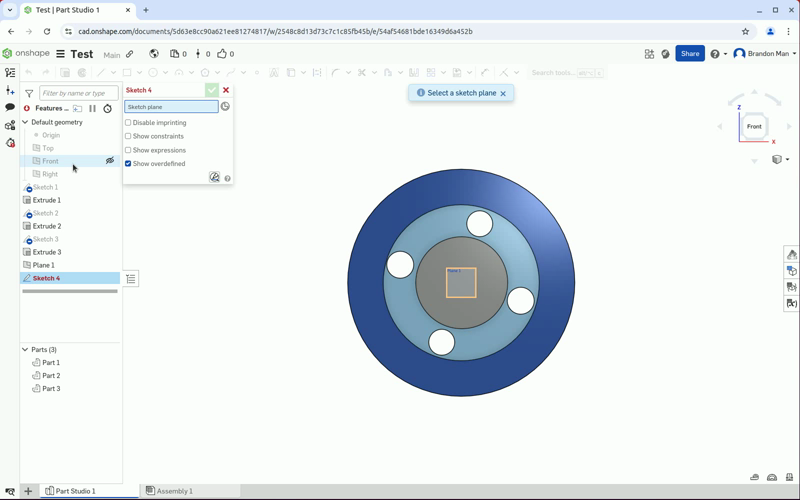
mouse_move(73, 267)
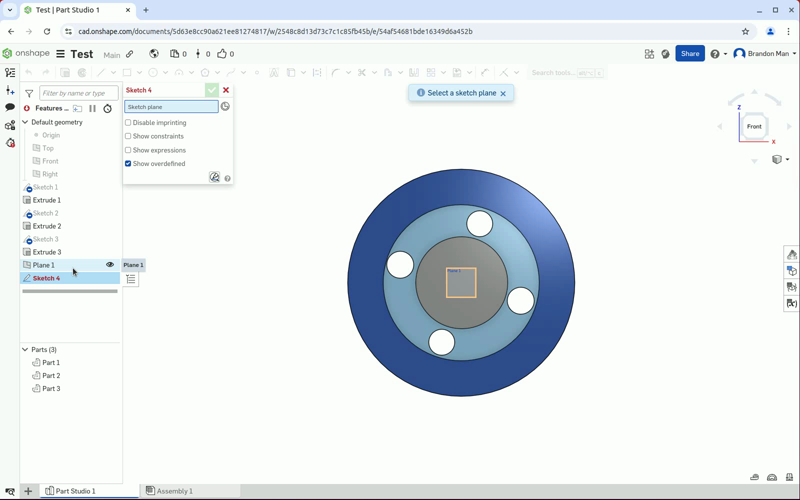
click(73, 267)
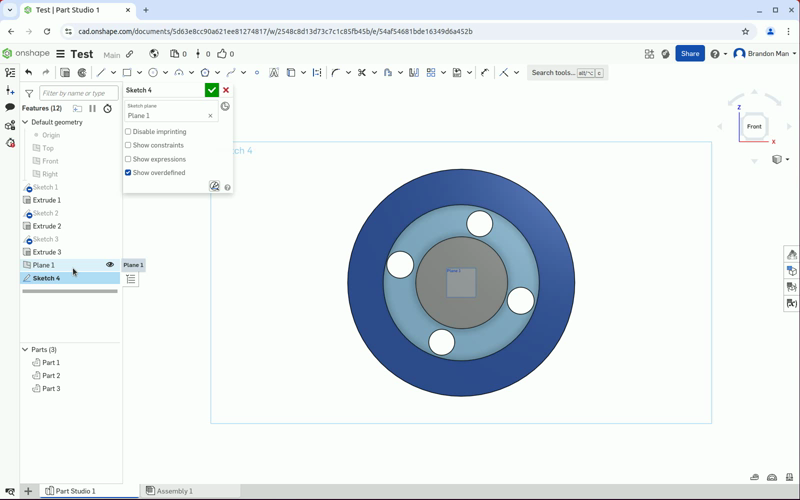
mouse_move(73, 352)
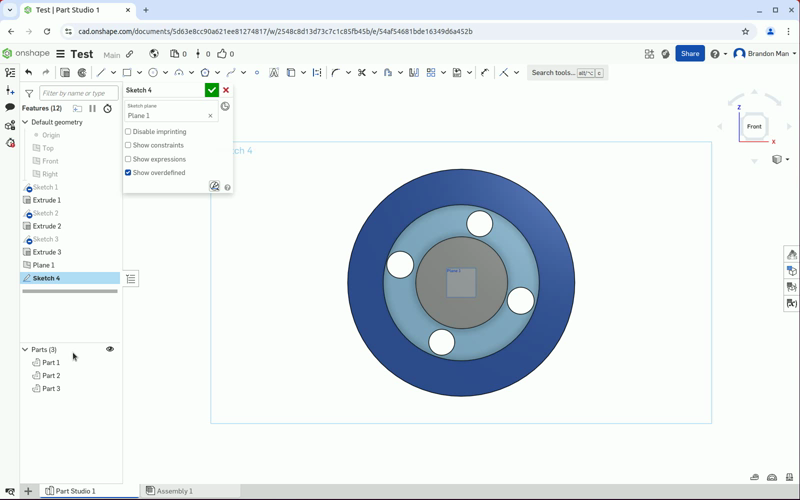
key(y)
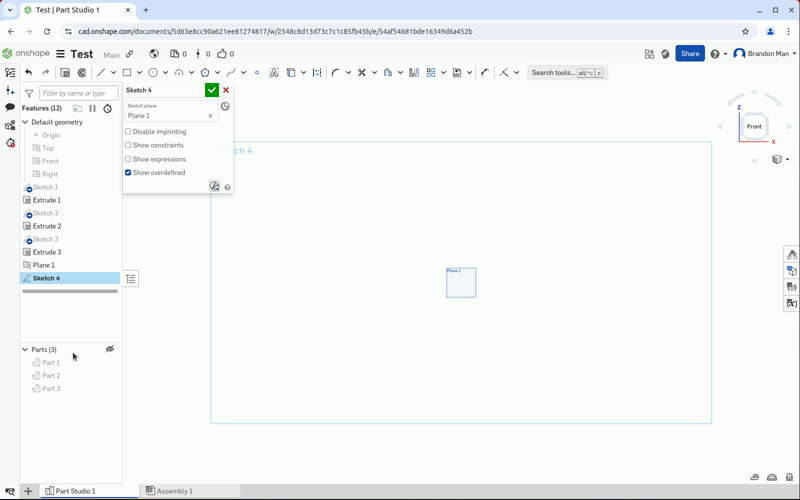
key(c)
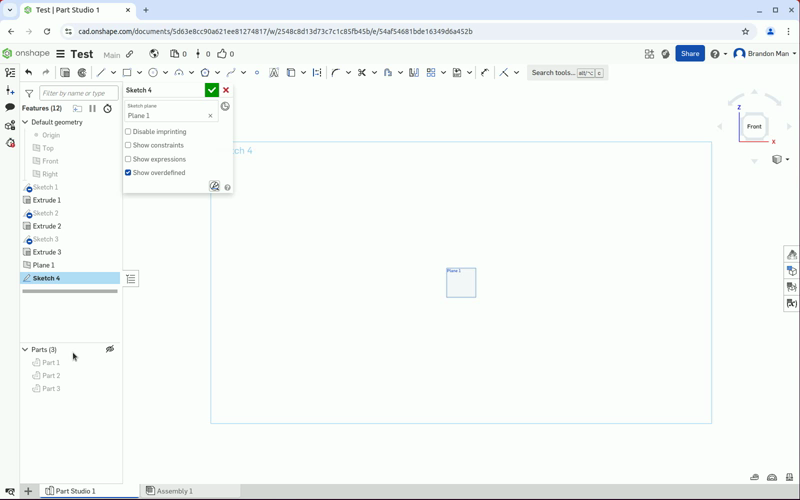
key_down(shift)
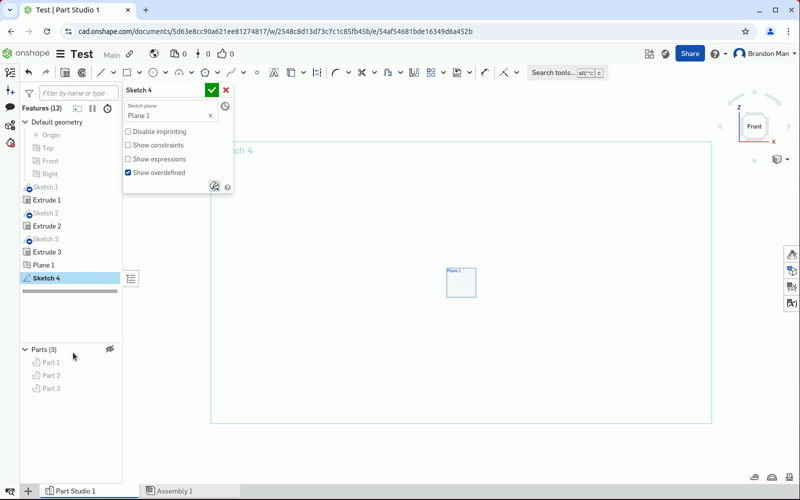
mouse_move(461, 282)
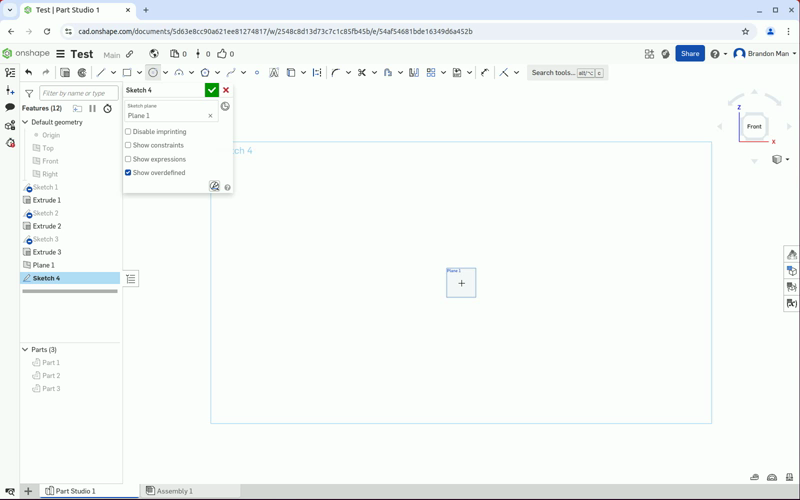
click(461, 282)
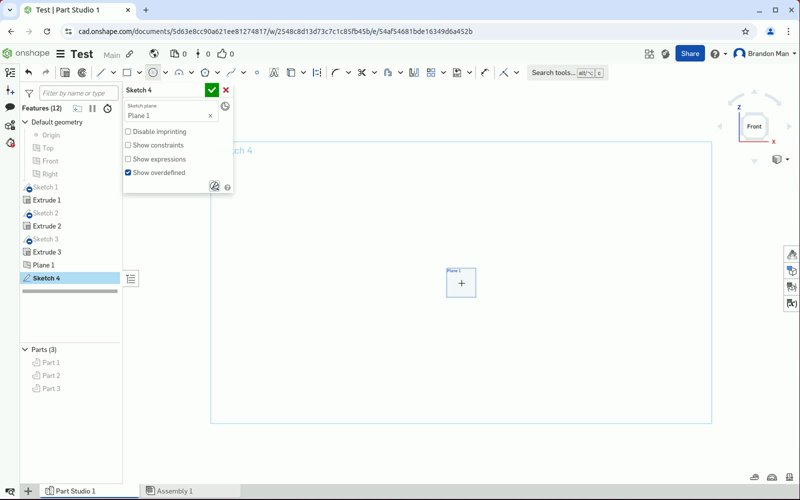
key_up(shift)
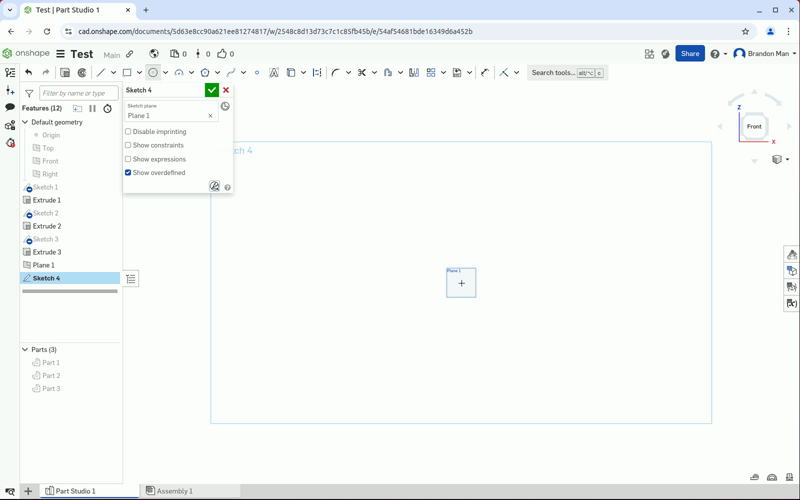
mouse_move(479, 282)
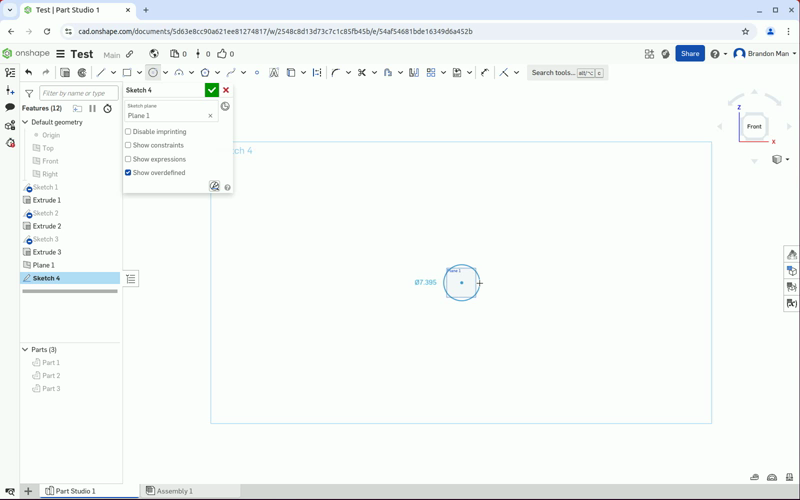
click(479, 282)
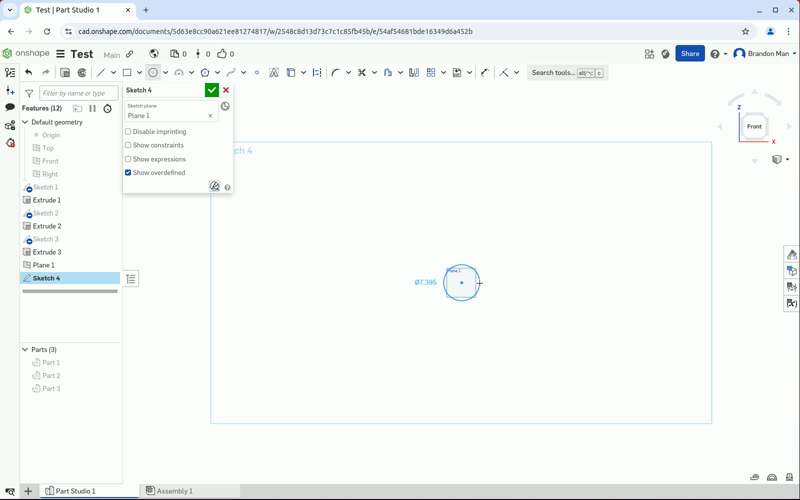
key(esc)
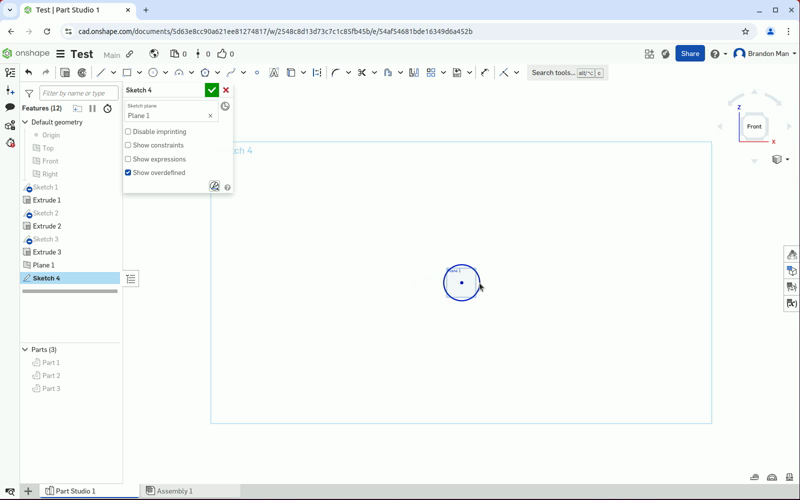
mouse_move(459, 297)
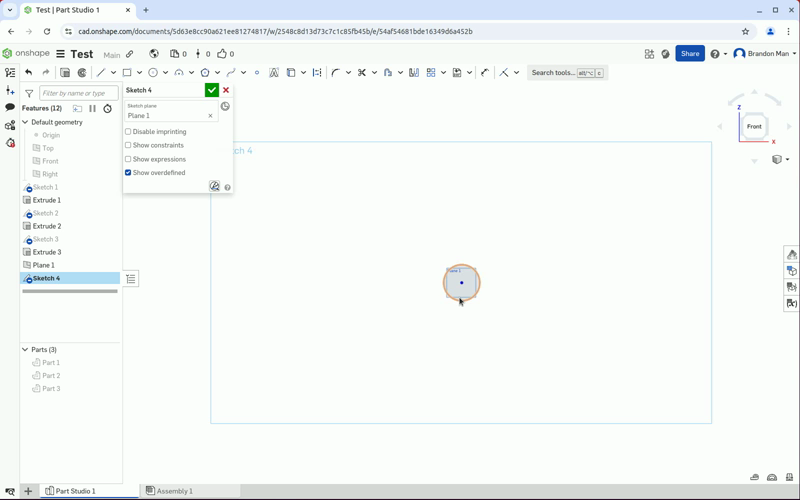
scroll(6)
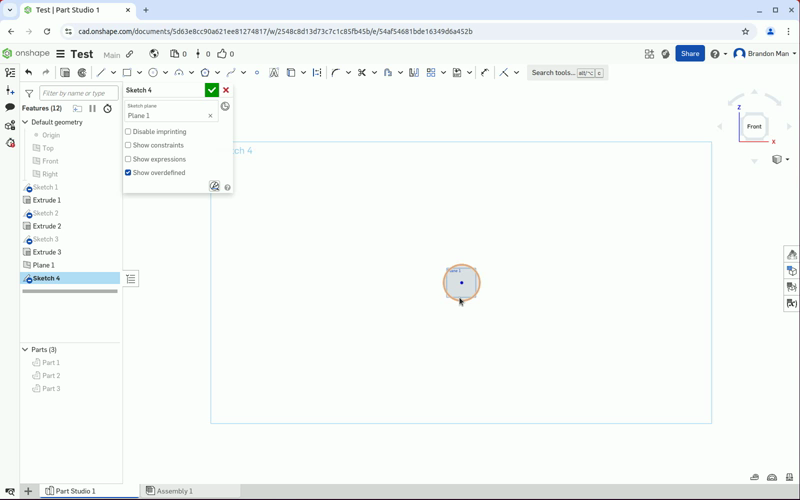
scroll(6)
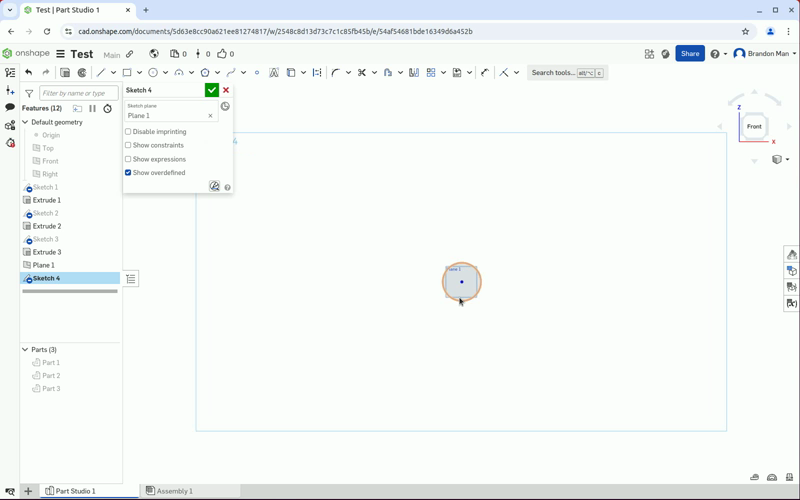
scroll(6)
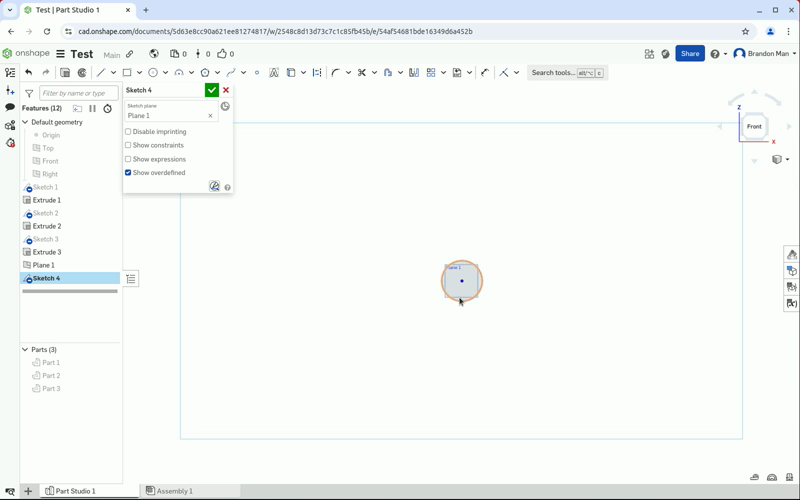
scroll(6)
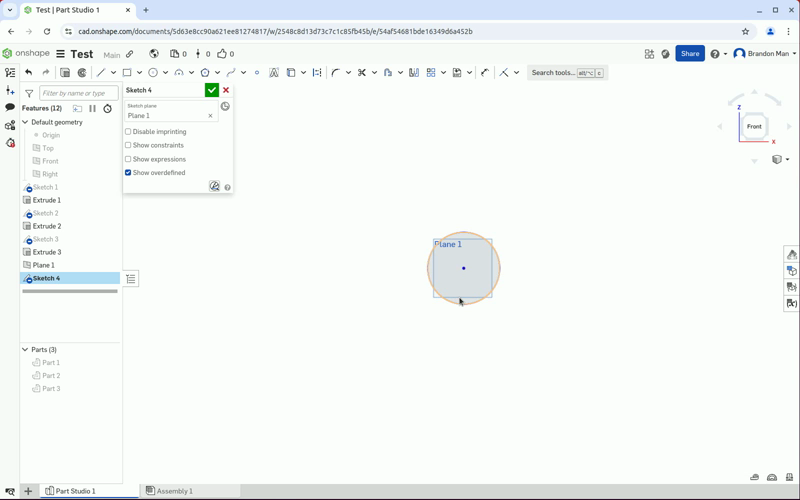
scroll(6)
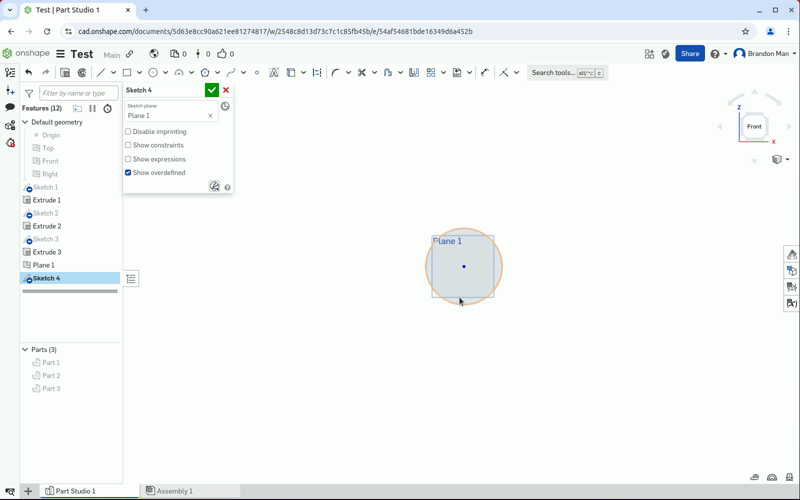
scroll(6)
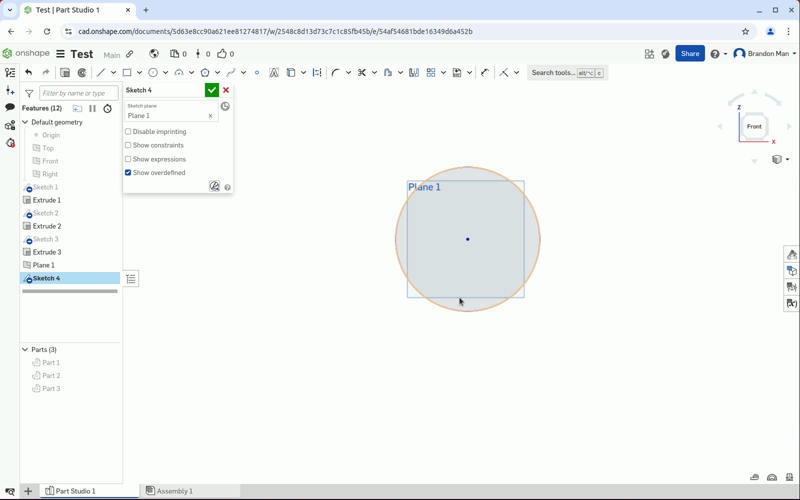
scroll(6)
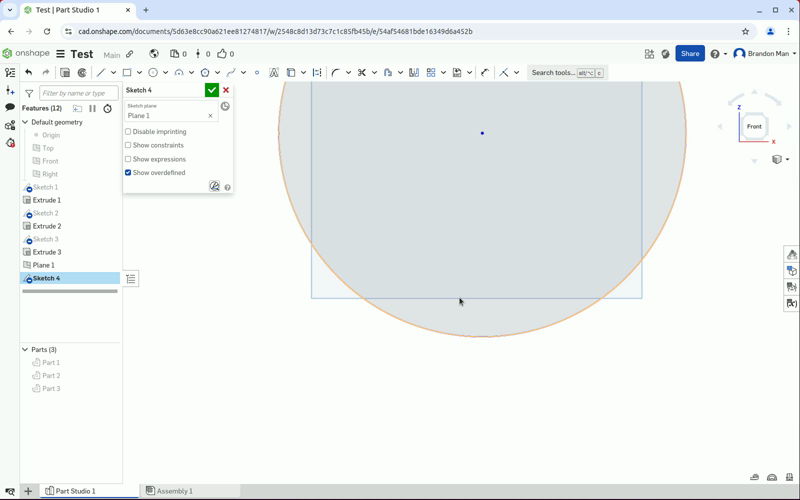
click(459, 297)
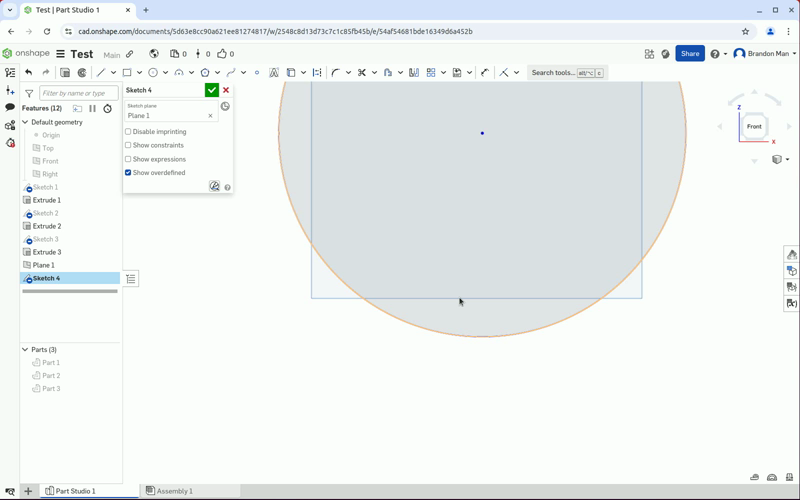
scroll(-6)
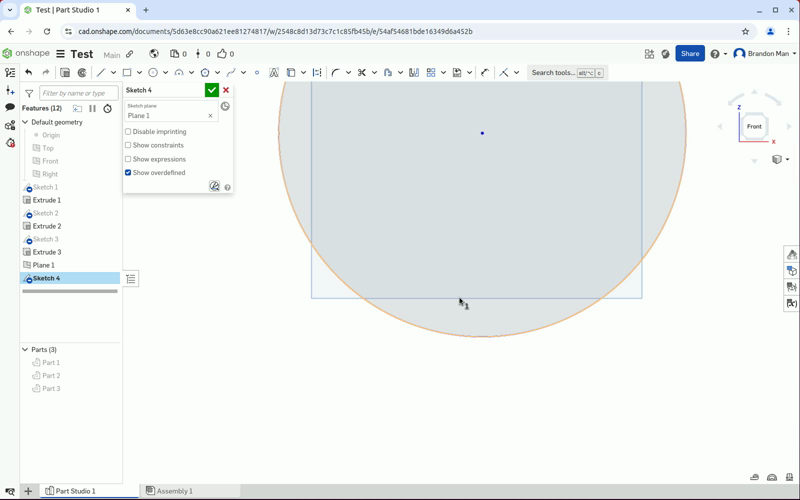
scroll(-6)
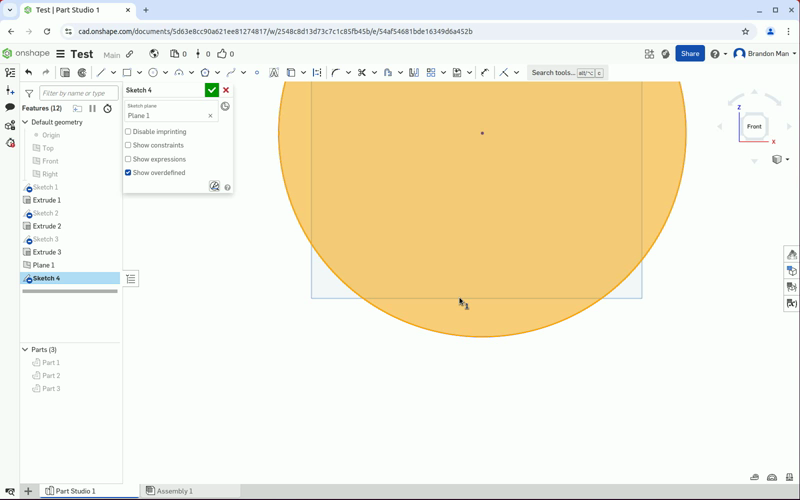
scroll(-6)
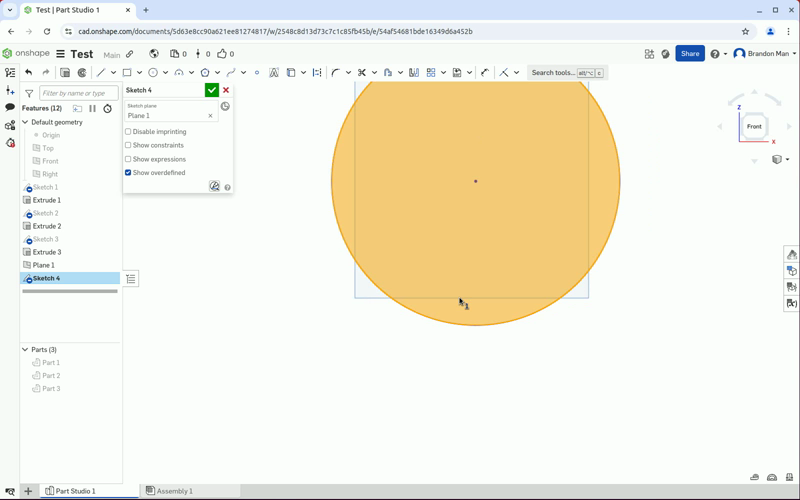
scroll(-6)
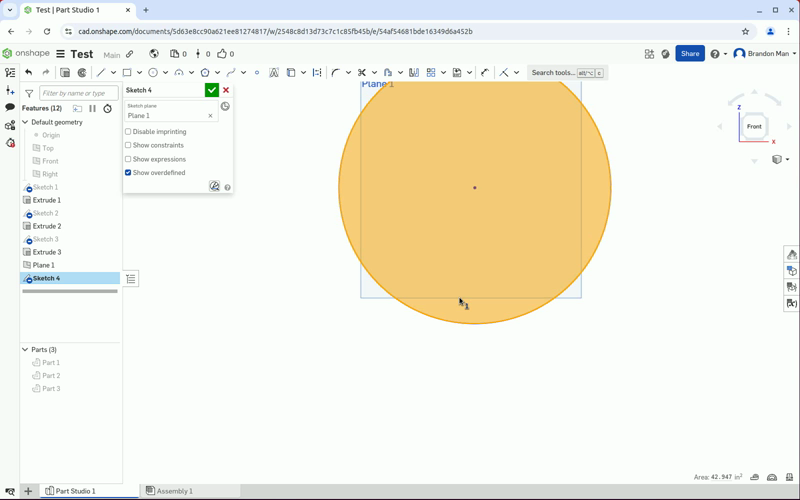
scroll(-6)
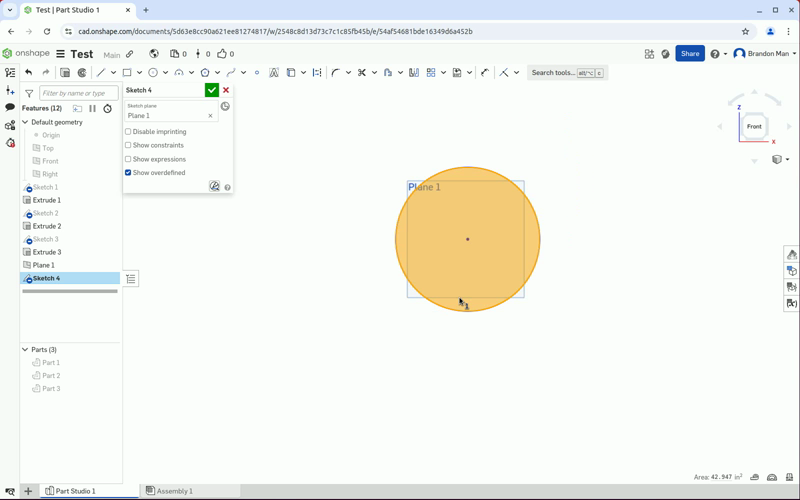
scroll(-6)
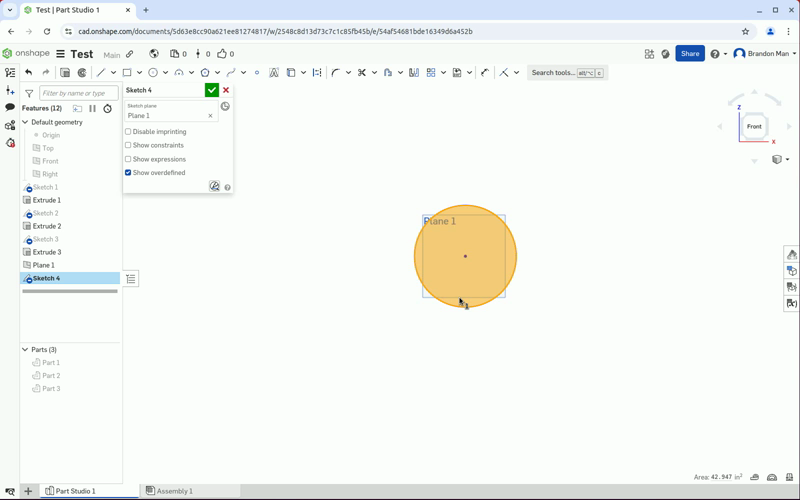
scroll(-6)
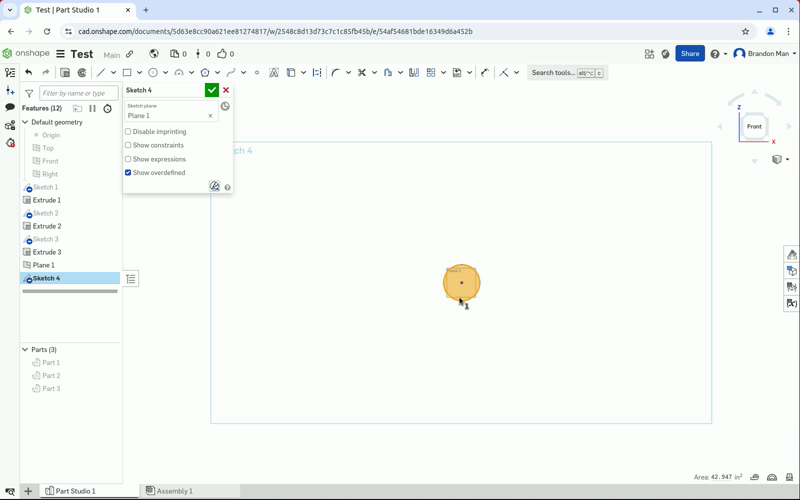
mouse_move(73, 352)
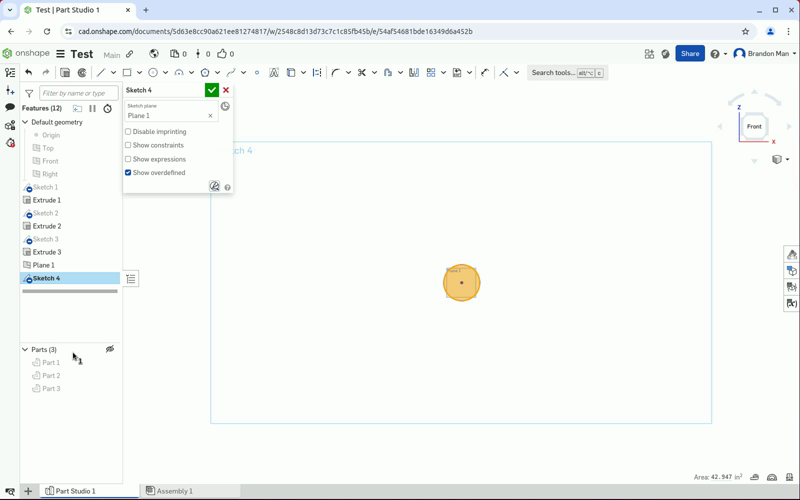
key(shift+y)
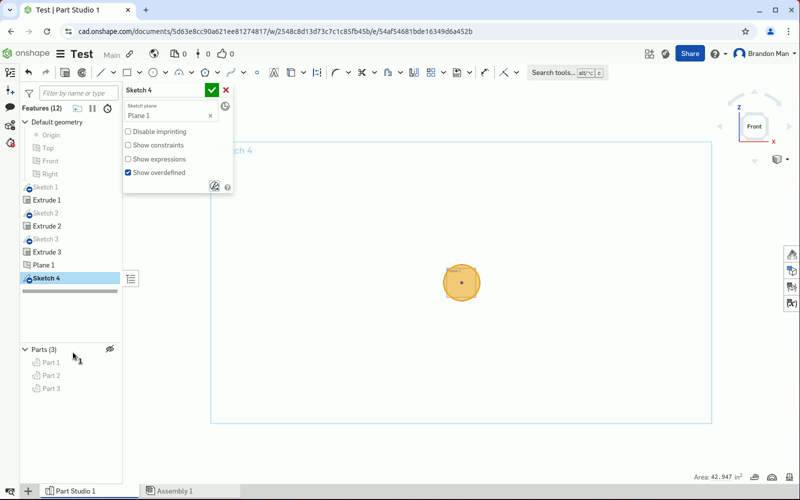
key(shift+e)
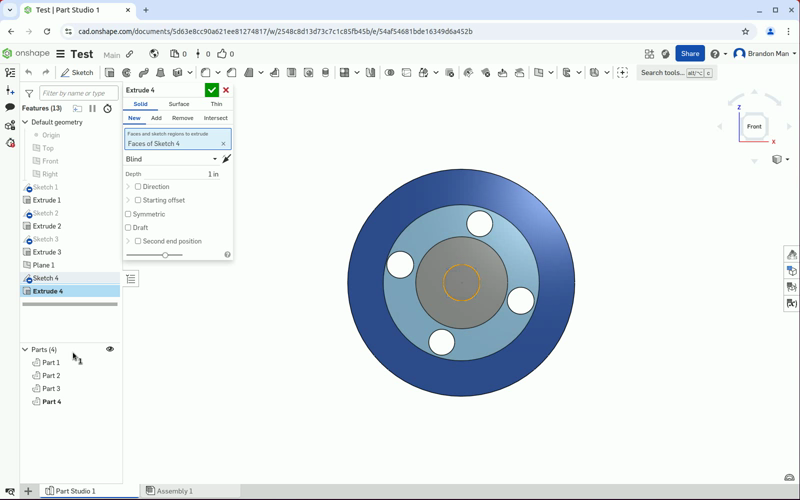
mouse_move(143, 106)
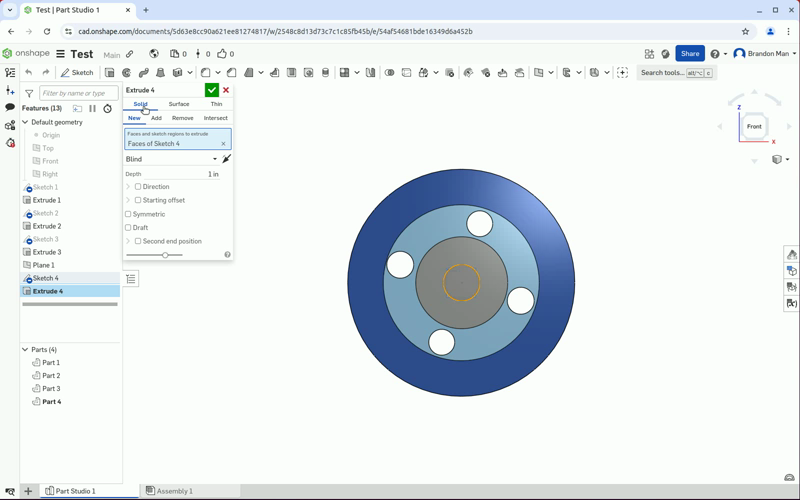
click(143, 106)
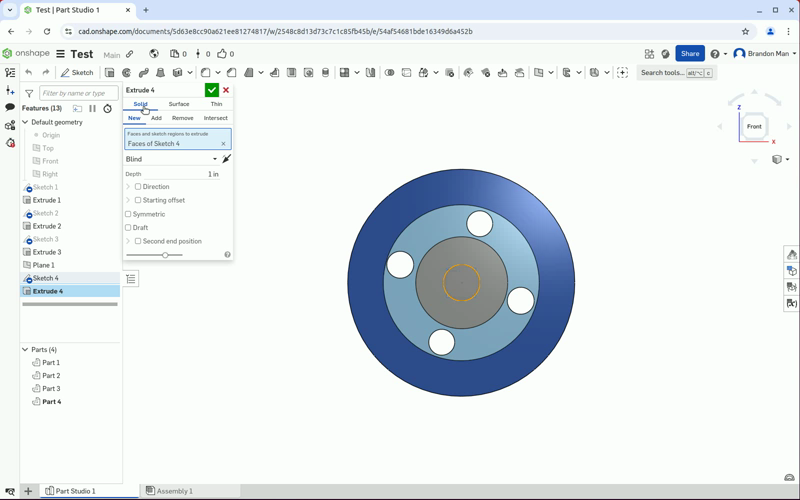
mouse_move(186, 120)
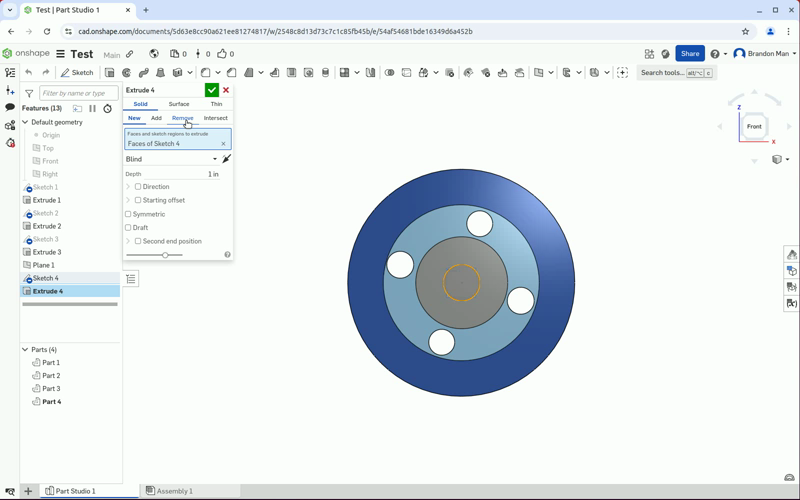
click(186, 120)
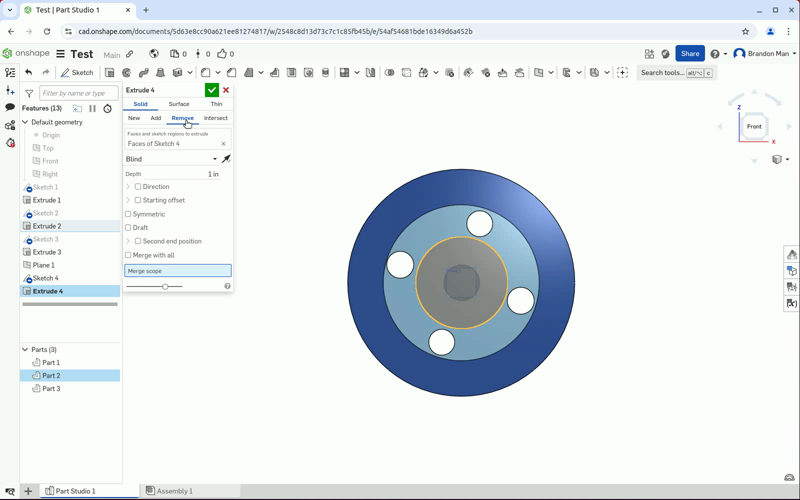
key(tab, 4)
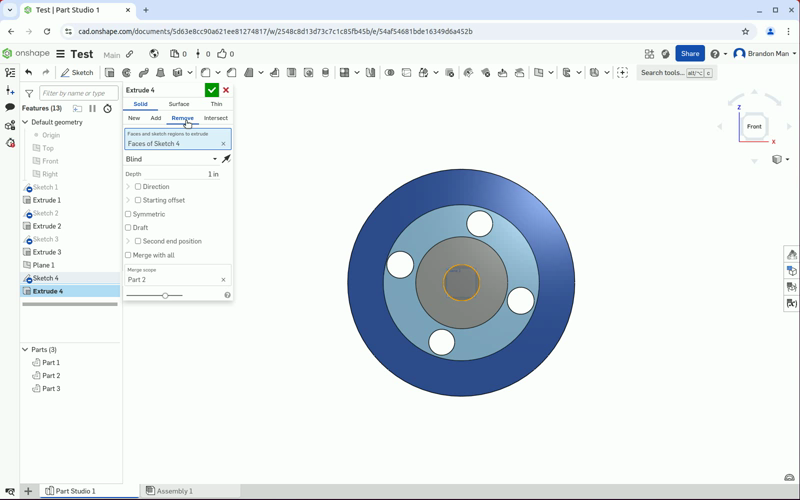
text(13.961)
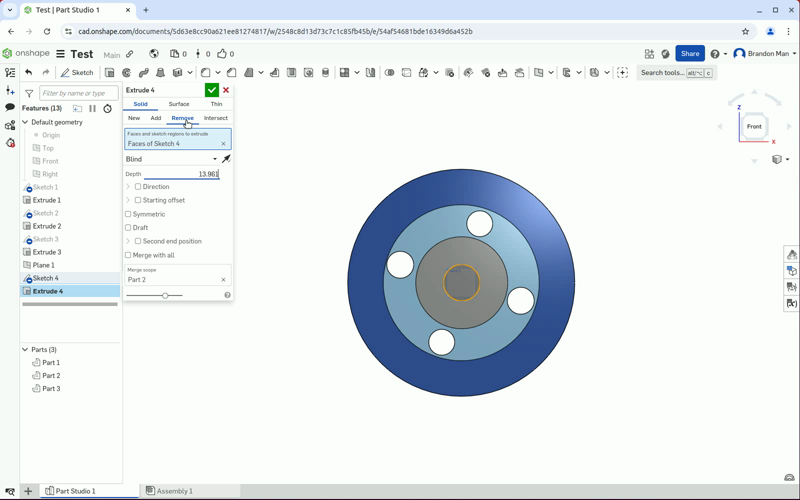
key(tab, 6)
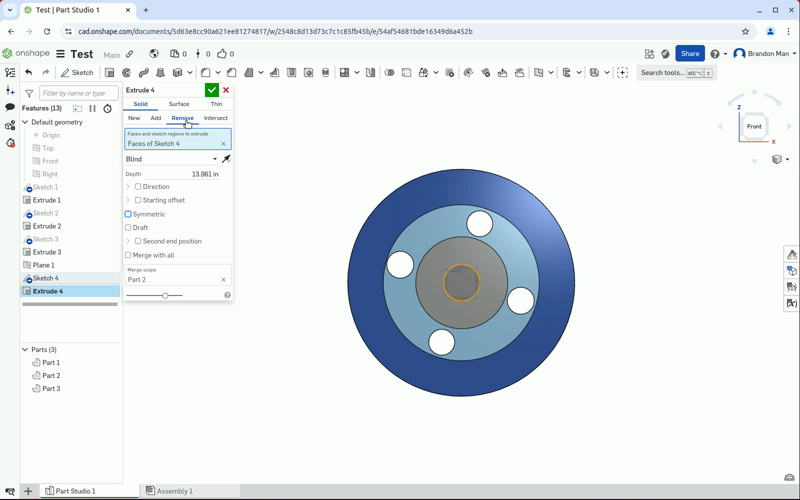
key(space)
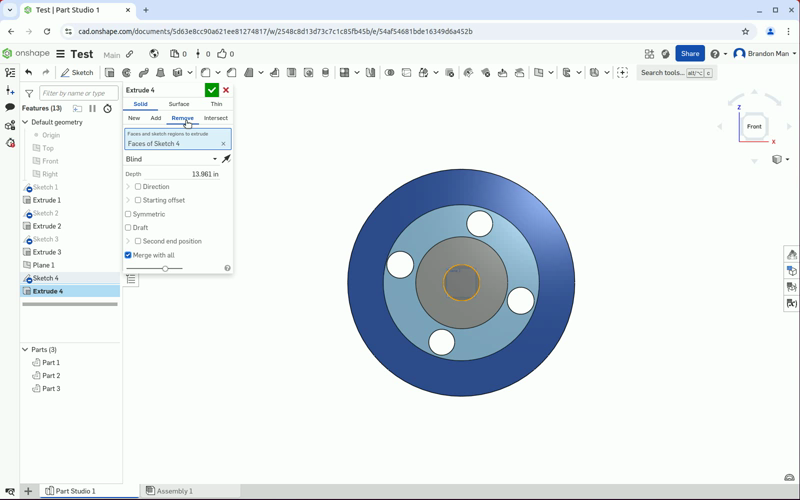
key(enter)
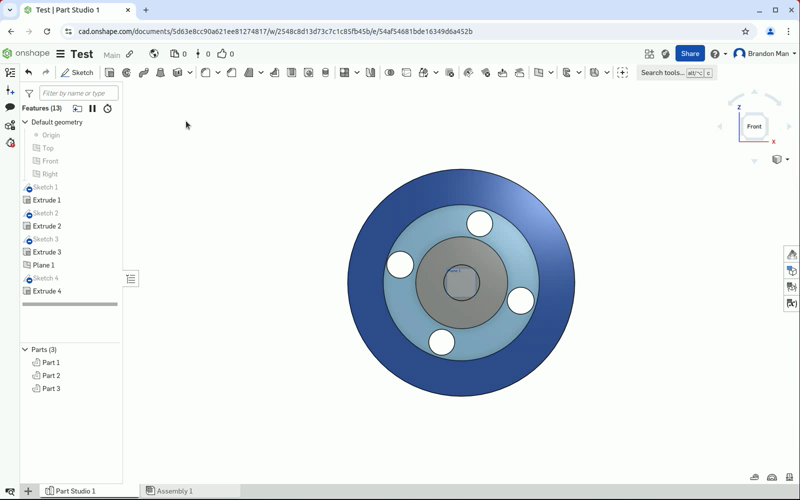
key(shift+h)
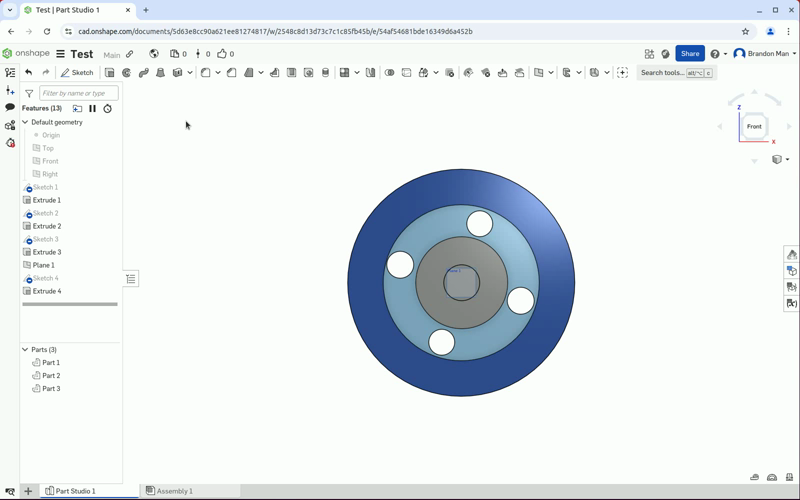
key(shift+h)
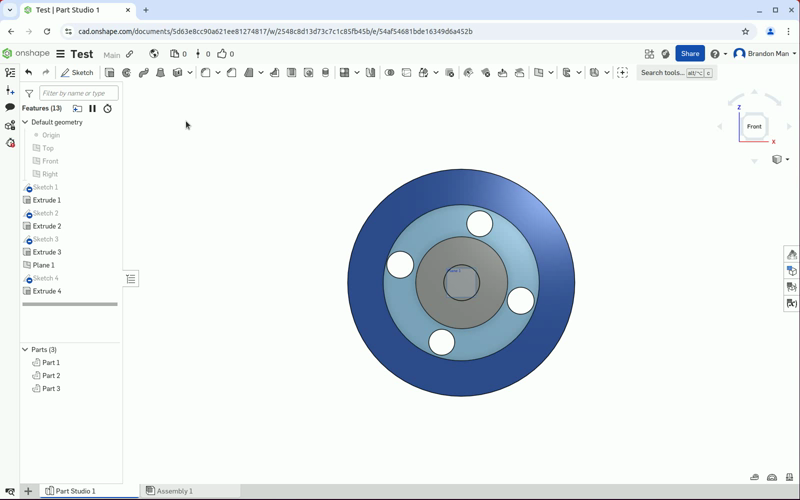
key(shift+7)
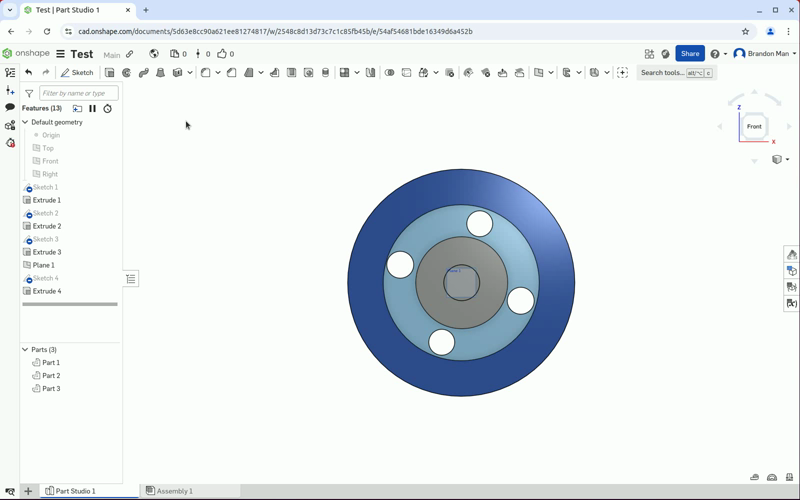
key(left, 2)
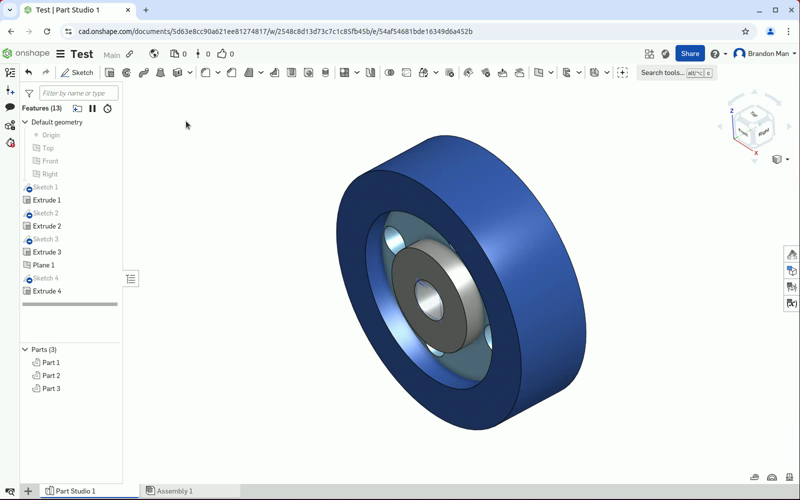
key(down, 2)
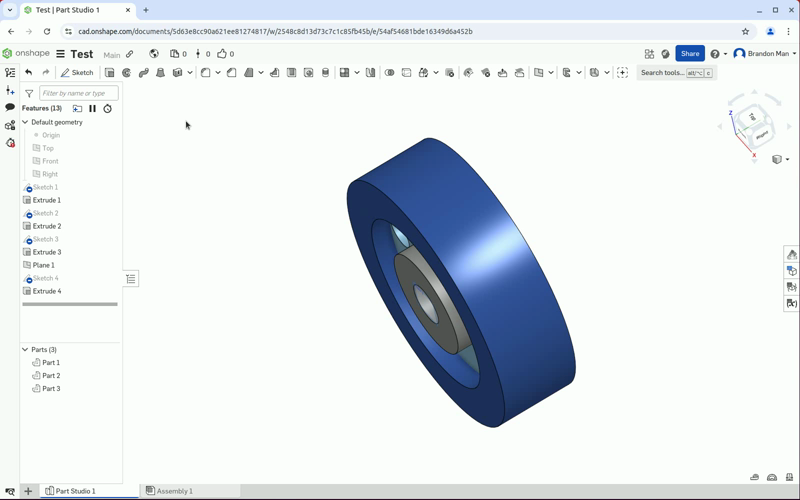
key(up, 2)
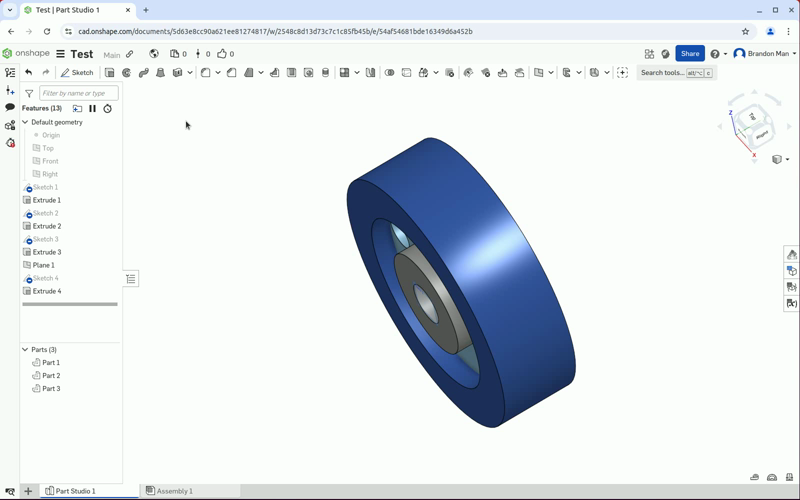
key(right, 2)
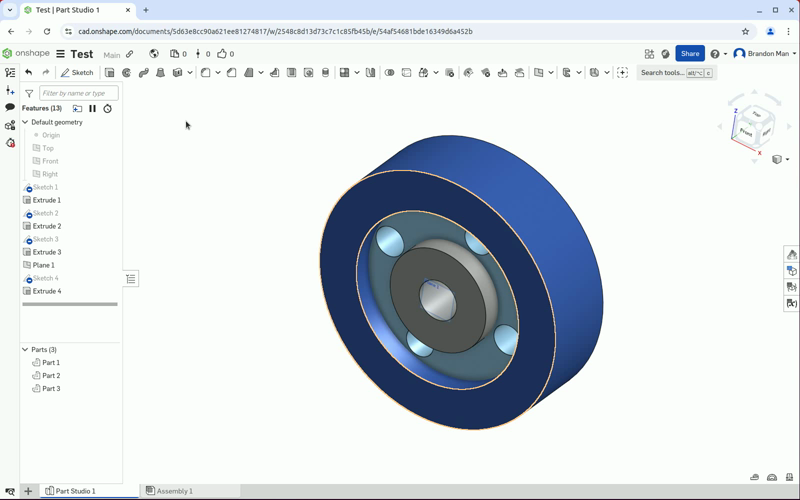
mouse_move(73, 189)
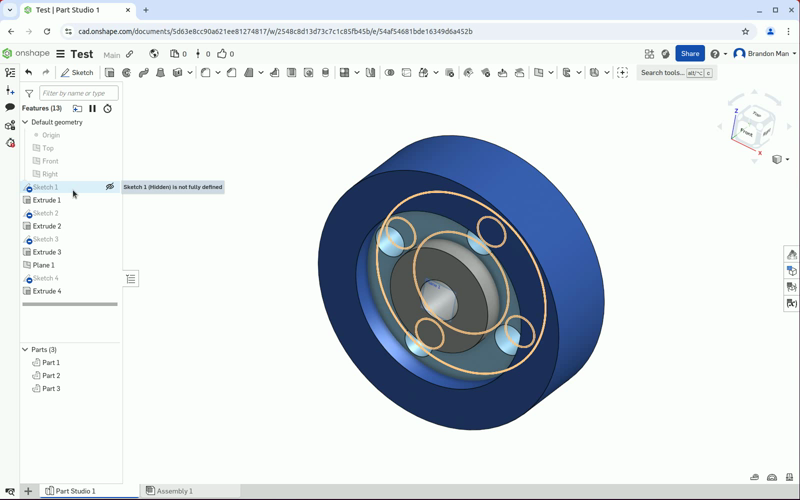
click(73, 189)